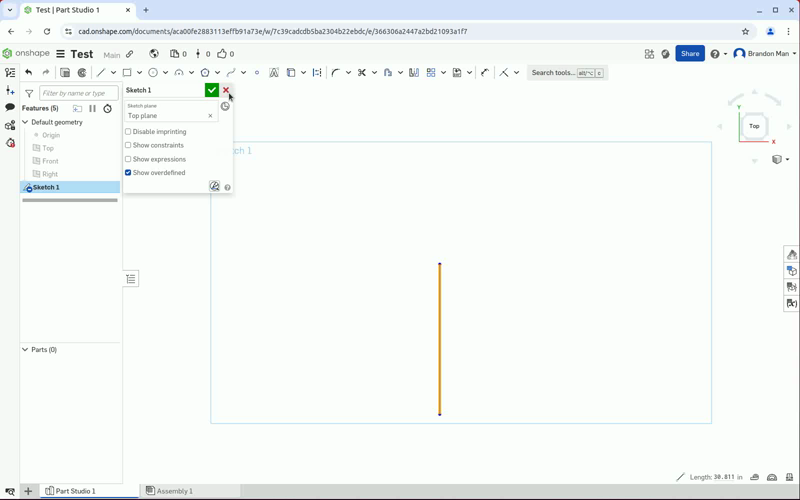
key(shift+h)
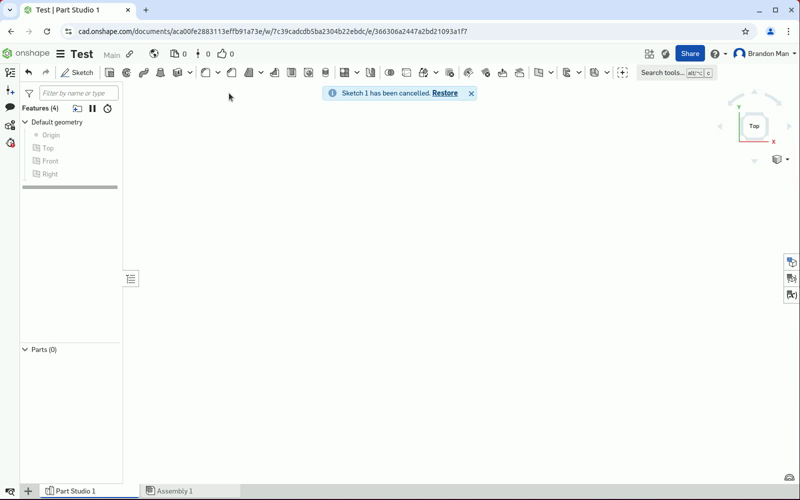
mouse_move(73, 352)
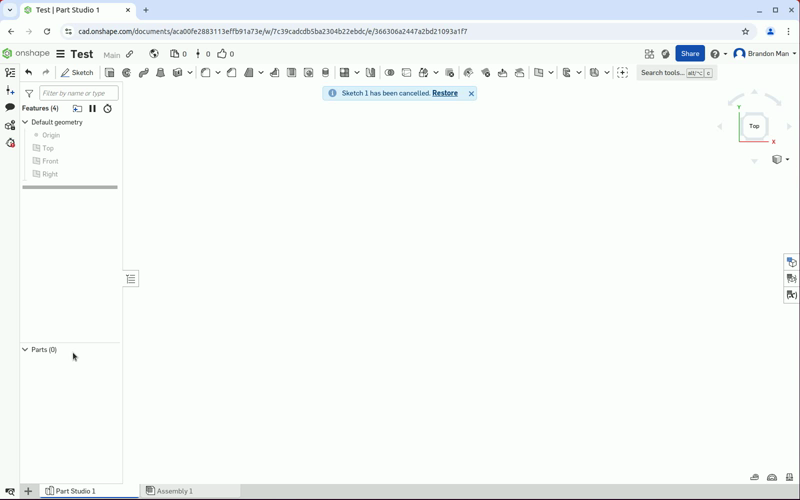
key(y)
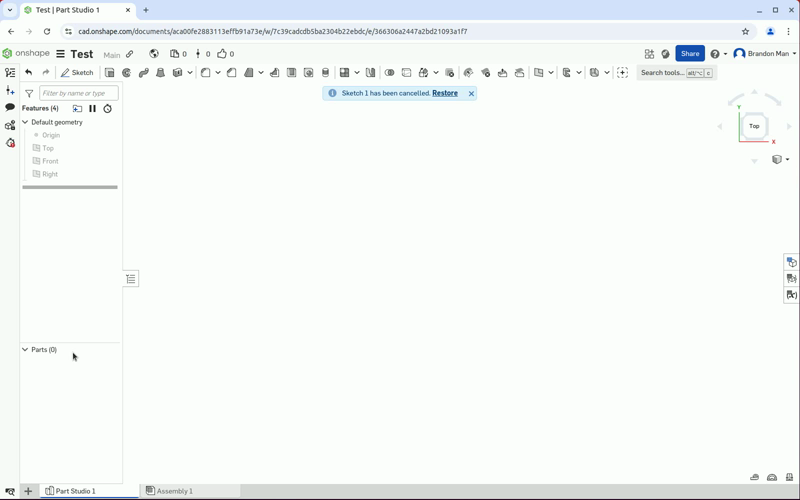
key(shift+p)
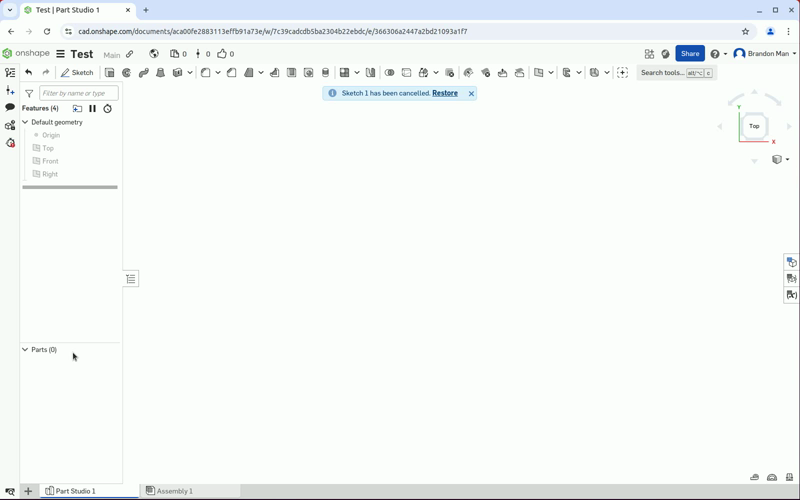
key(space)
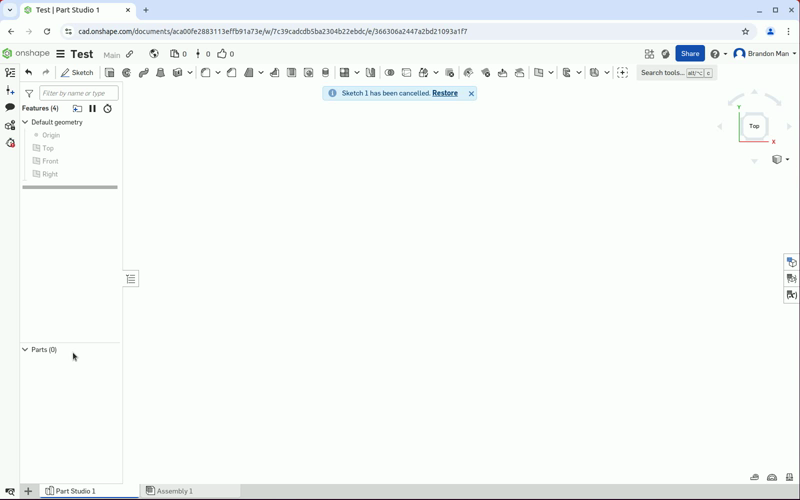
key_down(shift)
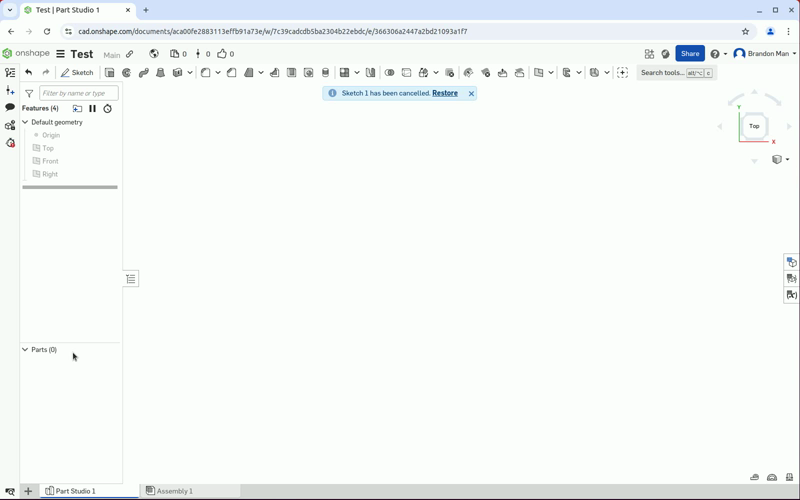
key(up)
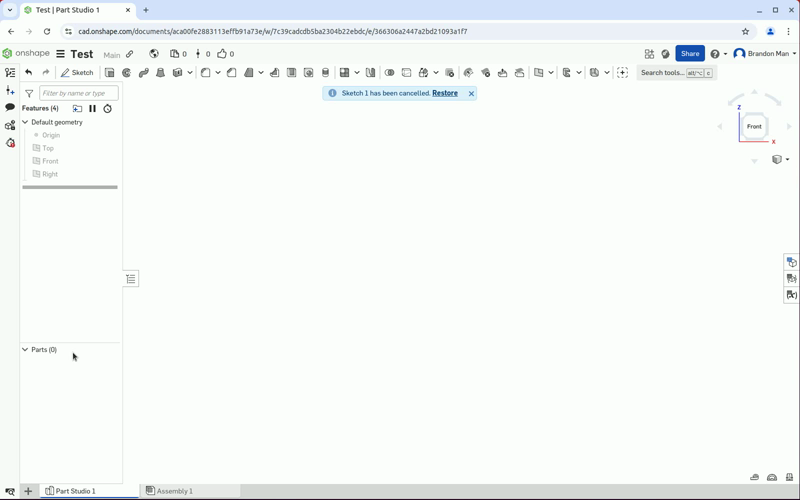
key_up(shift)
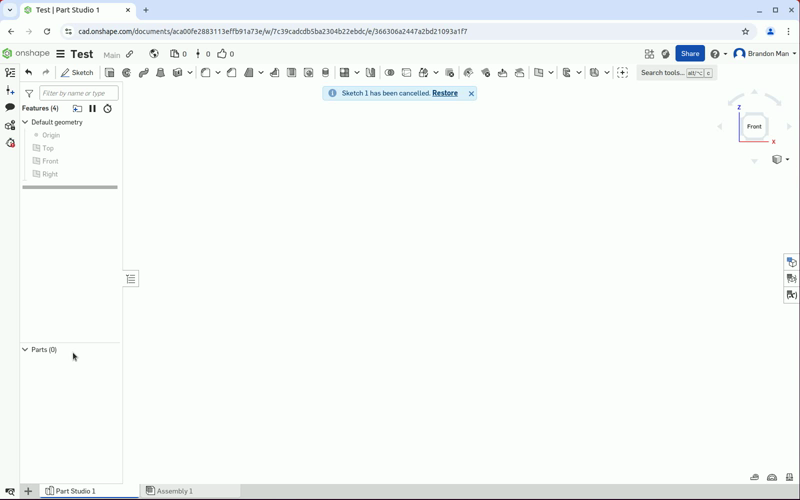
mouse_move(73, 352)
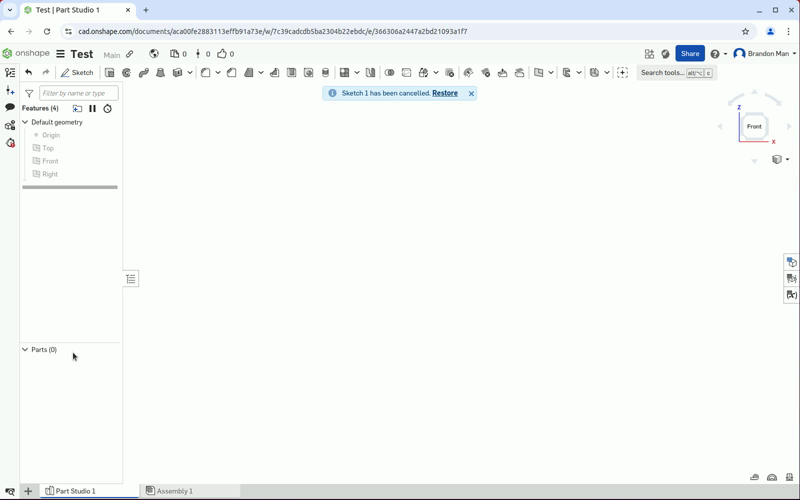
key(shift+y)
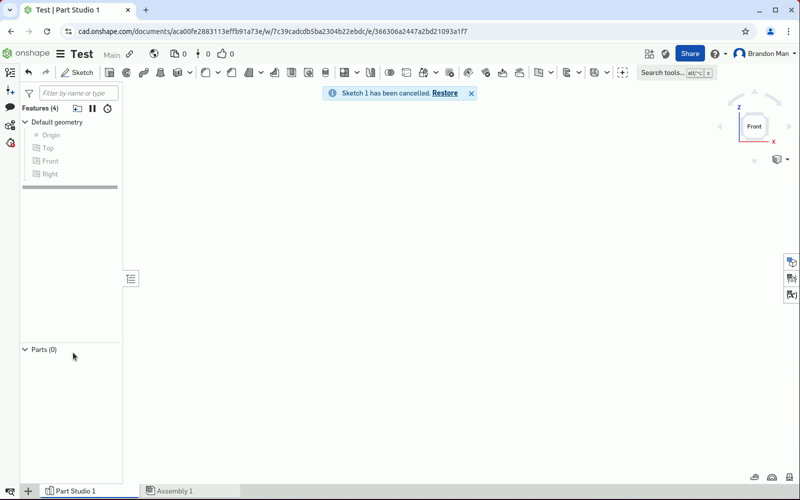
key(shift+s)
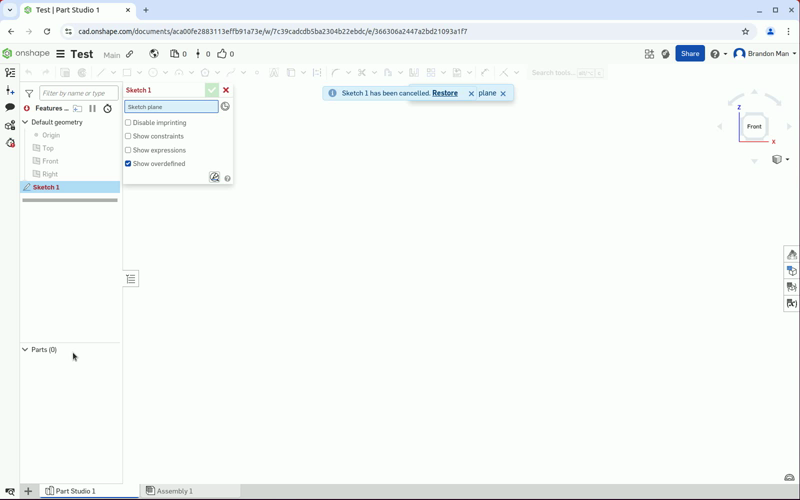
mouse_move(73, 163)
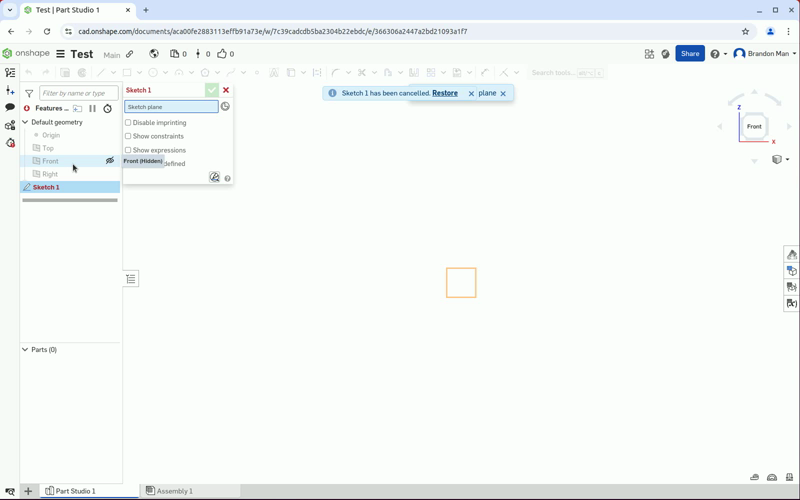
click(73, 163)
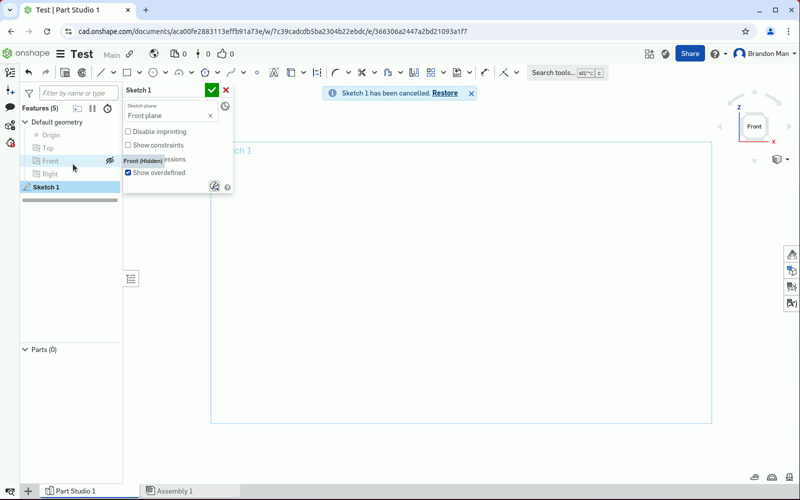
mouse_move(73, 352)
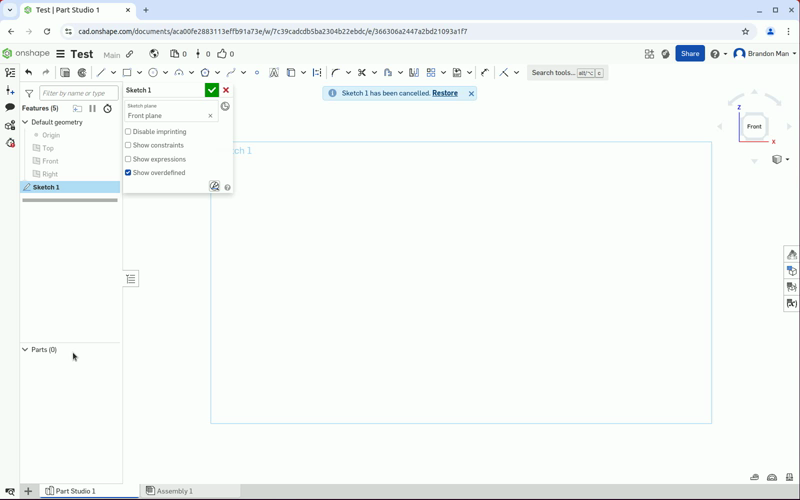
key(y)
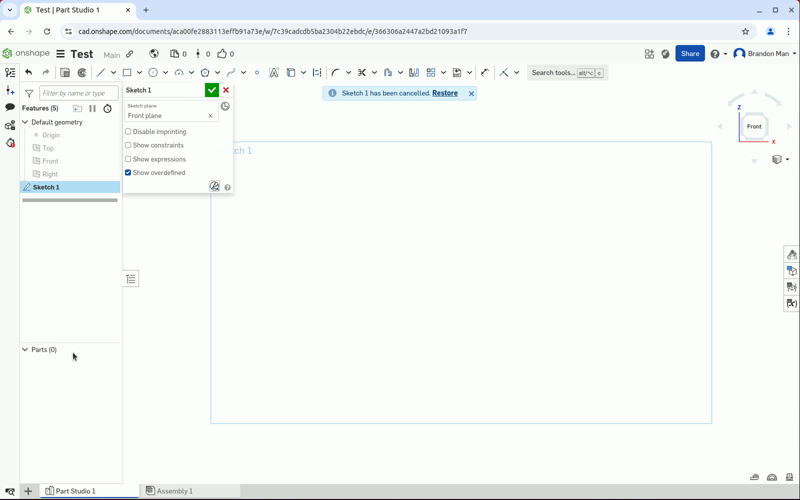
key(l)
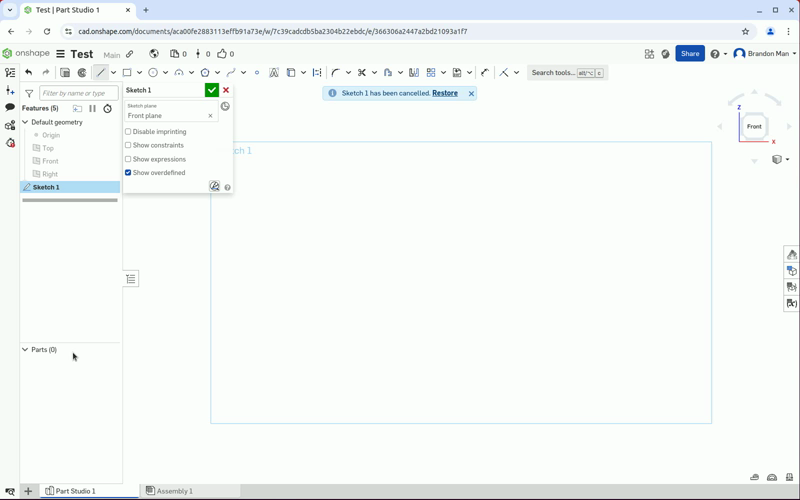
key_down(shift)
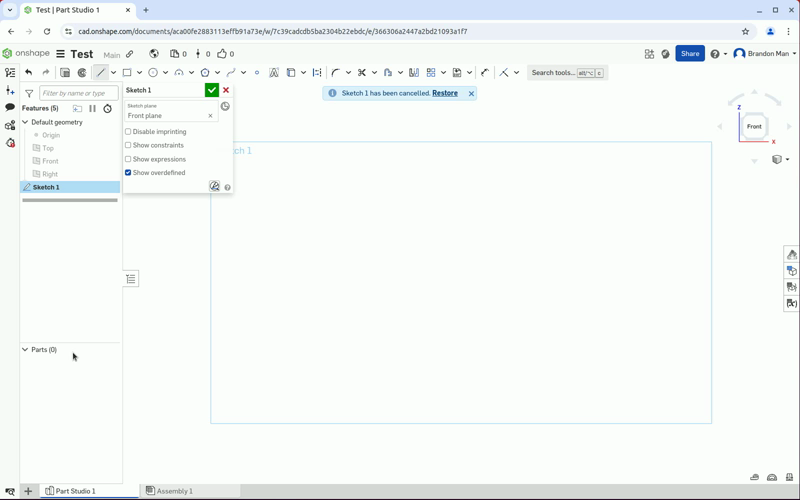
mouse_move(350, 274)
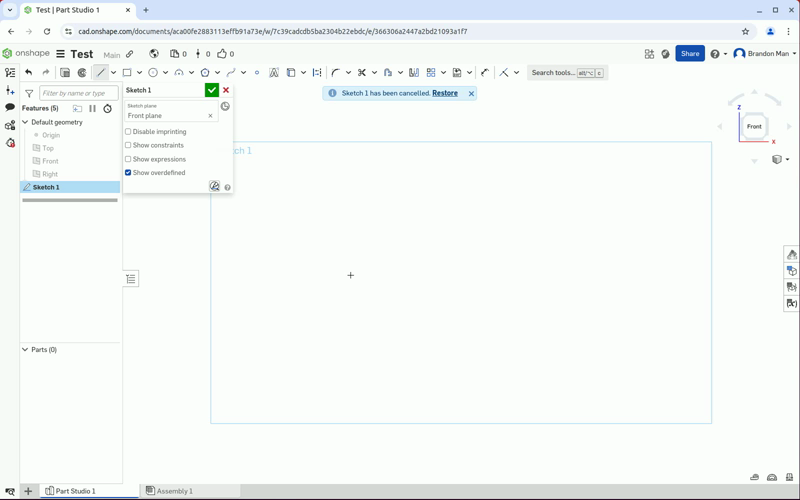
click(350, 274)
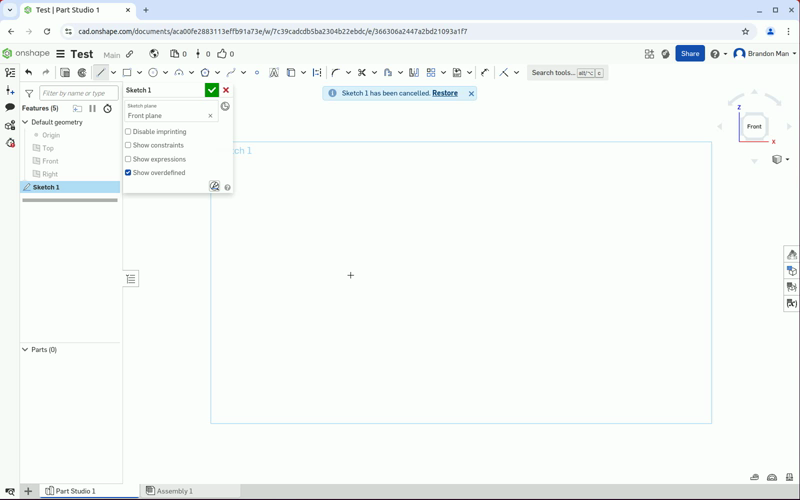
key_up(shift)
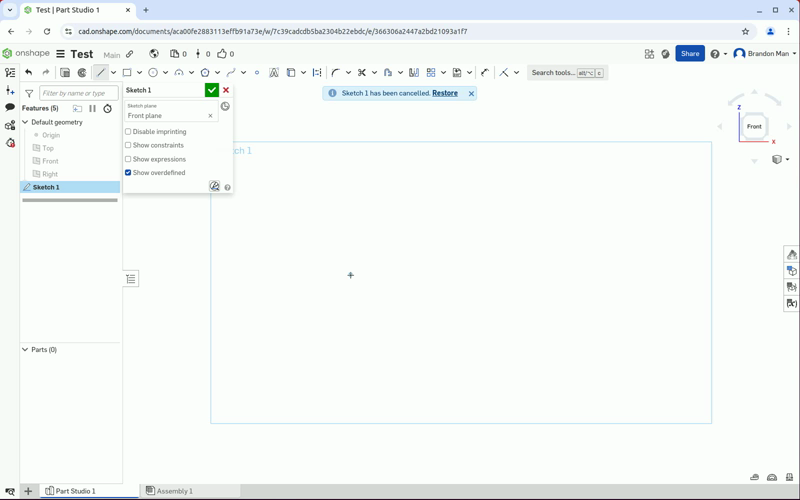
key_down(shift)
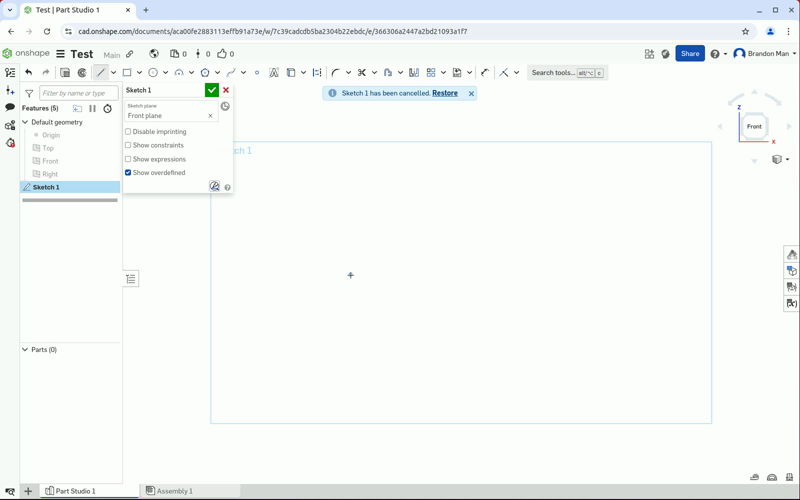
mouse_move(380, 274)
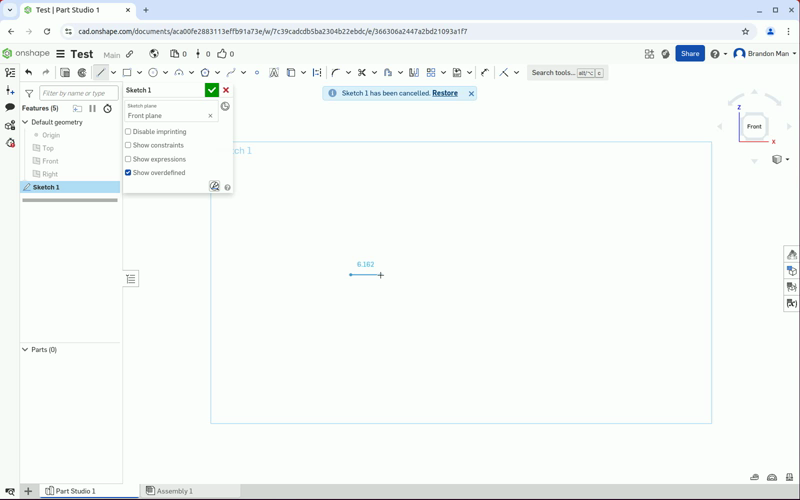
mouse_move(387, 312)
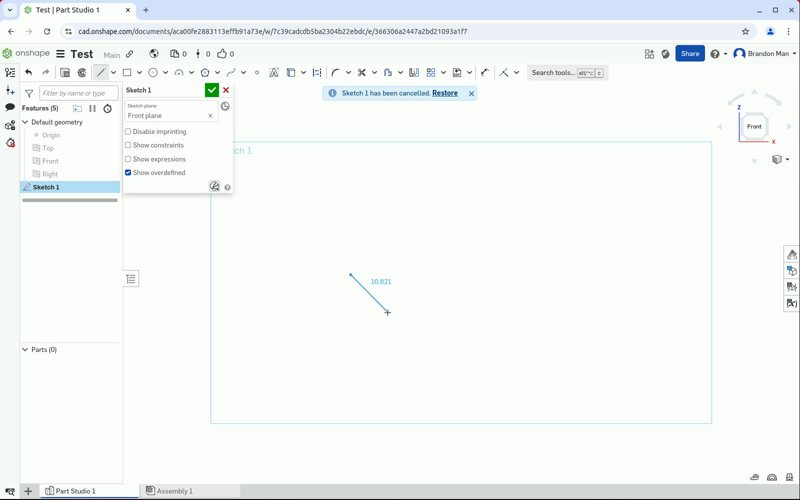
click(387, 312)
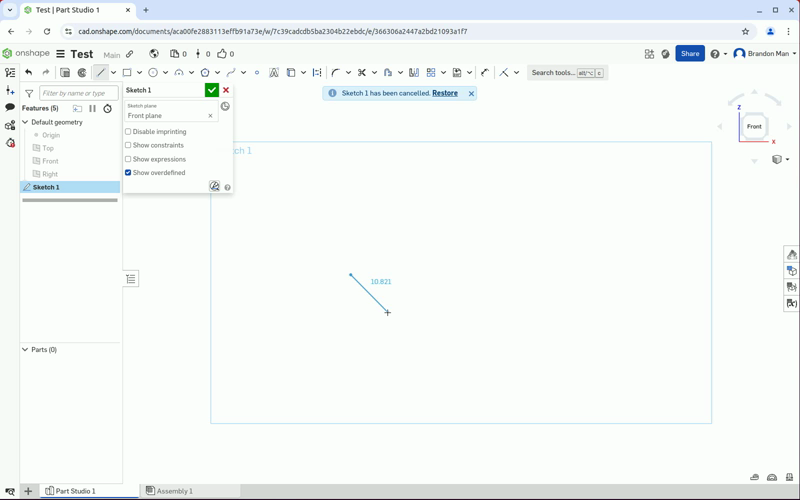
key_up(shift)
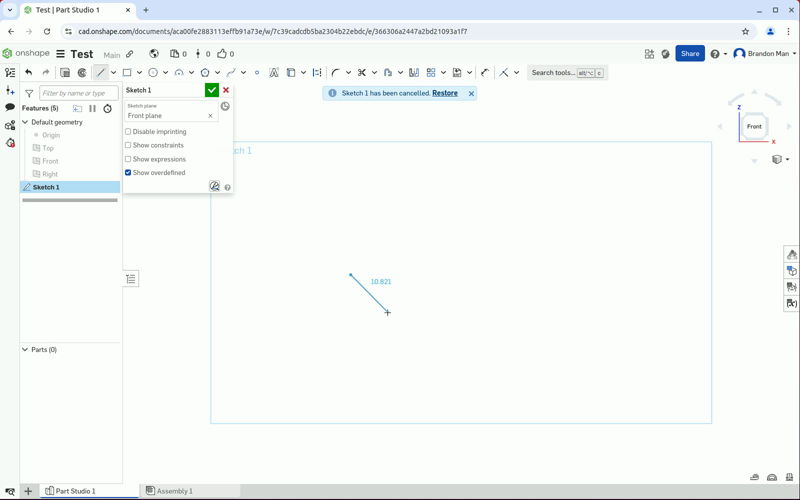
key_down(shift)
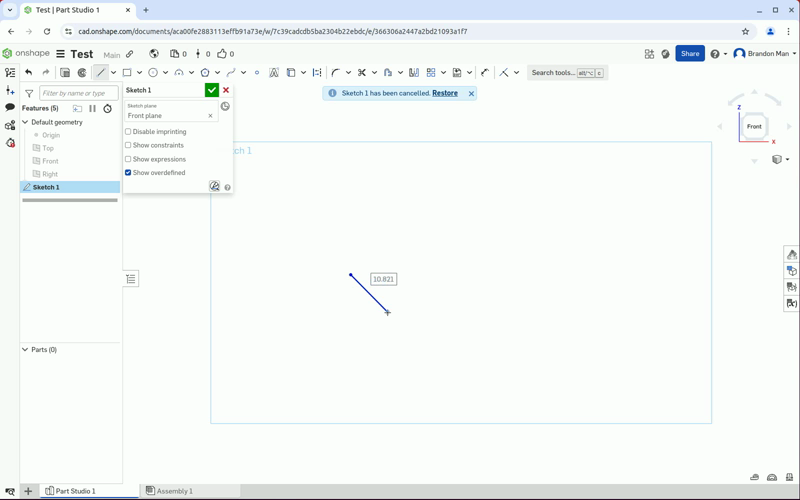
mouse_move(525, 312)
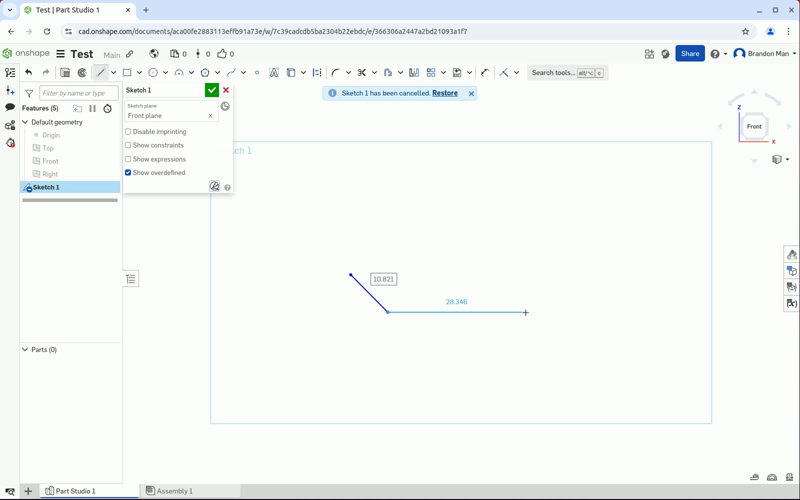
click(525, 312)
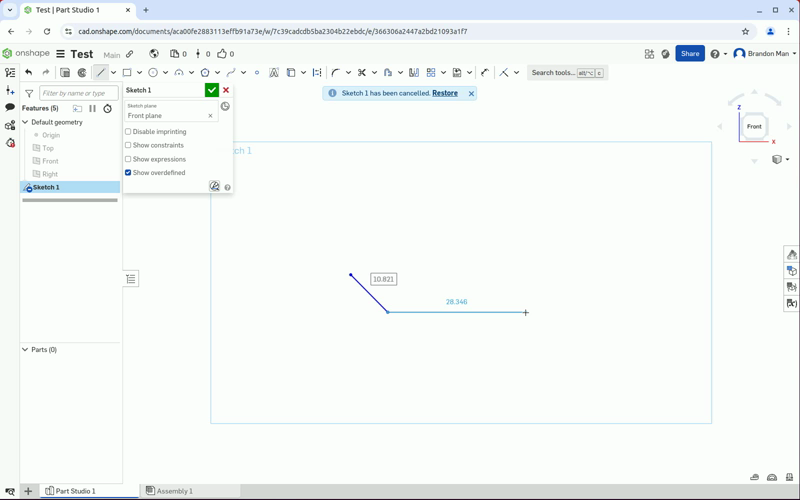
key_up(shift)
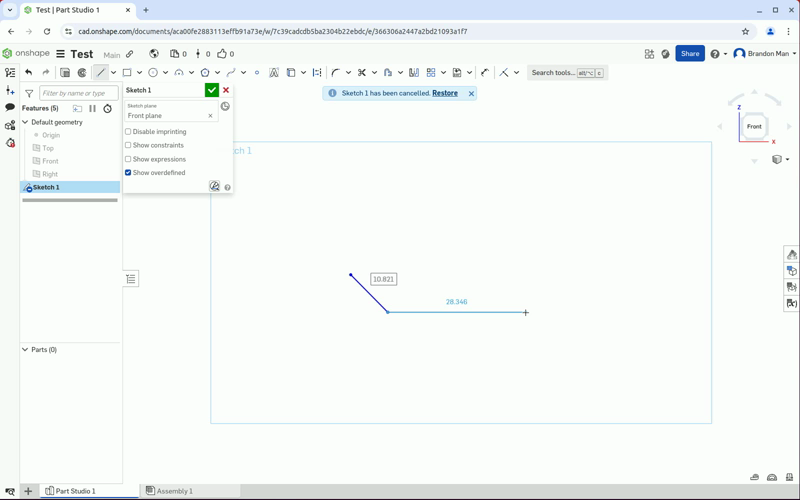
key_down(shift)
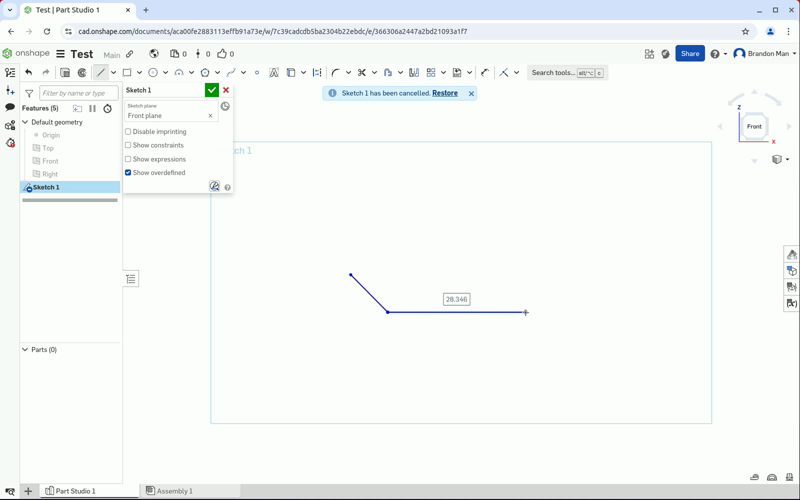
mouse_move(555, 312)
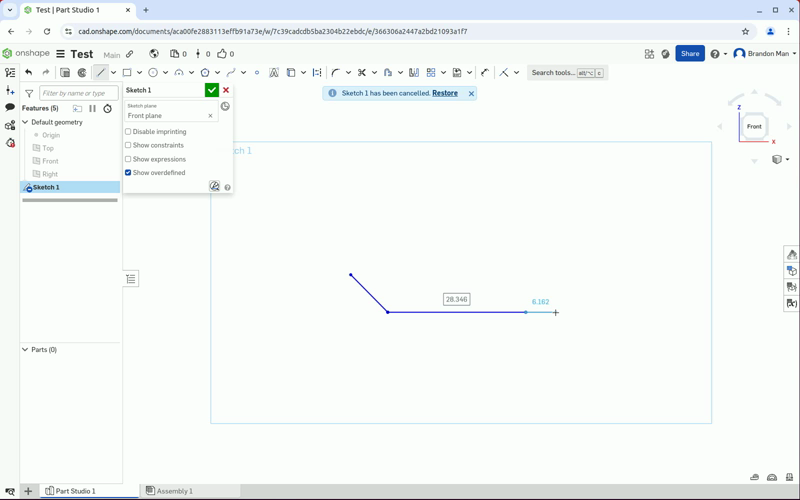
mouse_move(572, 279)
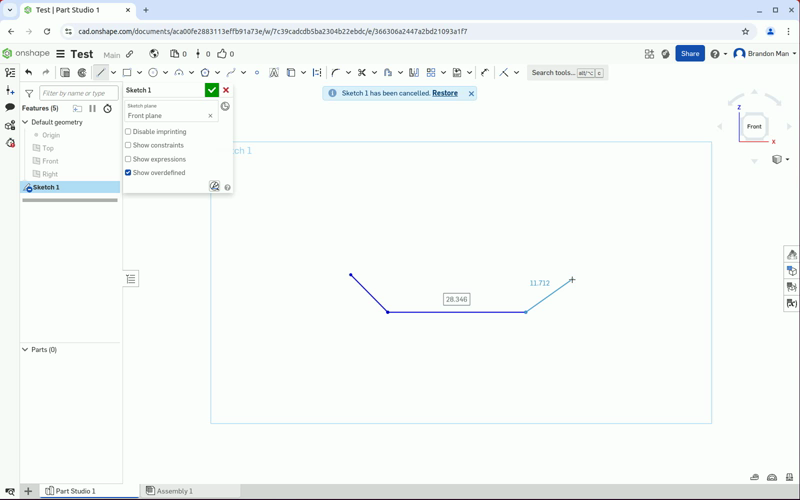
click(572, 279)
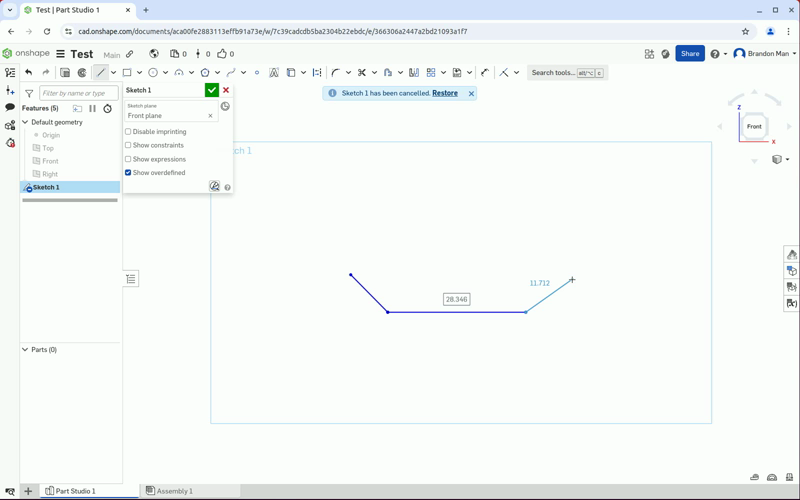
key_up(shift)
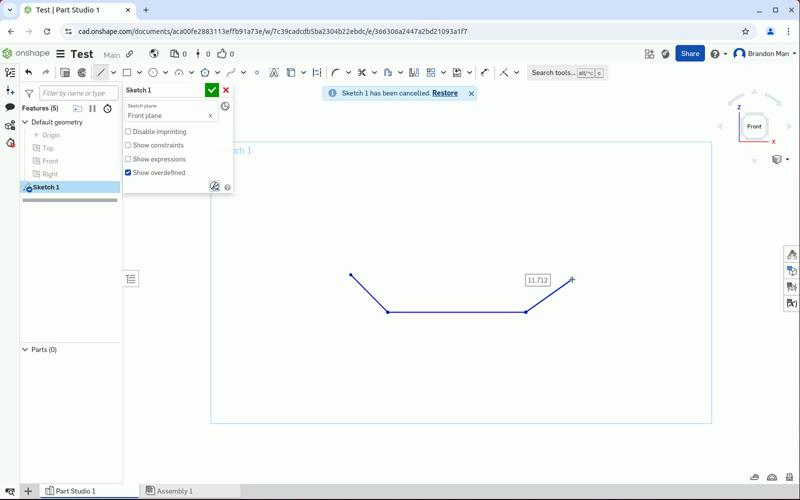
key_down(shift)
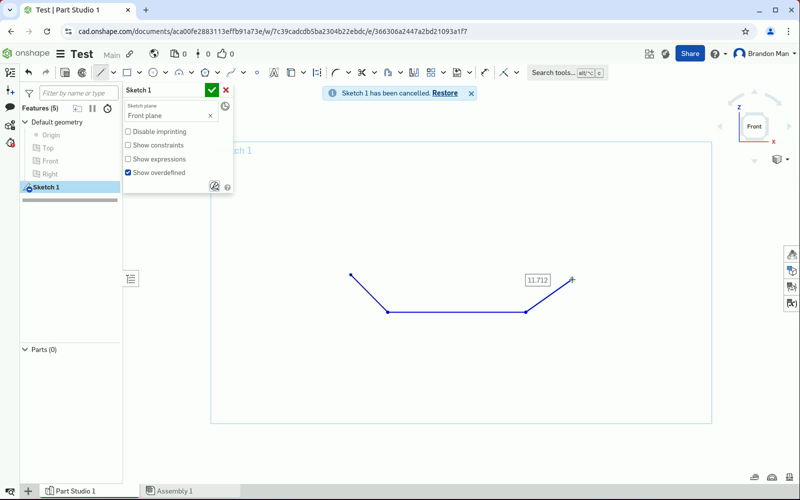
mouse_move(572, 216)
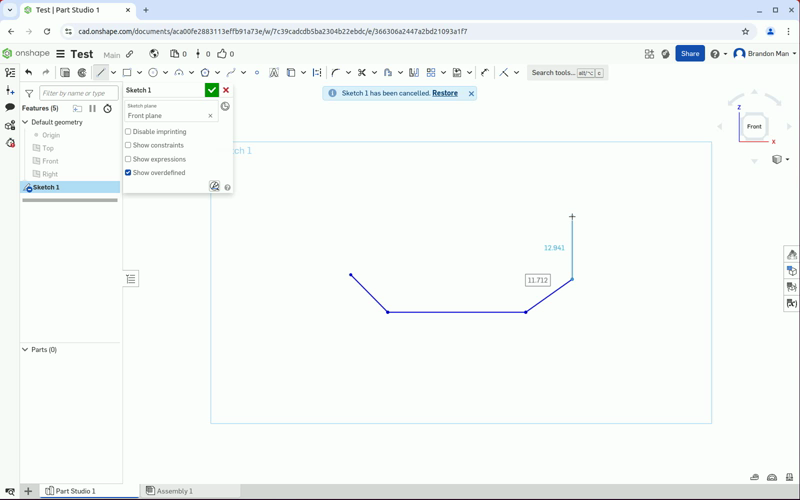
click(572, 216)
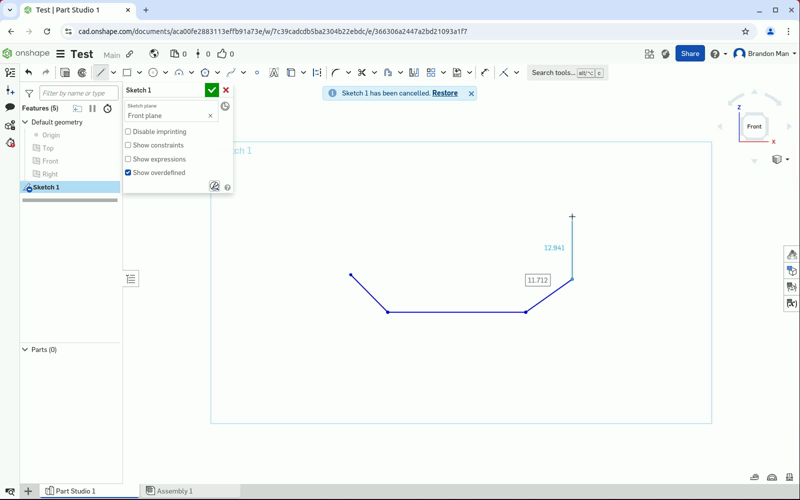
key_up(shift)
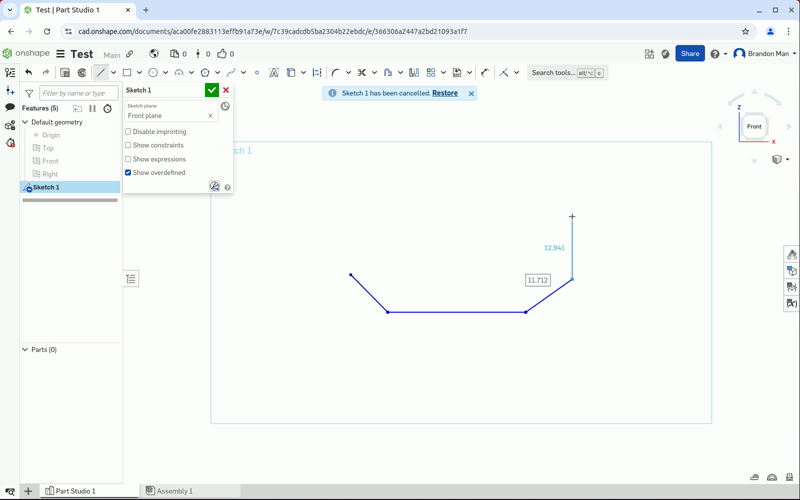
key_down(shift)
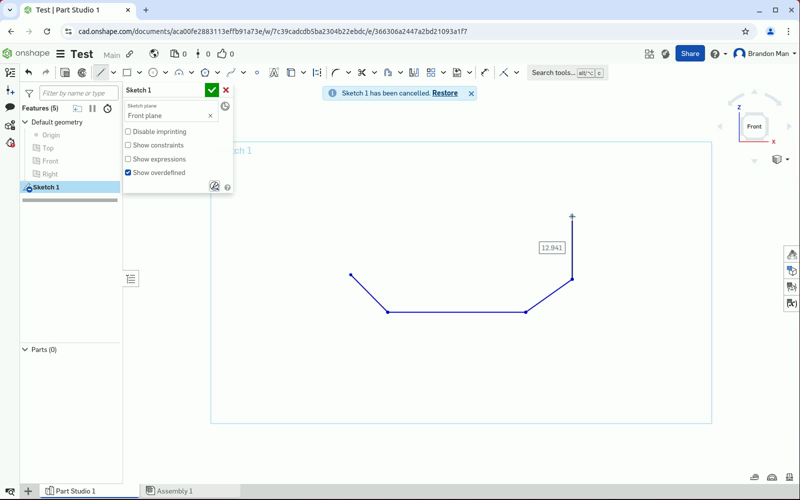
mouse_move(589, 216)
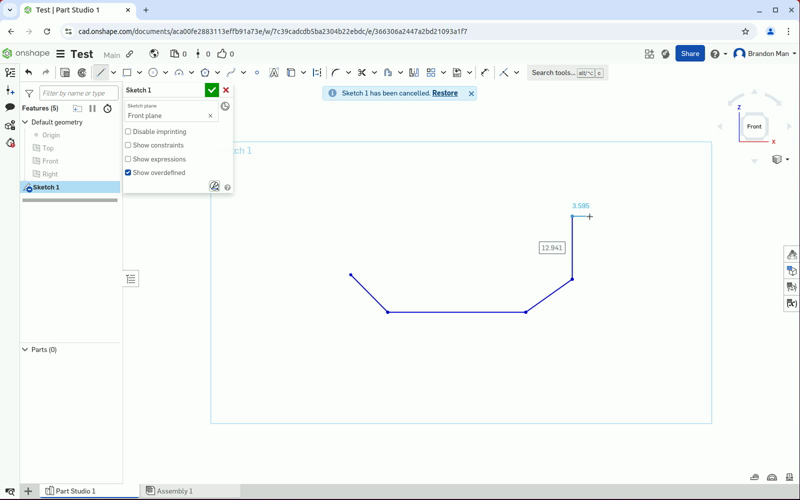
mouse_move(553, 216)
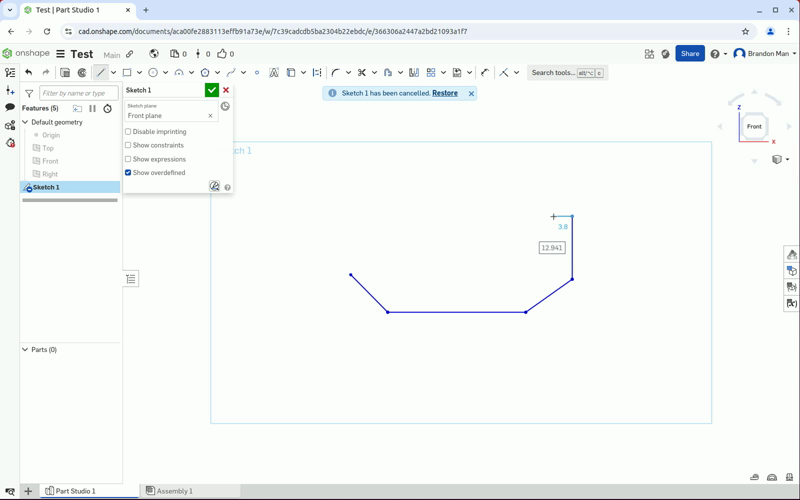
click(553, 216)
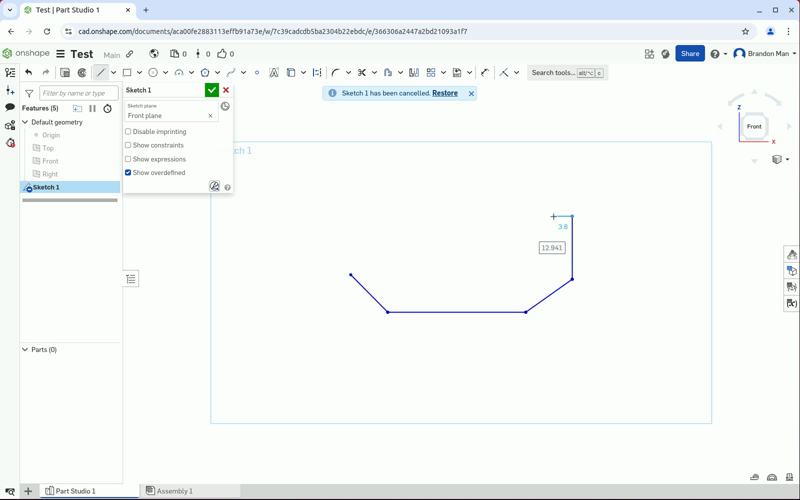
key_up(shift)
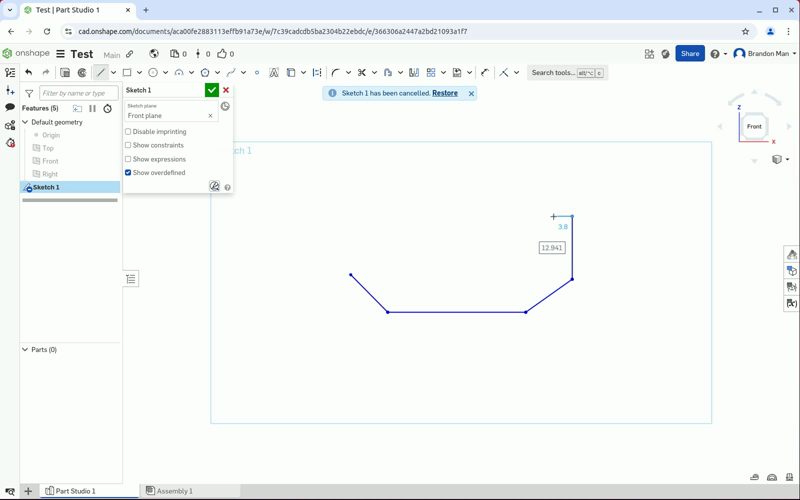
key_down(shift)
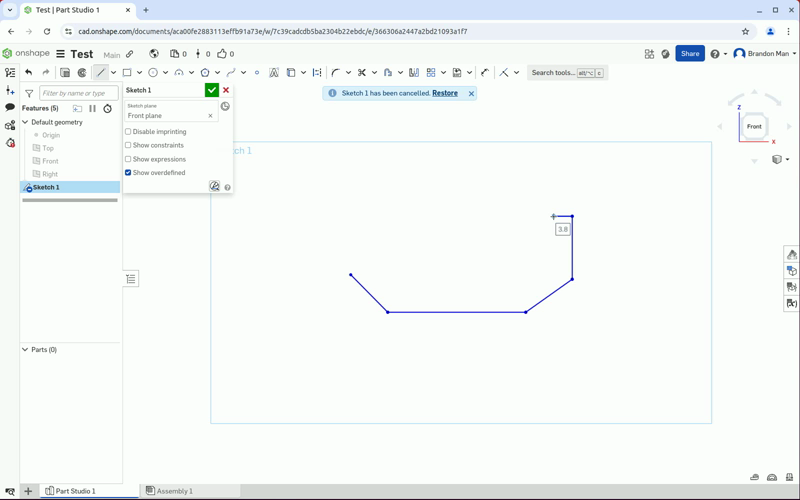
mouse_move(583, 216)
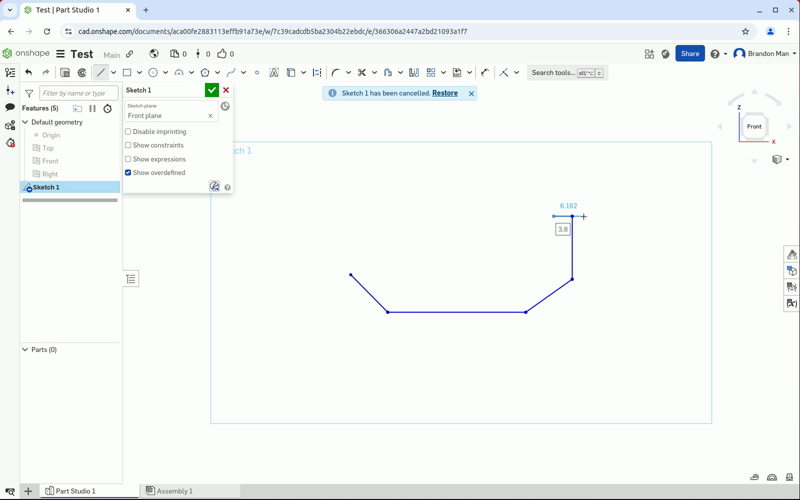
mouse_move(553, 270)
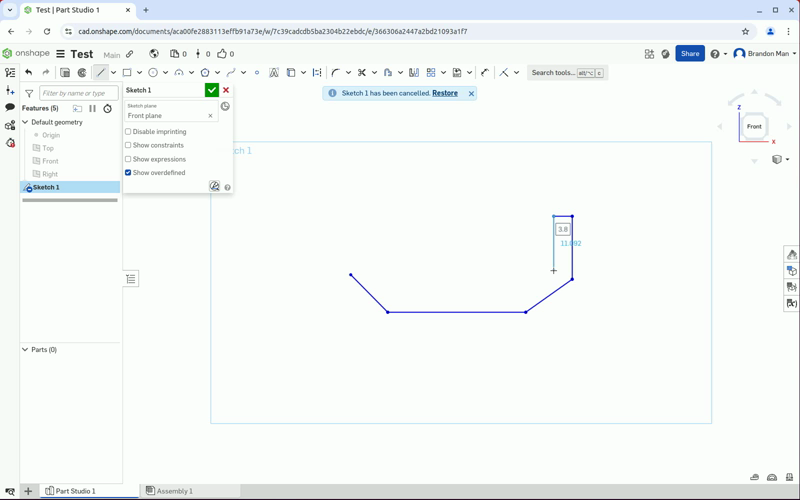
click(553, 270)
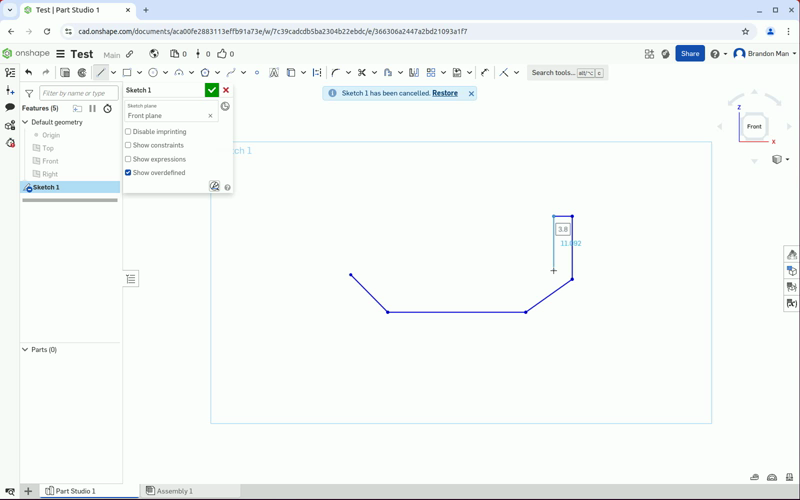
key_up(shift)
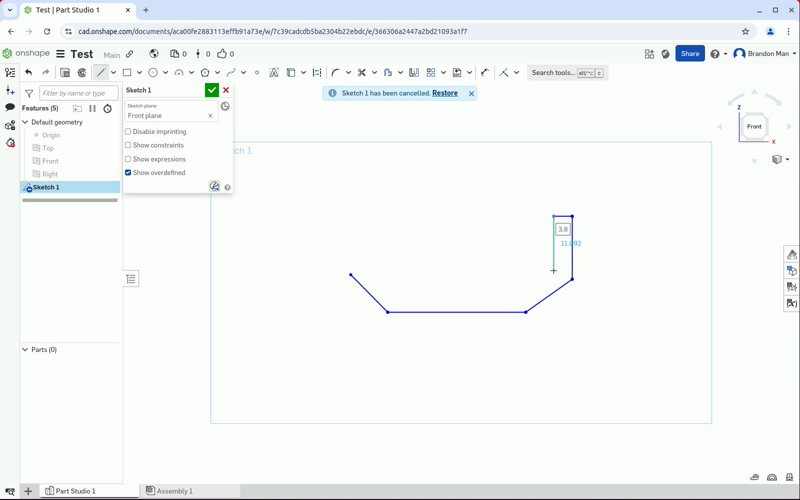
key_down(shift)
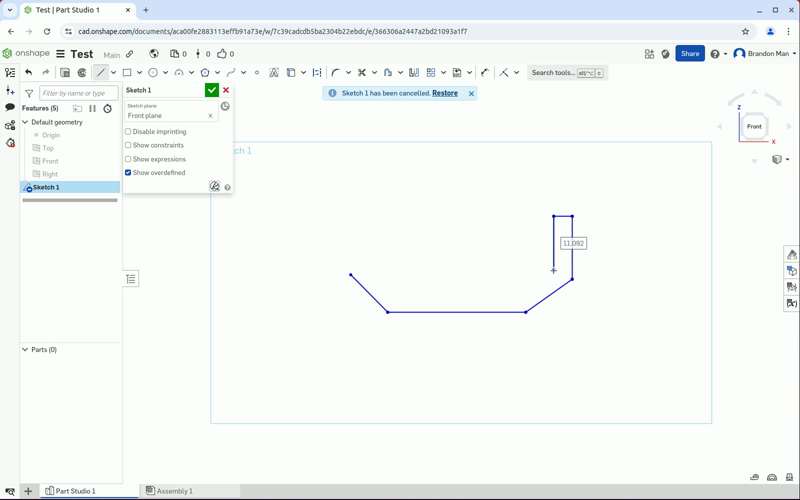
mouse_move(583, 270)
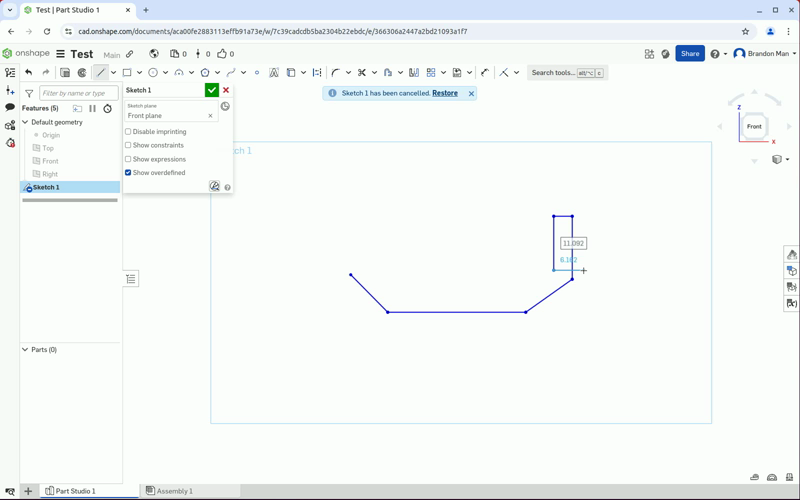
mouse_move(534, 281)
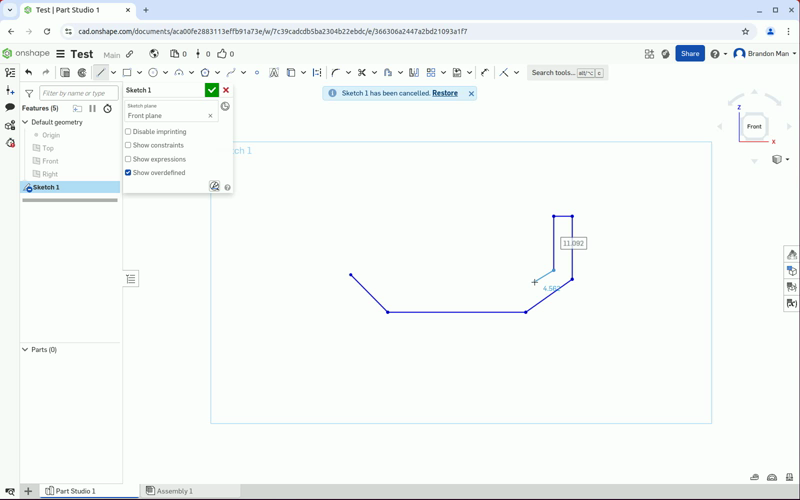
click(534, 281)
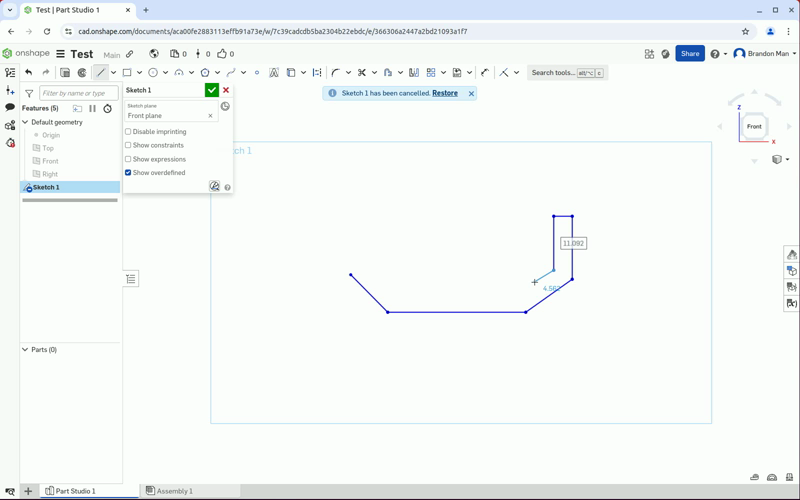
key_up(shift)
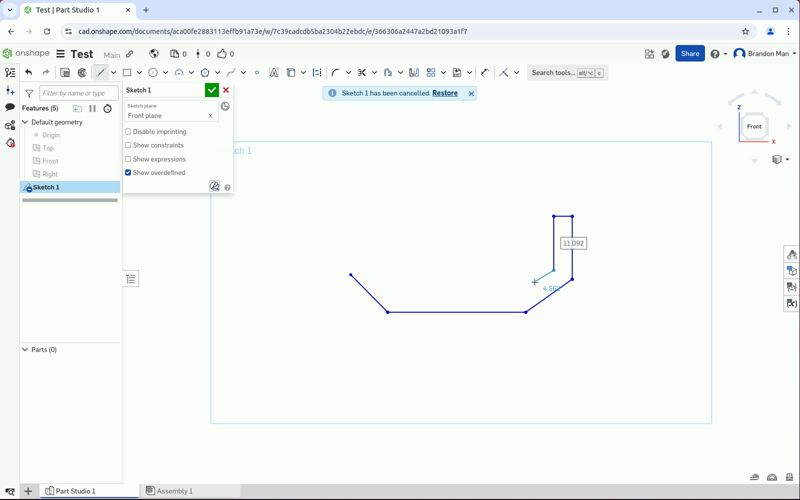
key_down(shift)
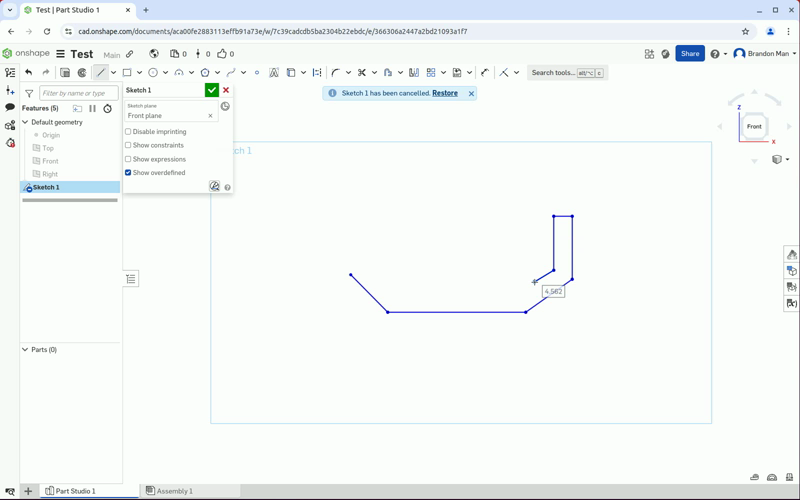
mouse_move(460, 281)
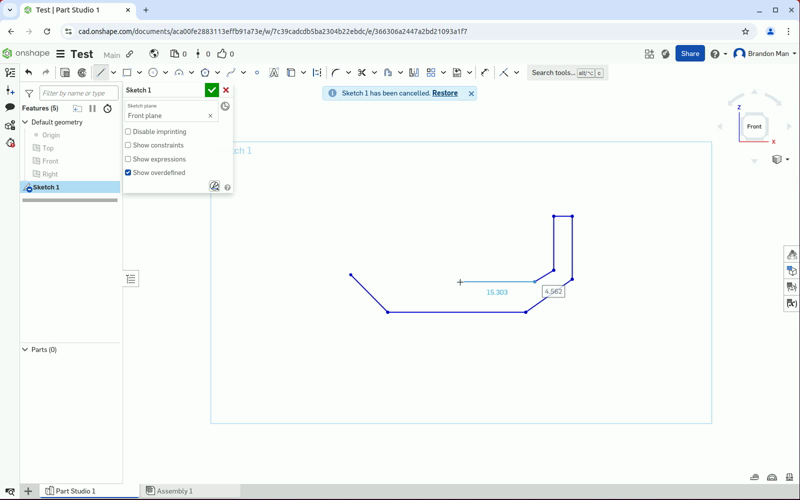
click(460, 281)
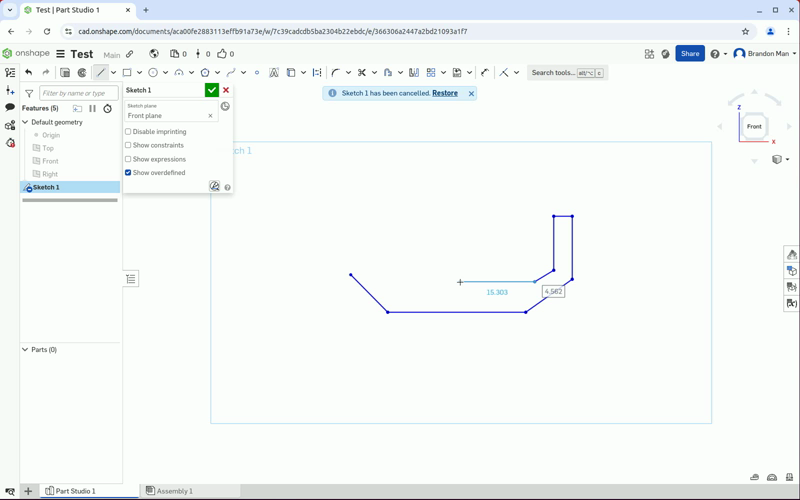
key_up(shift)
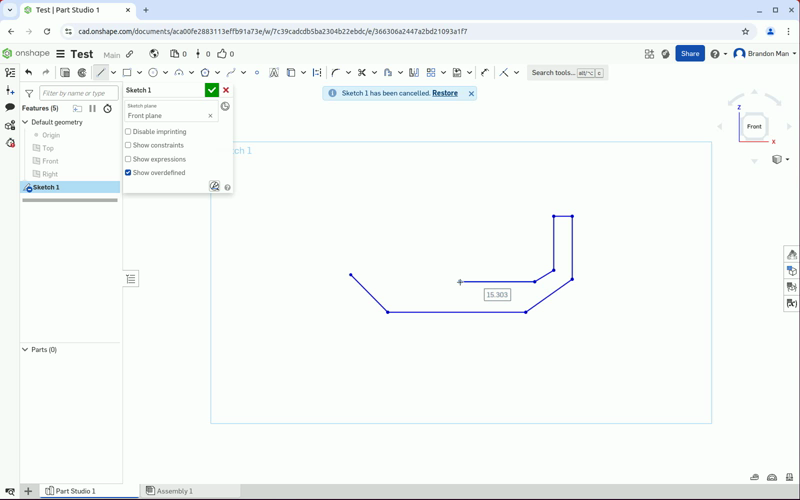
key_down(shift)
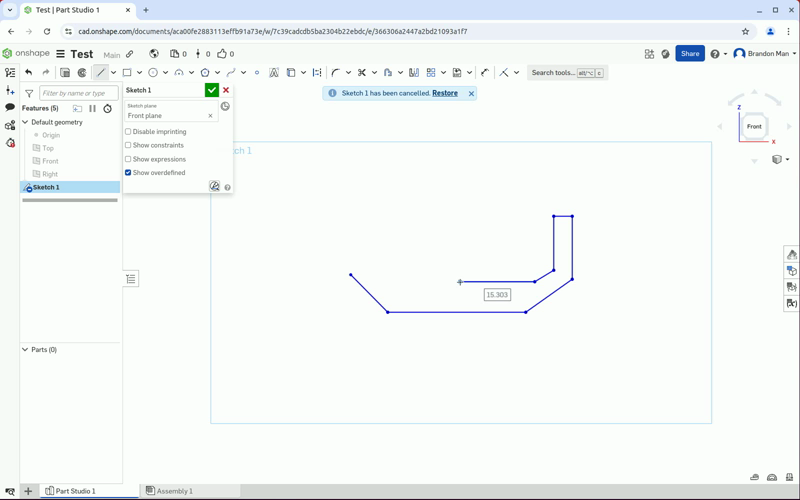
mouse_move(385, 281)
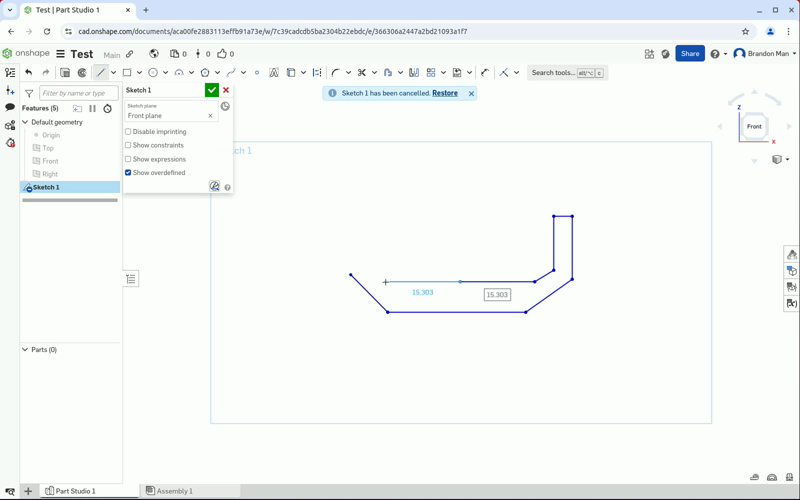
click(385, 281)
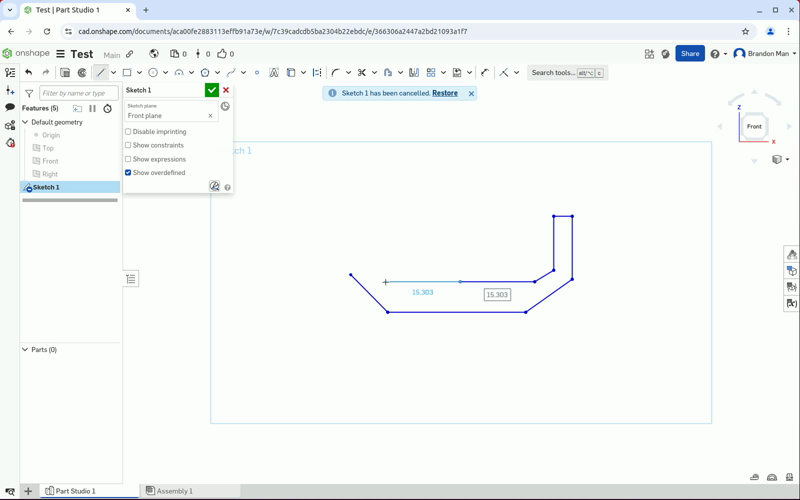
key_up(shift)
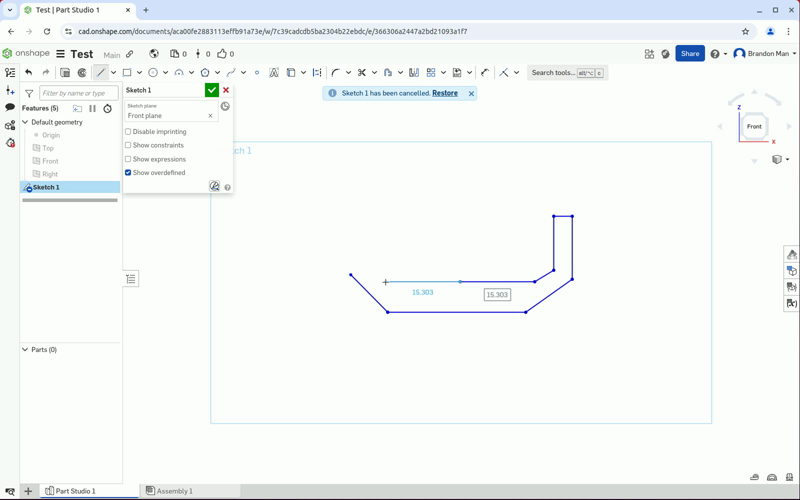
key_down(shift)
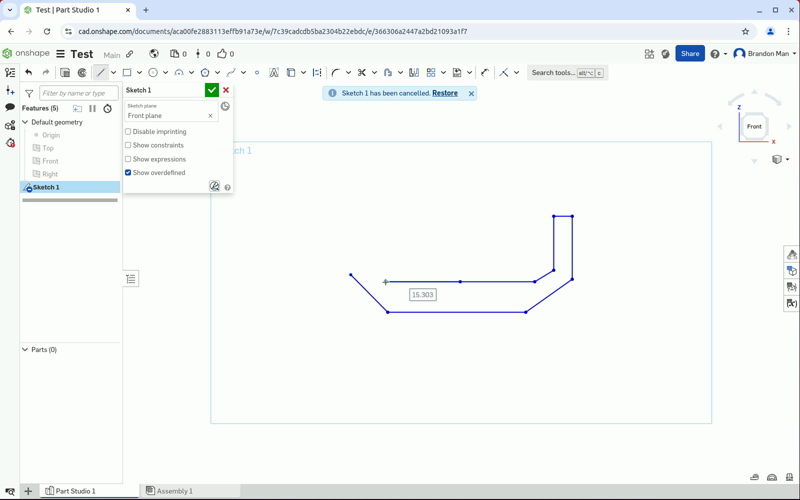
mouse_move(415, 281)
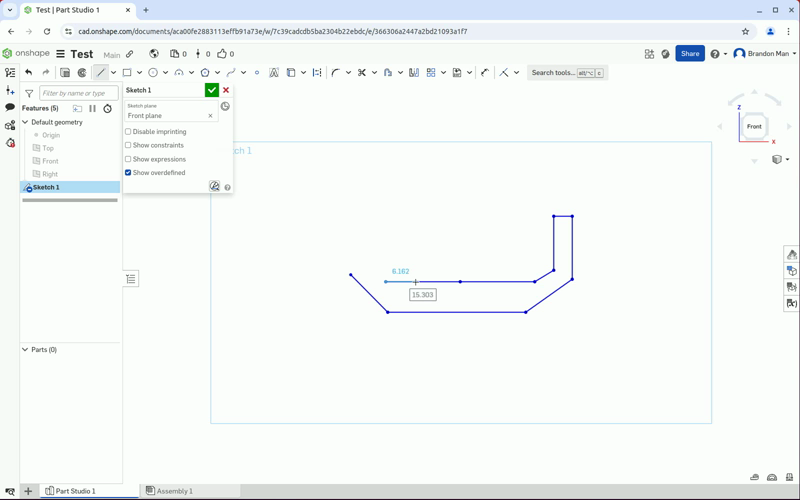
mouse_move(369, 267)
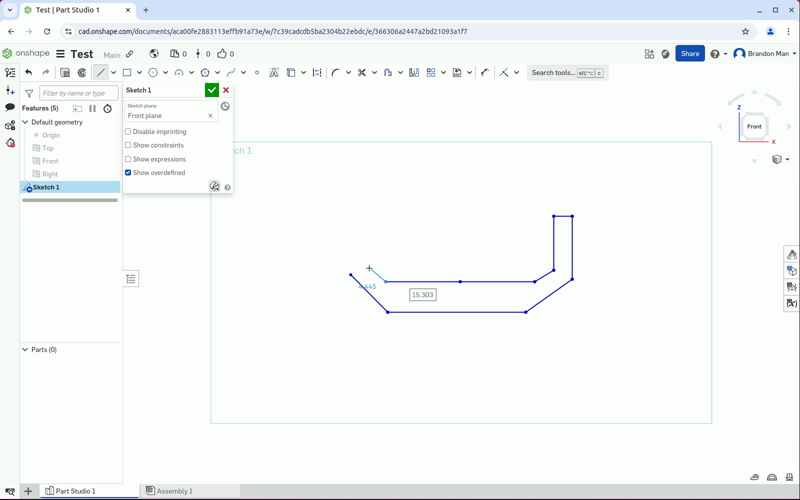
click(369, 267)
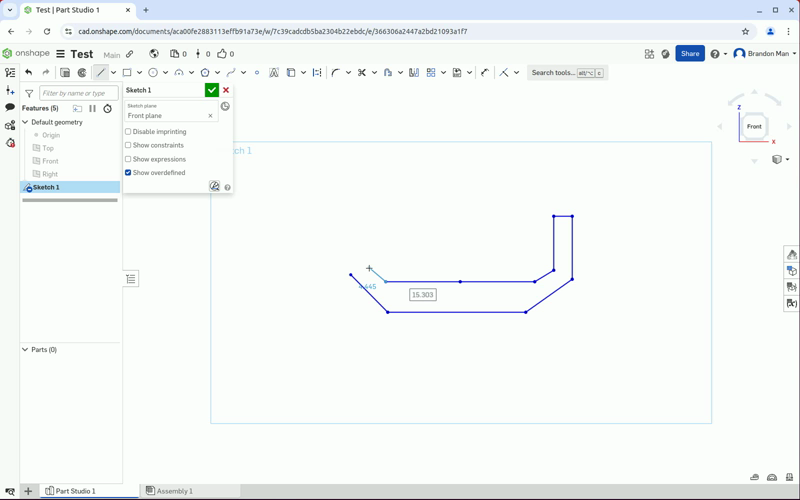
key_up(shift)
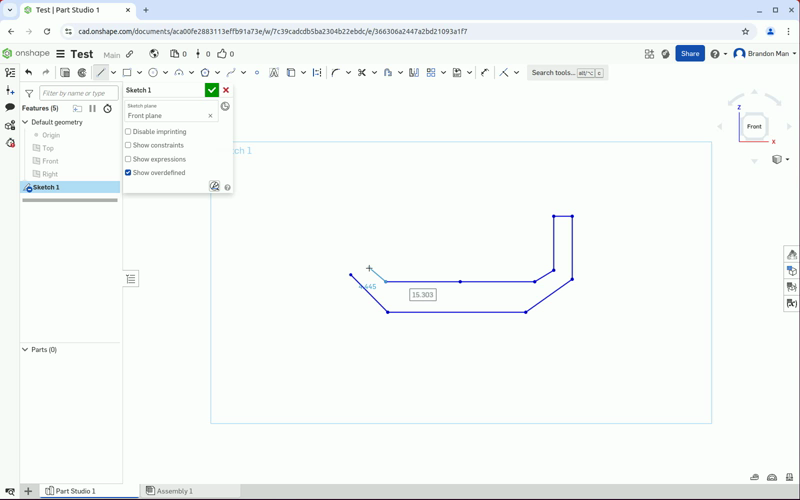
key_down(shift)
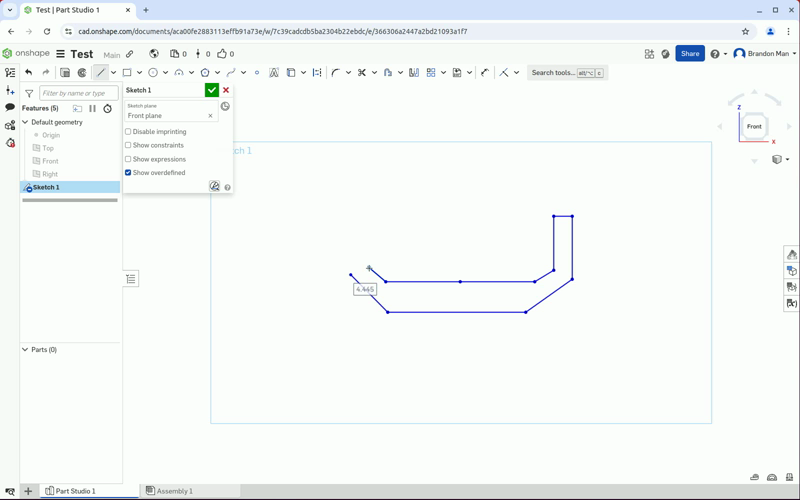
mouse_move(399, 267)
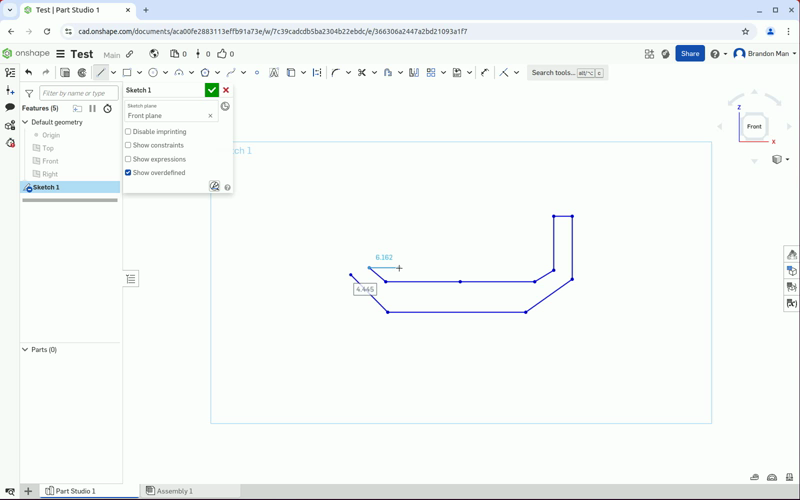
mouse_move(369, 211)
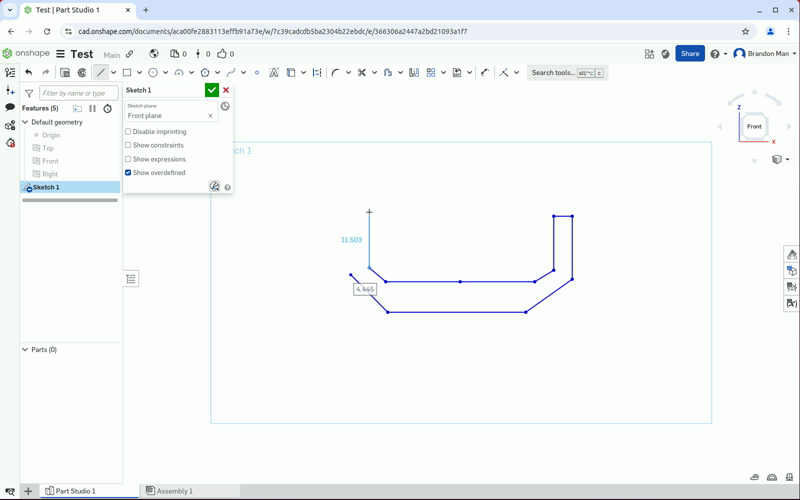
click(369, 211)
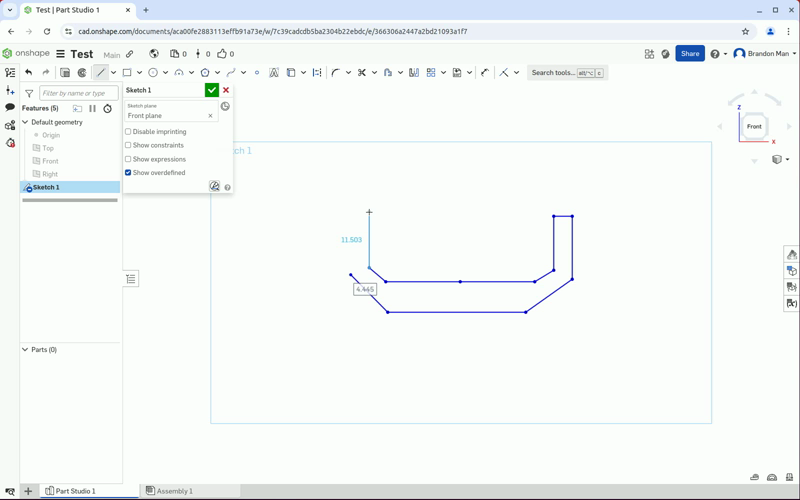
key_up(shift)
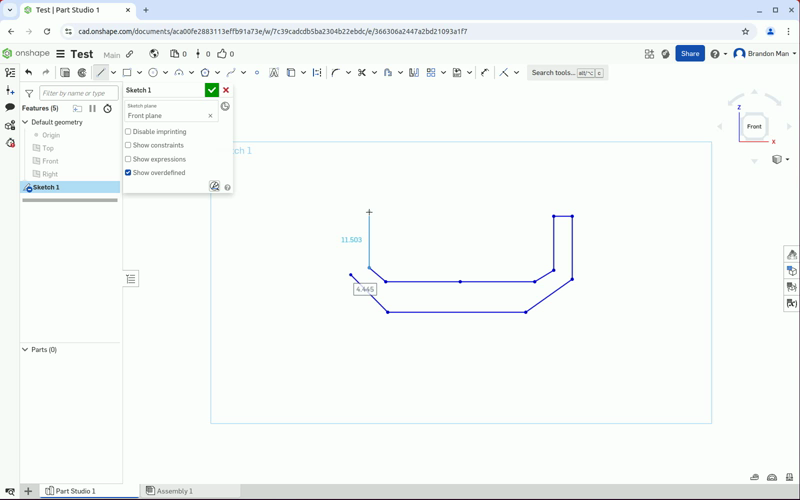
key_down(shift)
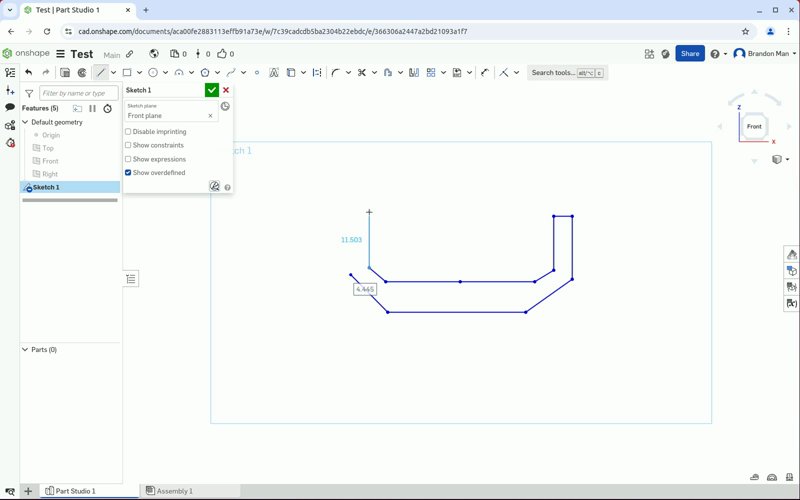
mouse_move(399, 211)
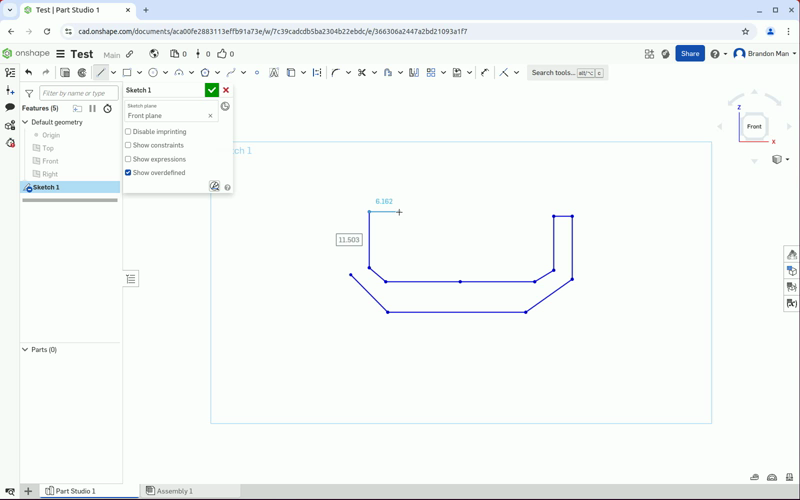
mouse_move(350, 211)
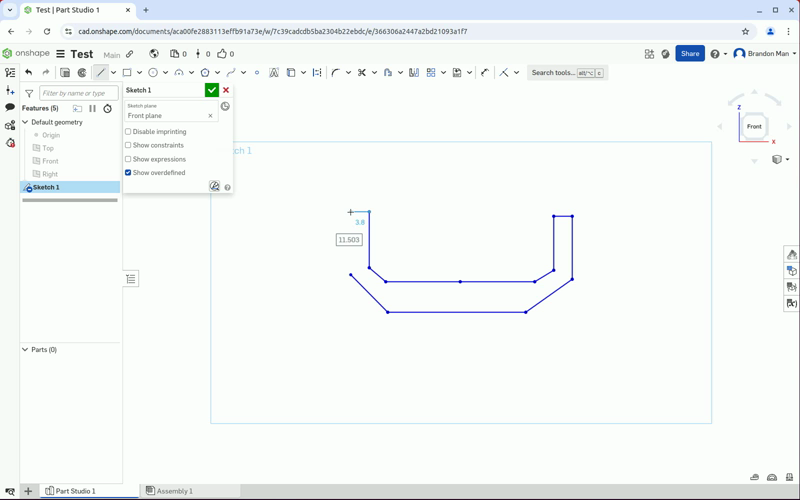
click(350, 211)
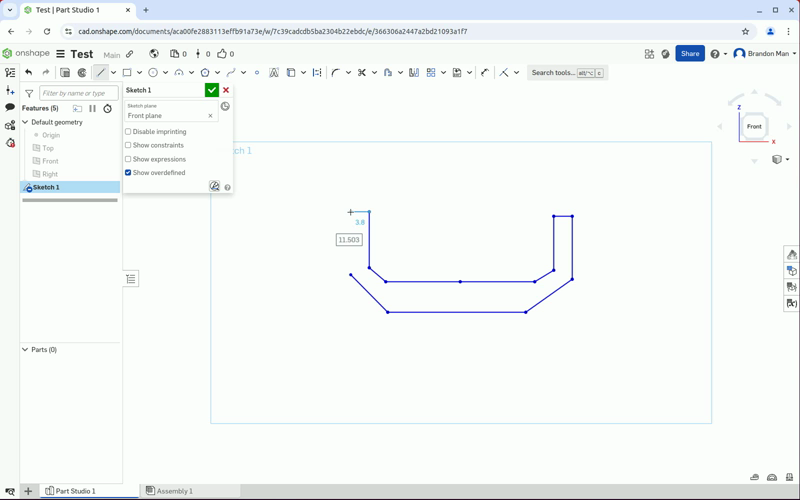
key_up(shift)
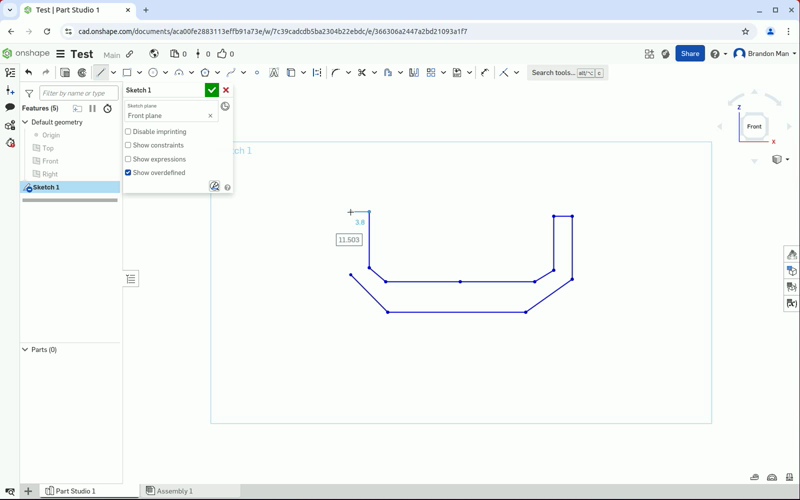
key_down(shift)
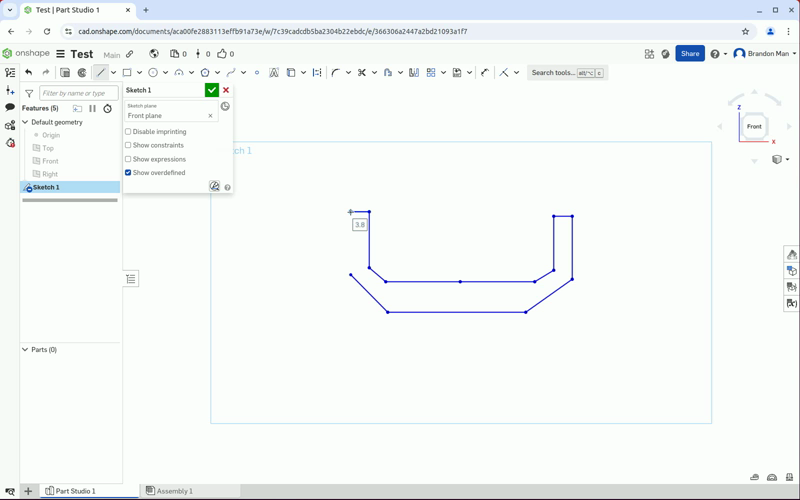
mouse_move(350, 274)
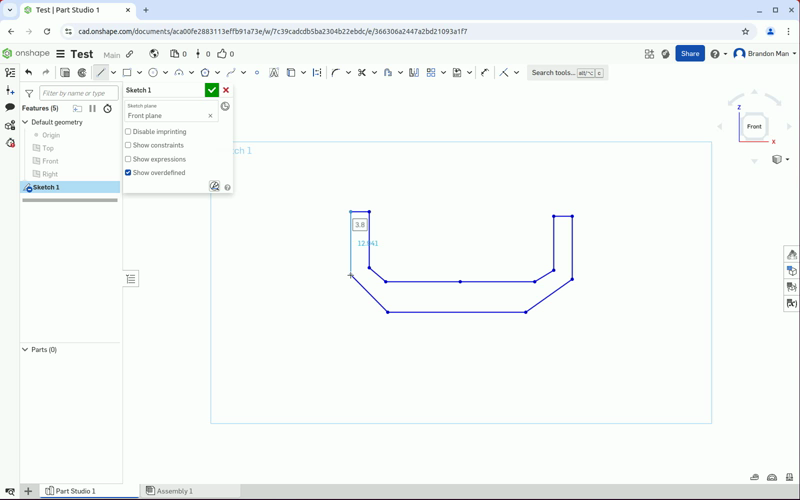
key_up(shift)
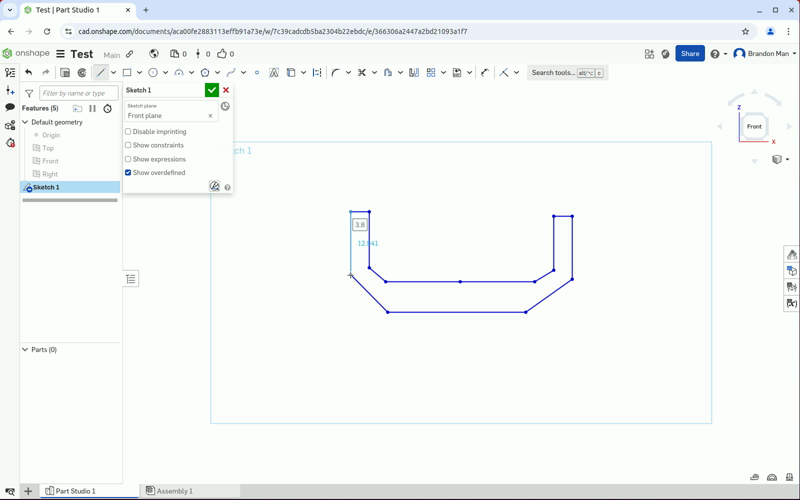
click(350, 274)
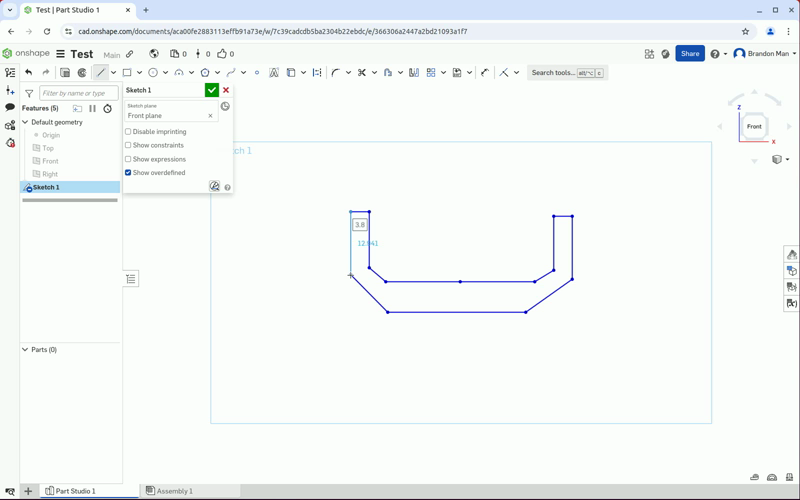
key(esc)
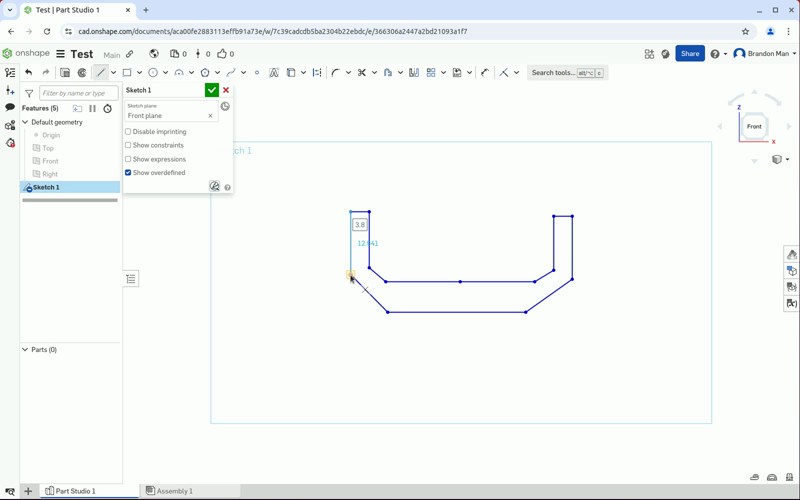
key(c)
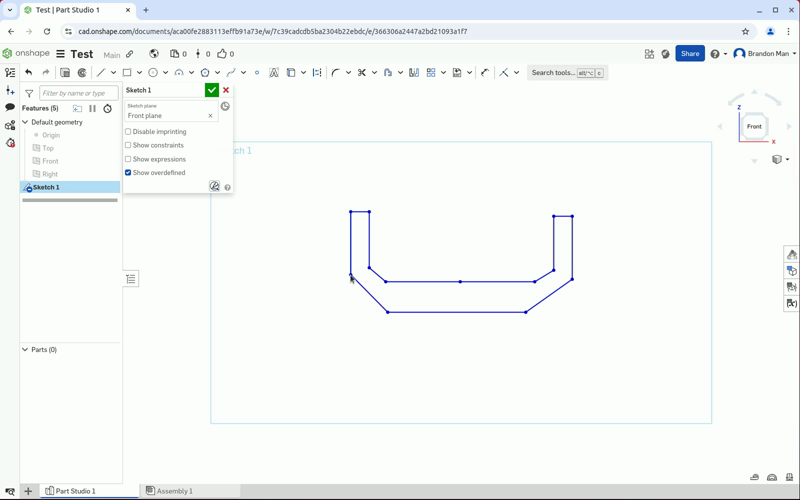
key_down(shift)
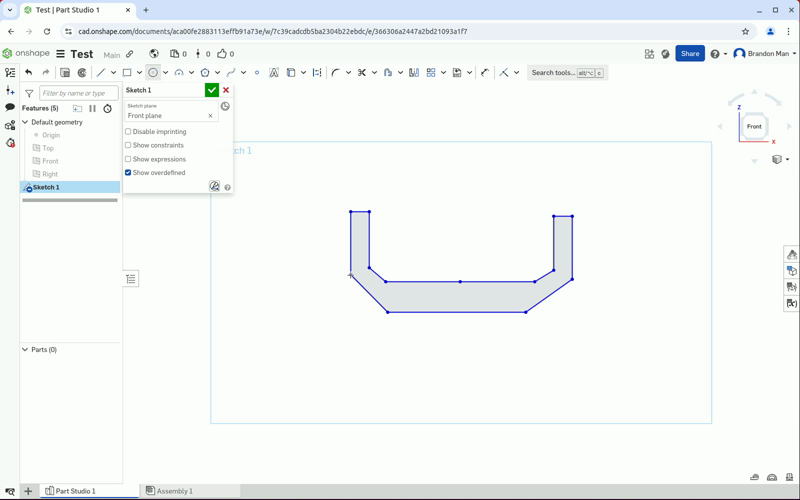
mouse_move(399, 297)
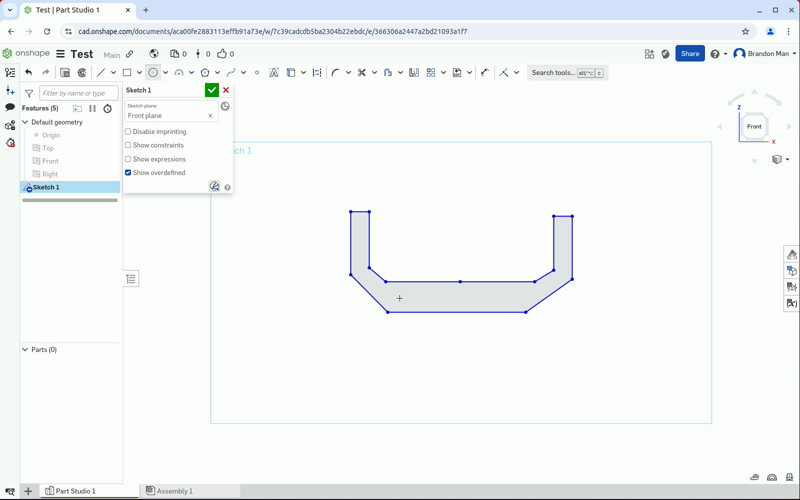
click(399, 297)
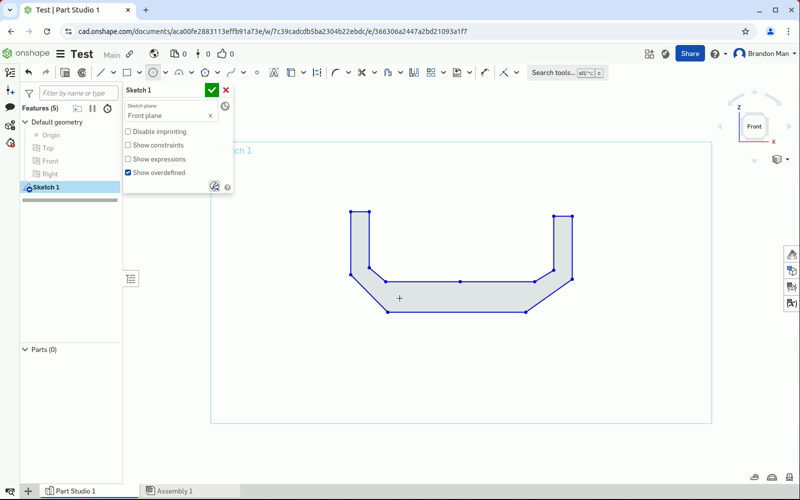
key_up(shift)
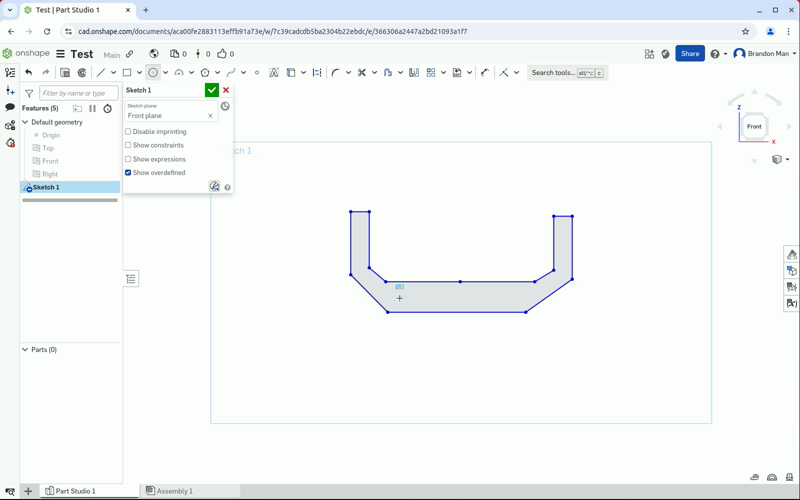
mouse_move(406, 297)
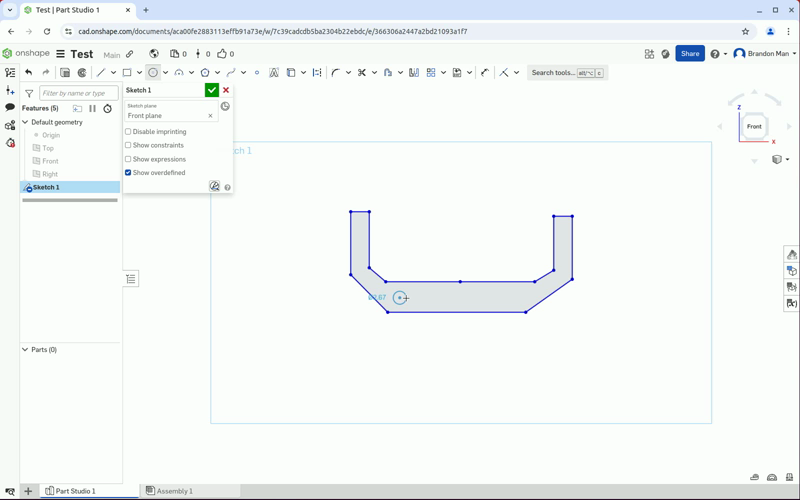
click(406, 297)
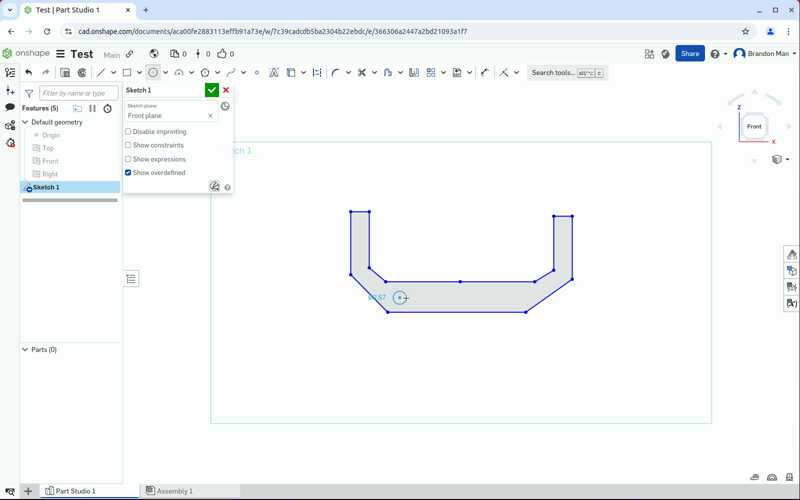
key(esc)
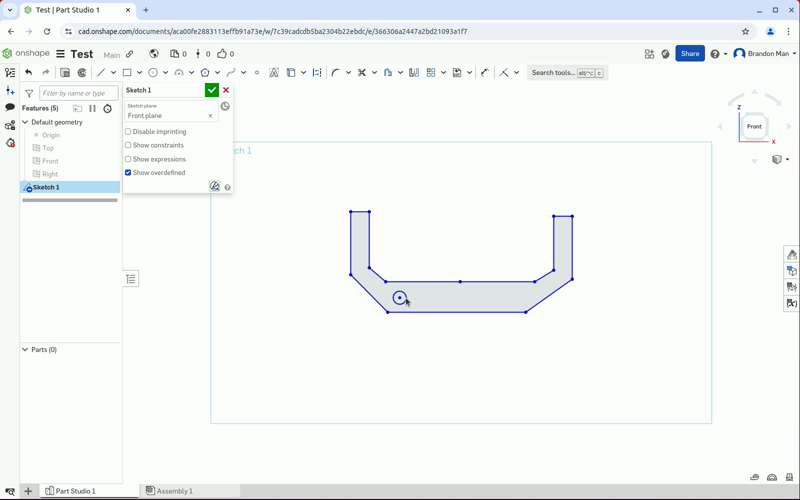
key(c)
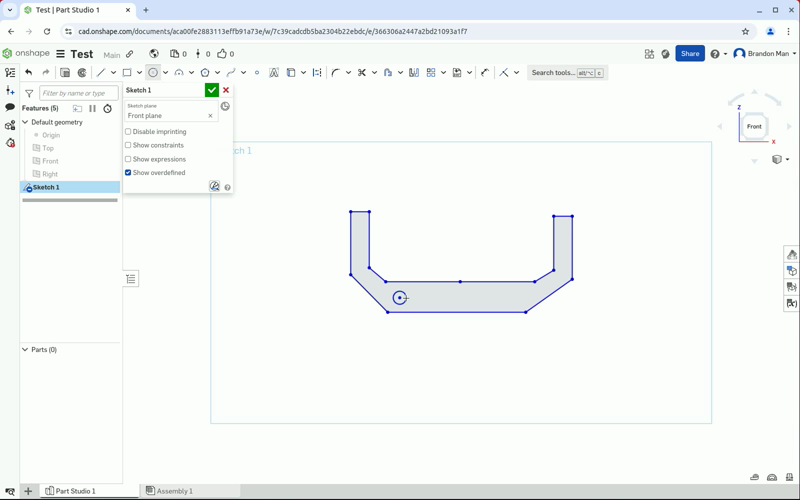
key_down(shift)
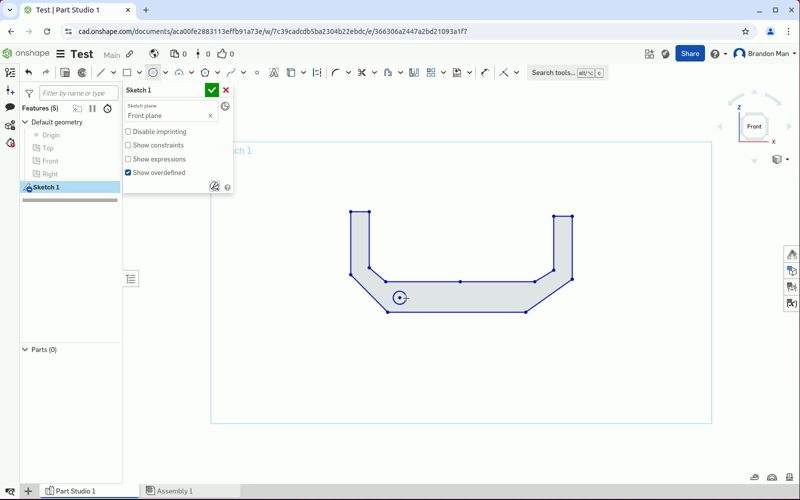
mouse_move(520, 297)
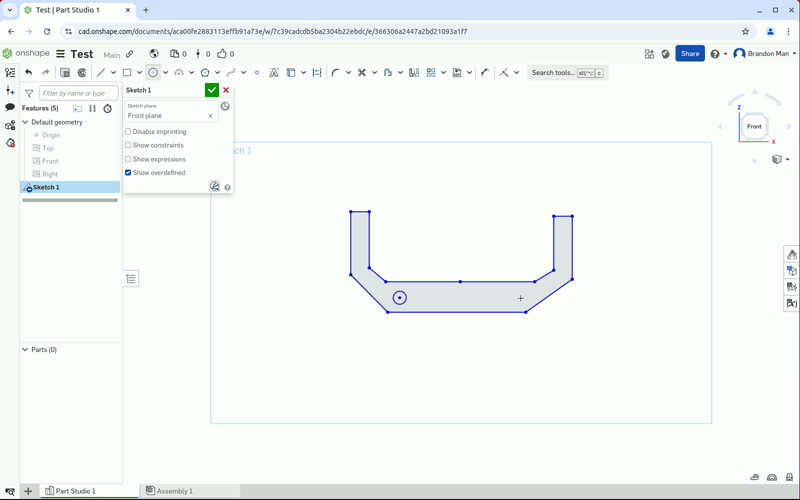
click(520, 297)
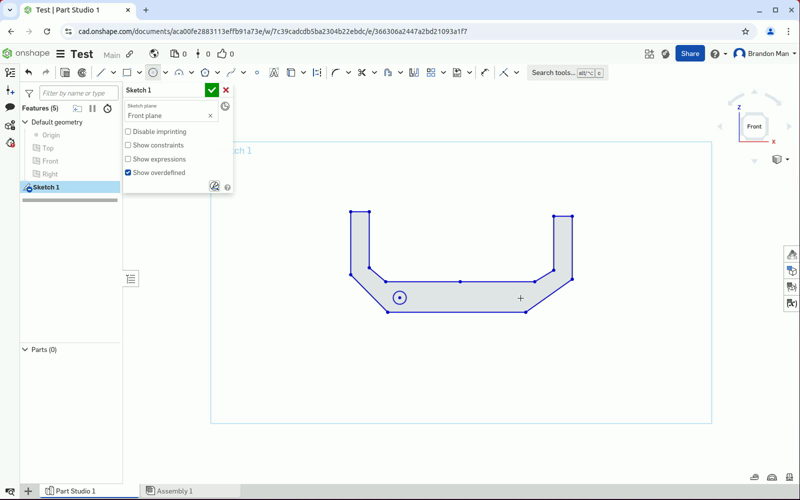
key_up(shift)
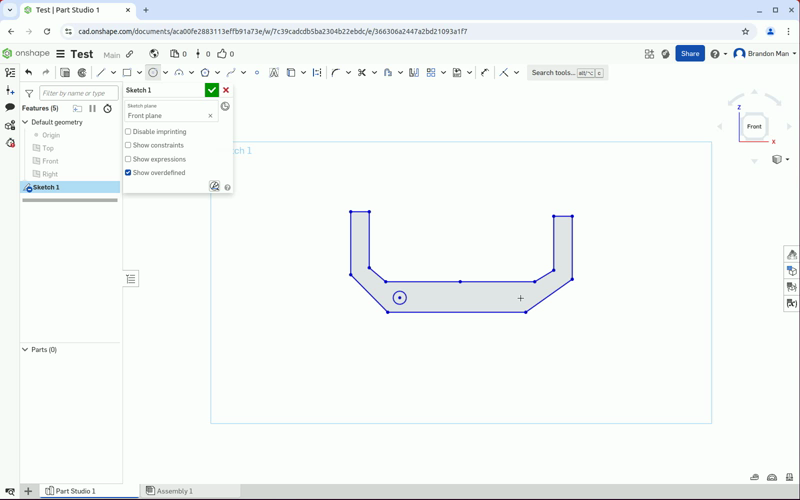
mouse_move(527, 297)
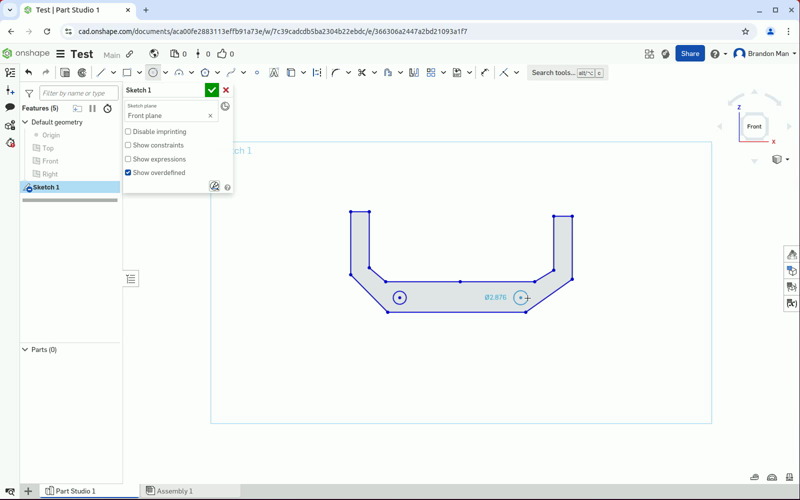
click(527, 297)
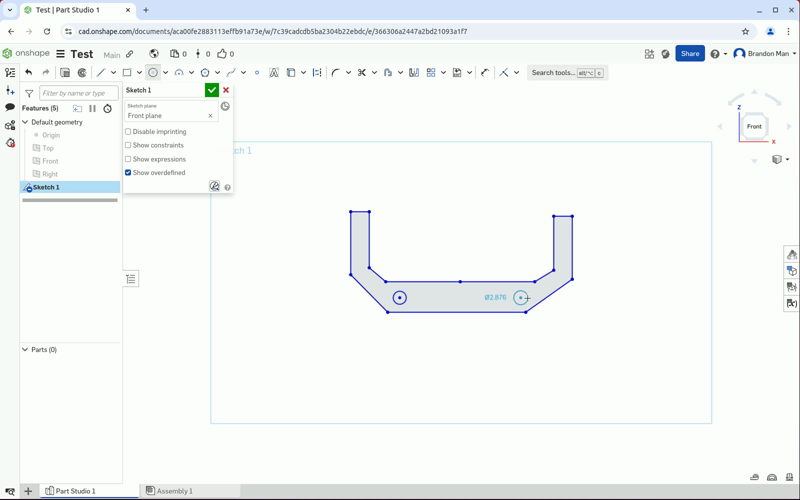
key(esc)
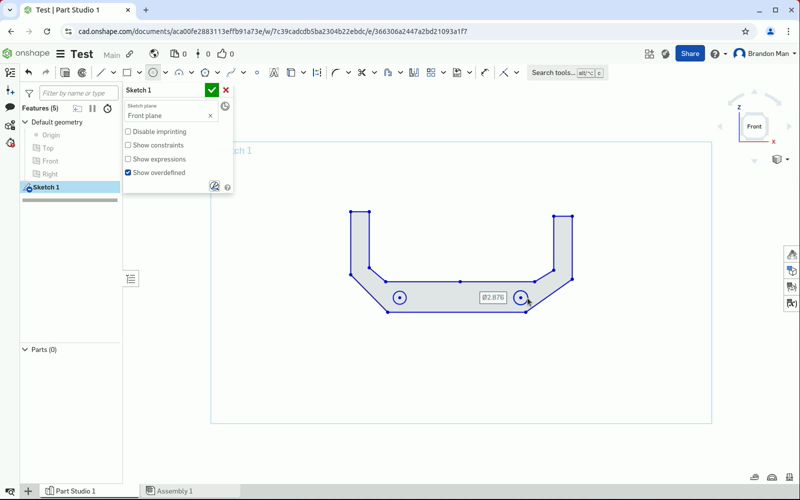
mouse_move(534, 298)
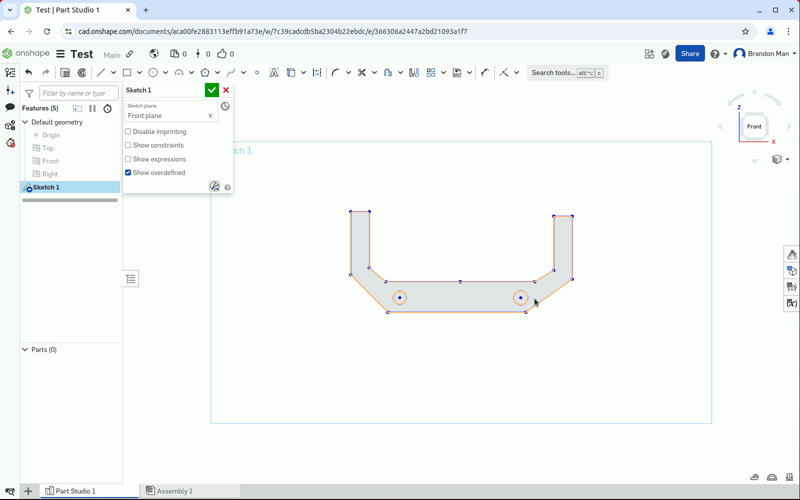
click(534, 298)
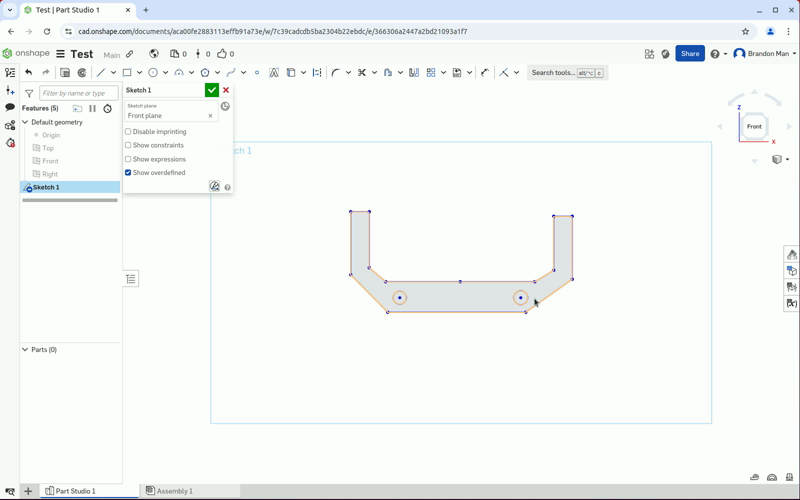
mouse_move(73, 352)
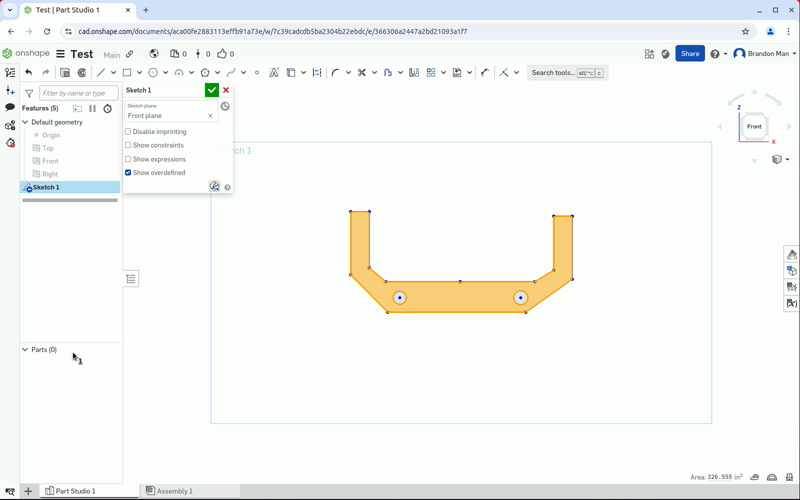
key(shift+y)
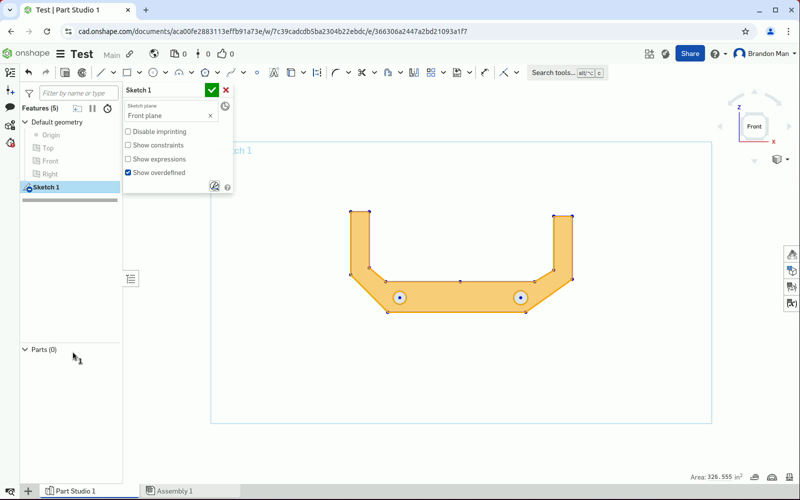
key(shift+e)
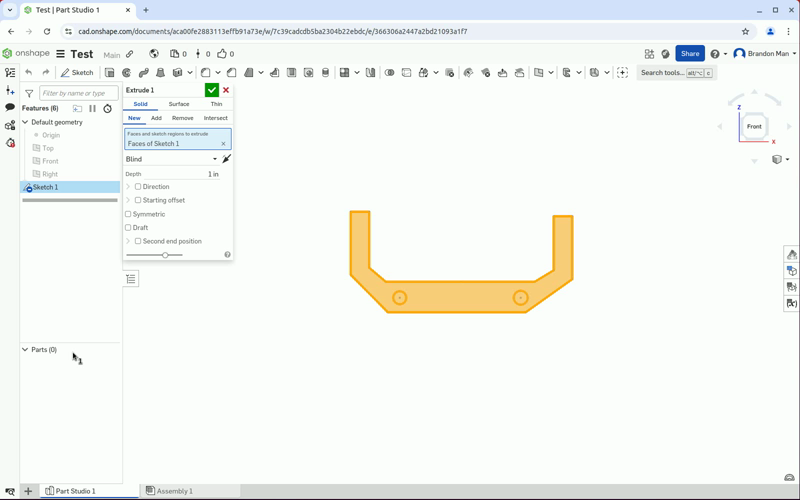
mouse_move(143, 106)
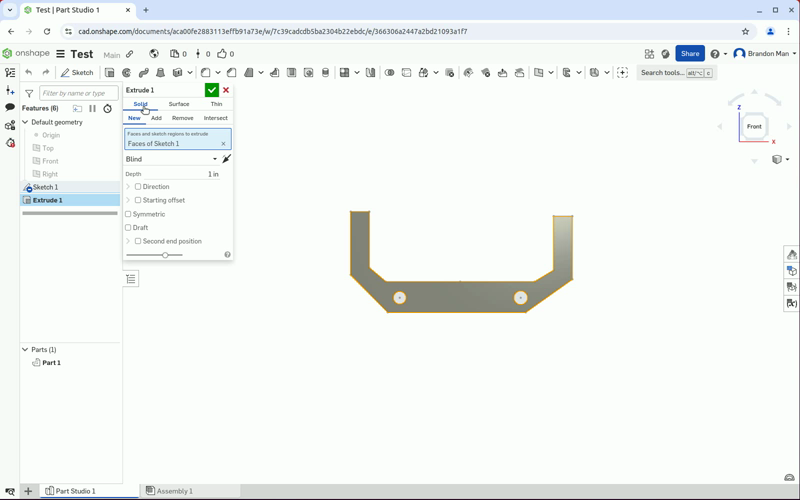
click(143, 106)
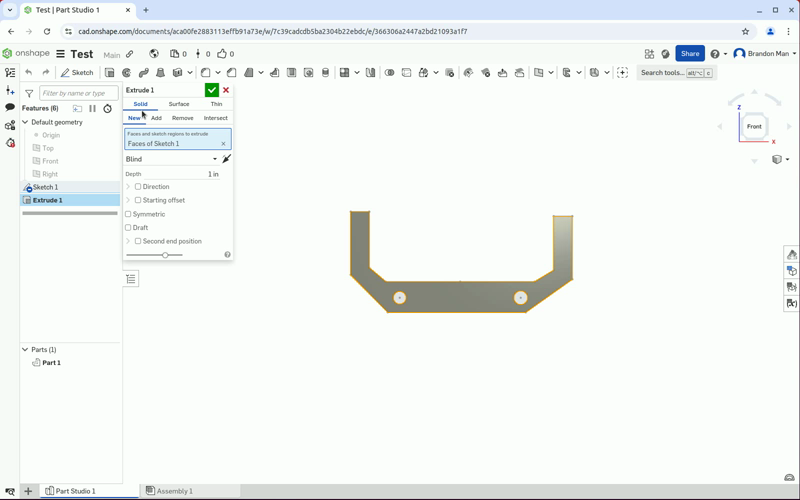
mouse_move(137, 120)
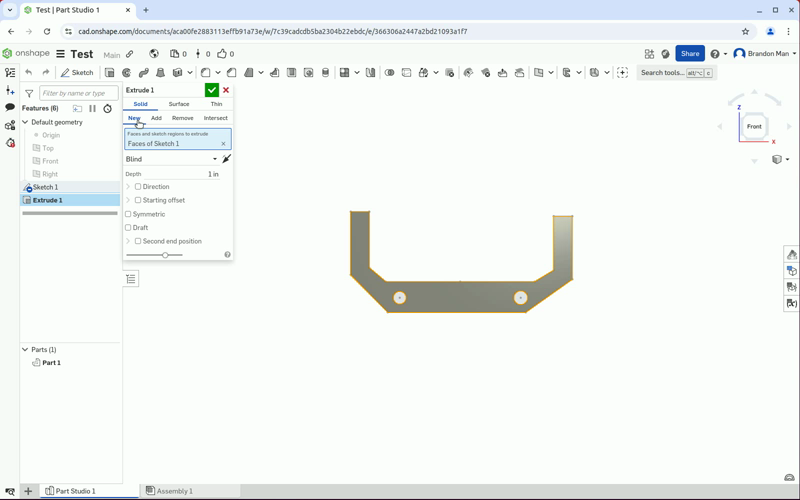
click(137, 120)
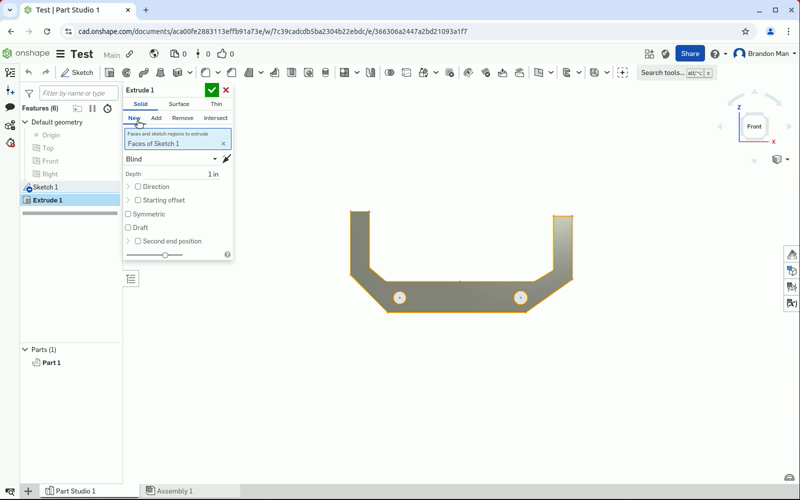
key(tab, 4)
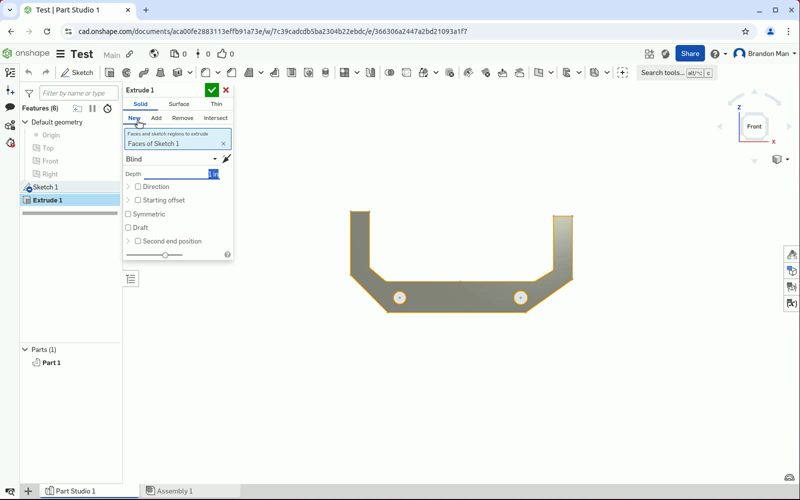
text(4.332)
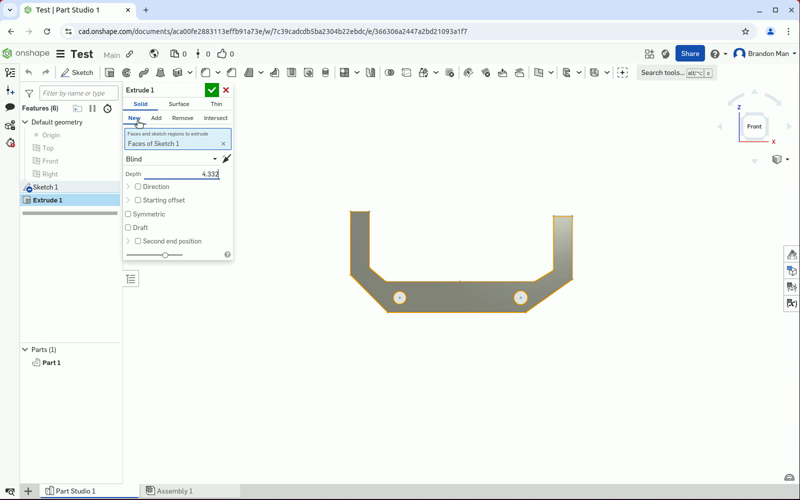
key(tab, 3)
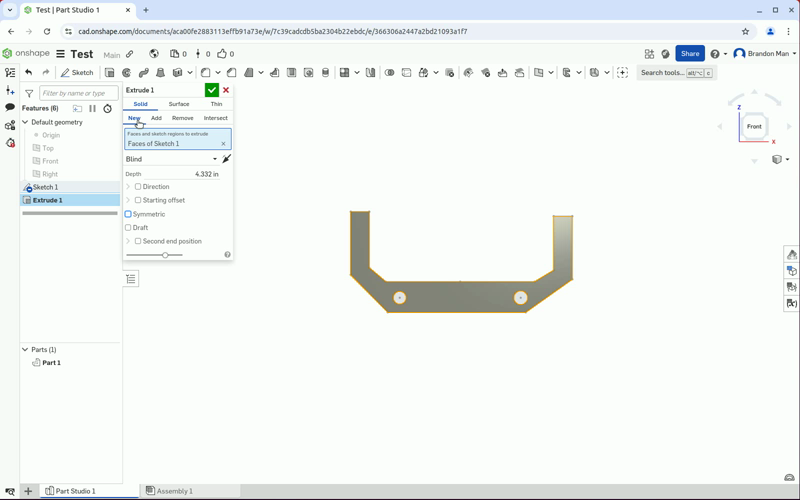
key(space)
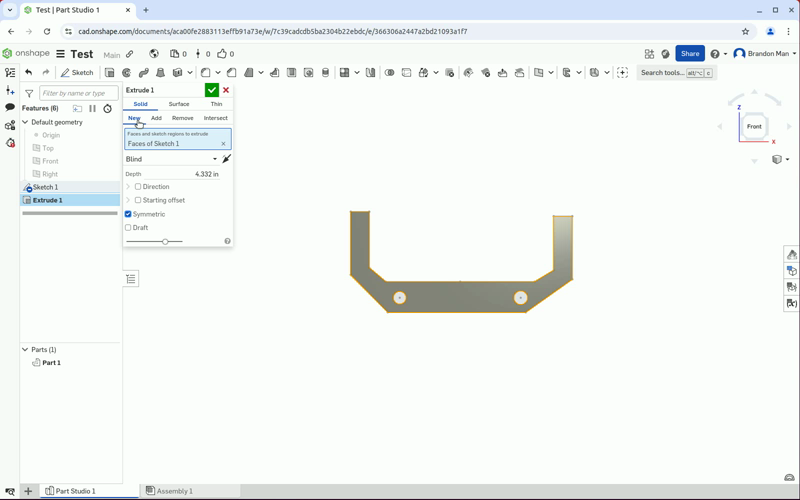
key(enter)
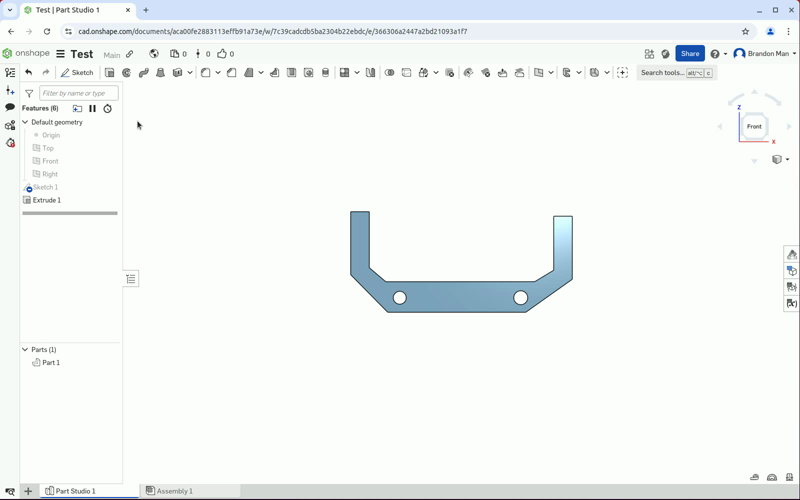
key(shift+h)
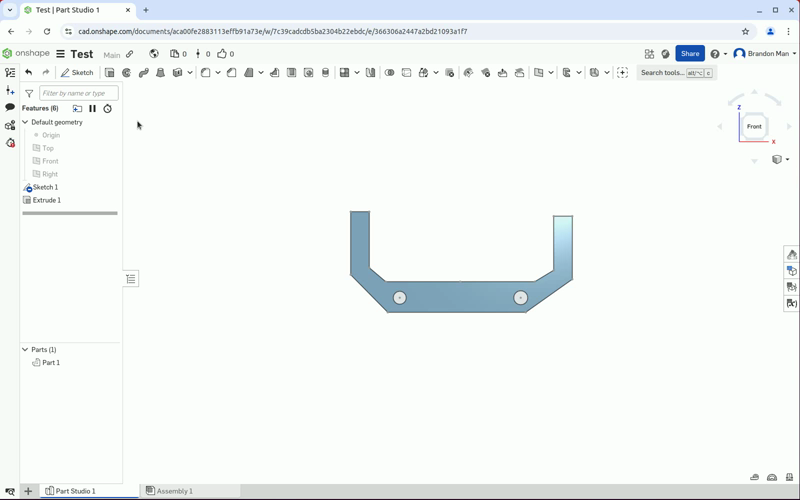
key(shift+h)
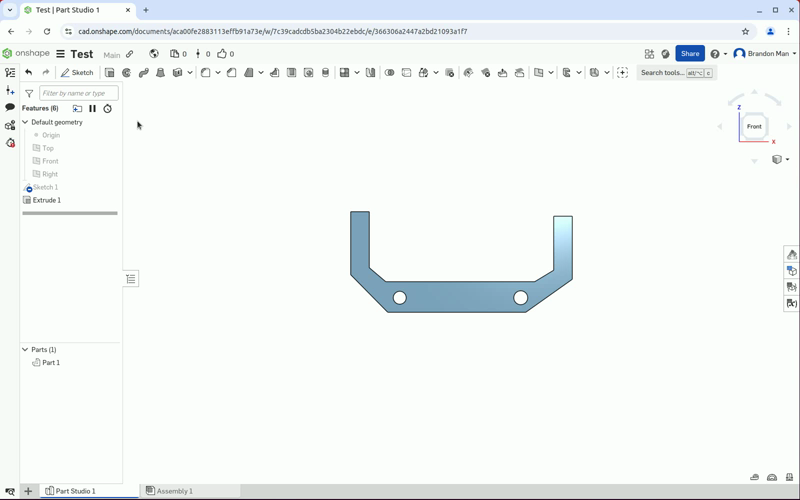
mouse_move(73, 189)
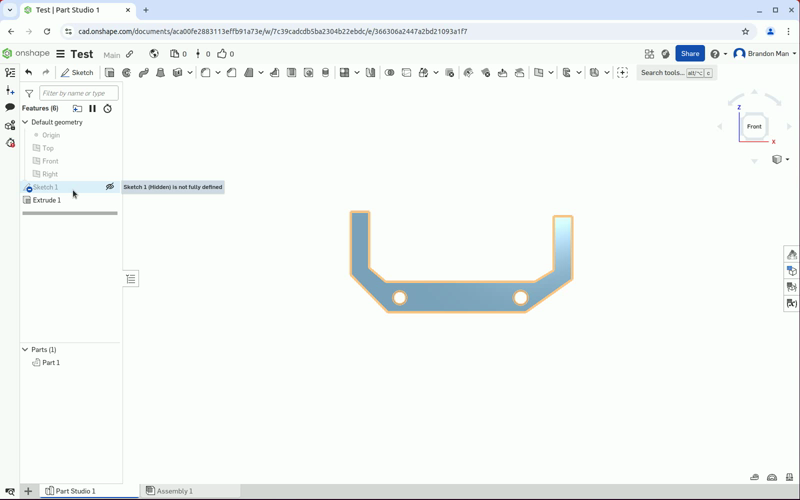
click(73, 189)
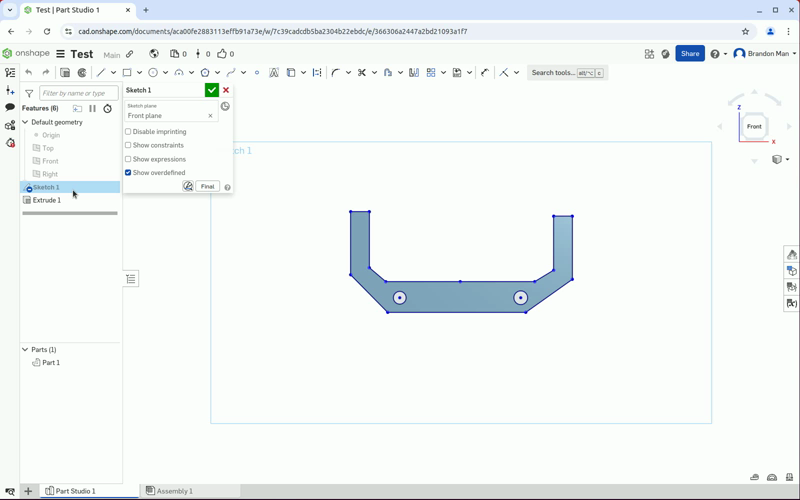
mouse_move(229, 92)
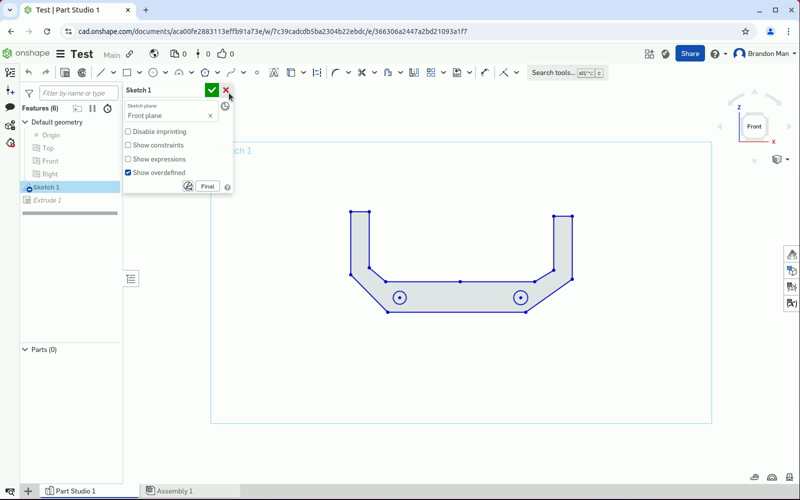
click(229, 92)
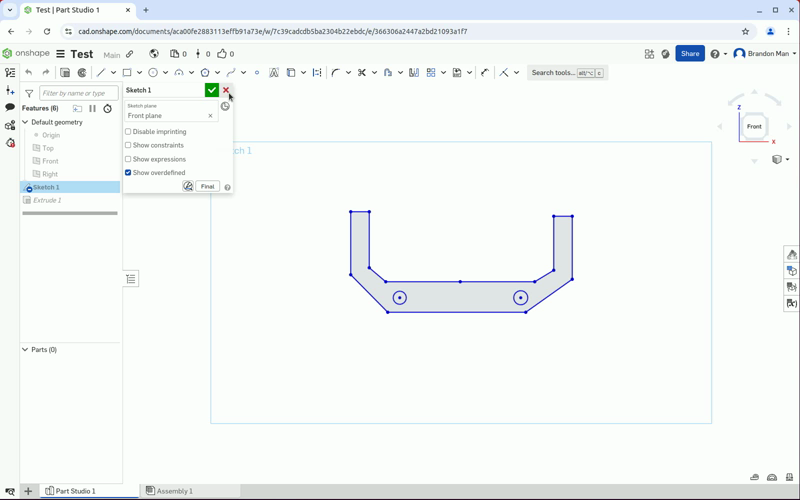
key(shift+s)
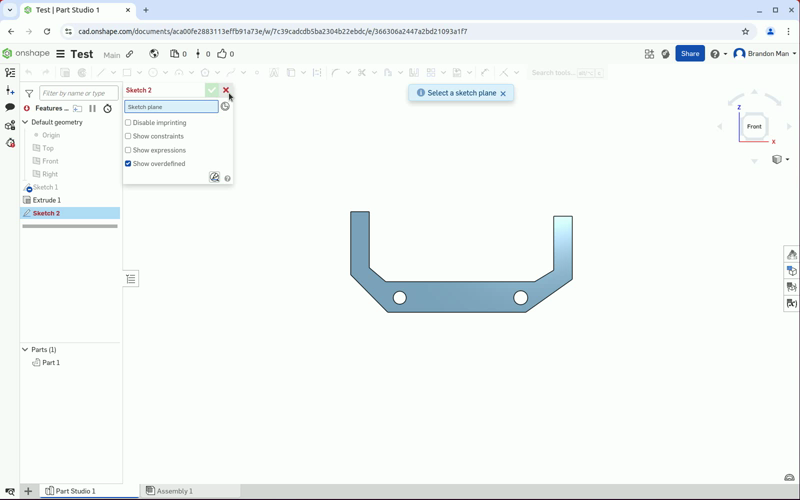
mouse_move(73, 163)
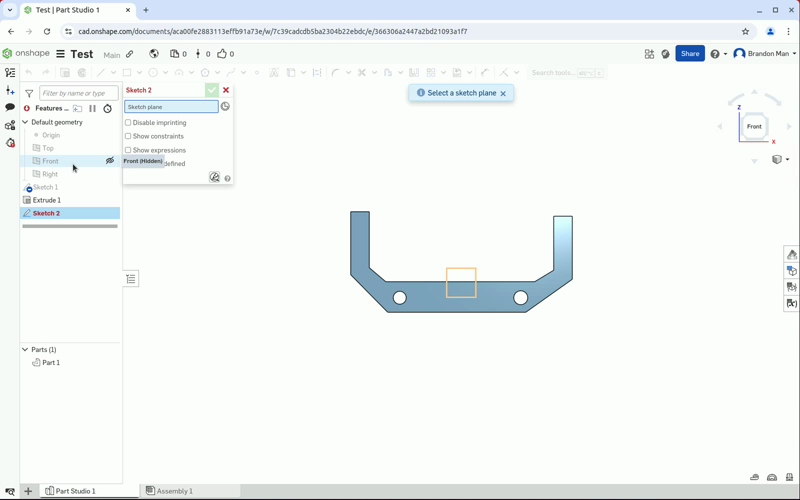
click(73, 163)
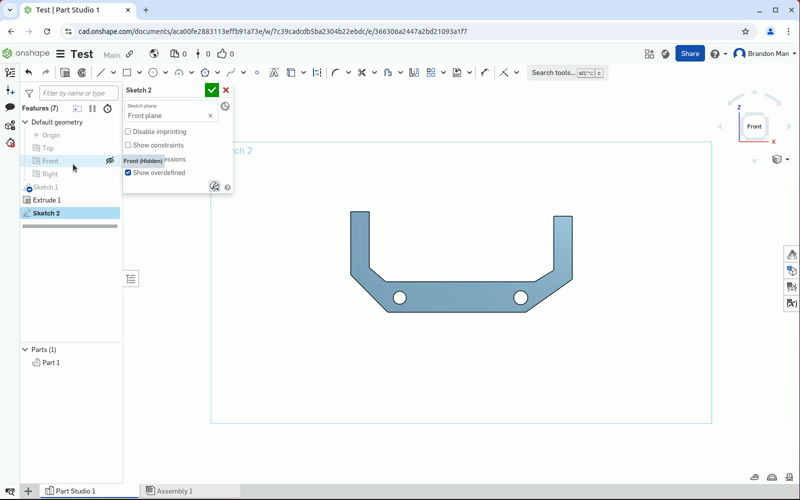
mouse_move(73, 352)
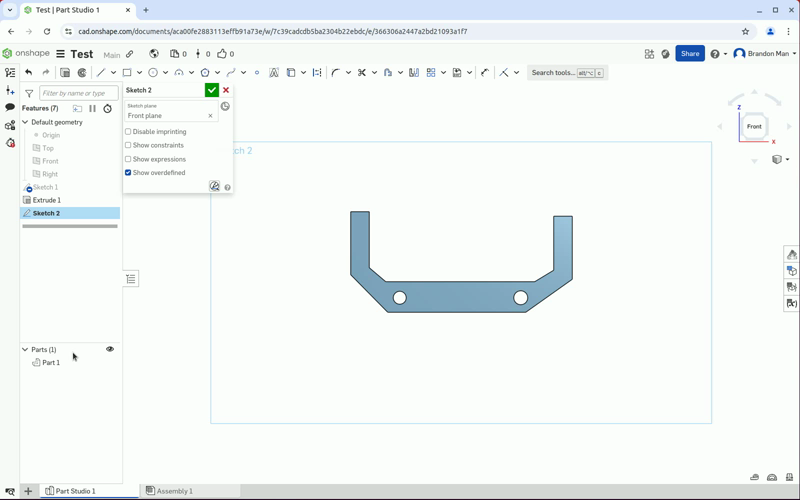
key(y)
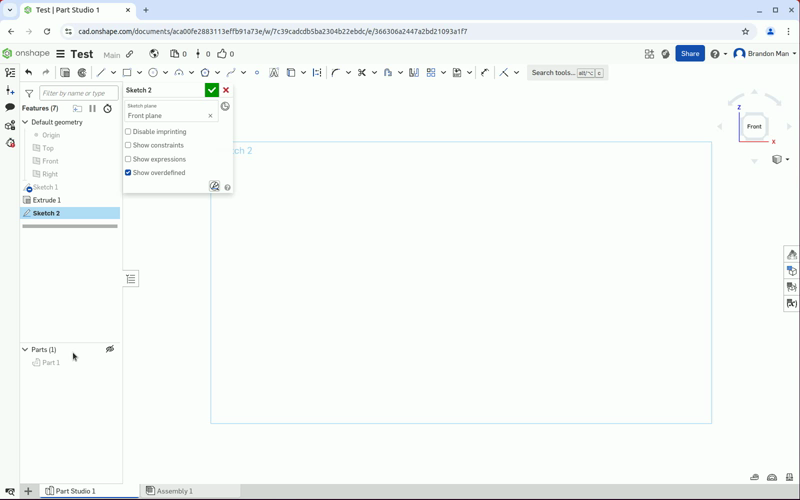
key(l)
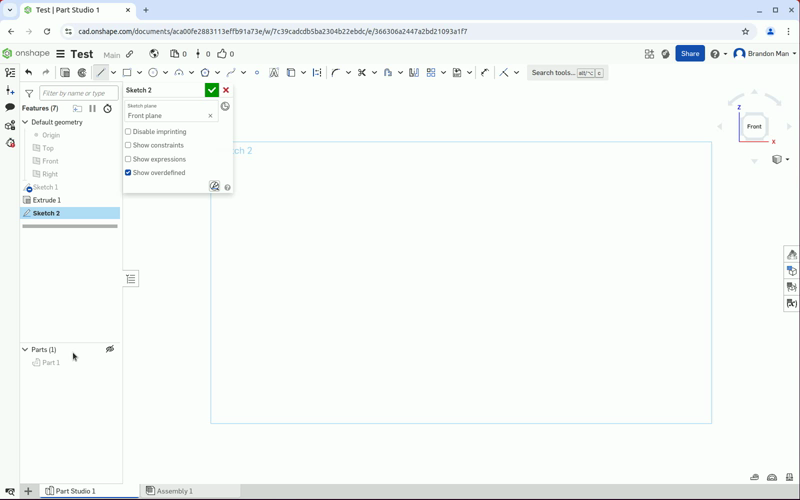
key_down(shift)
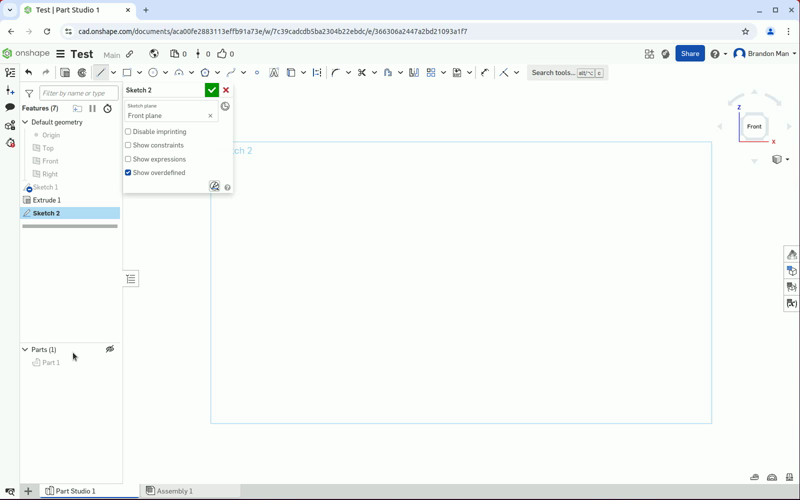
mouse_move(359, 271)
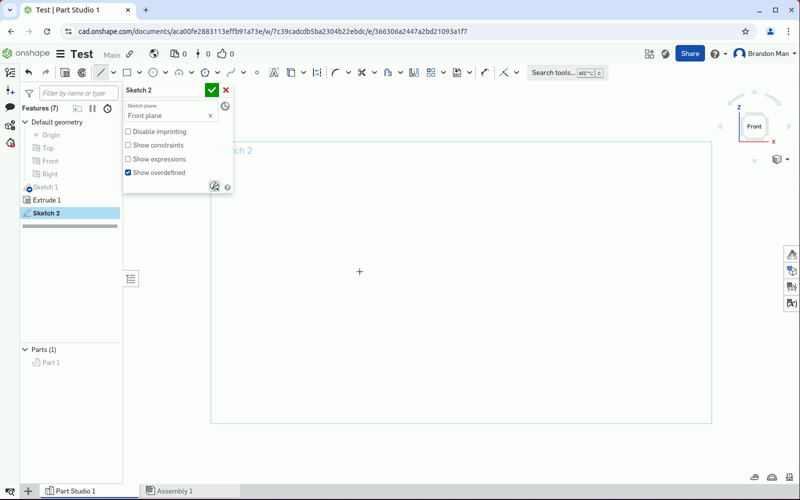
click(359, 271)
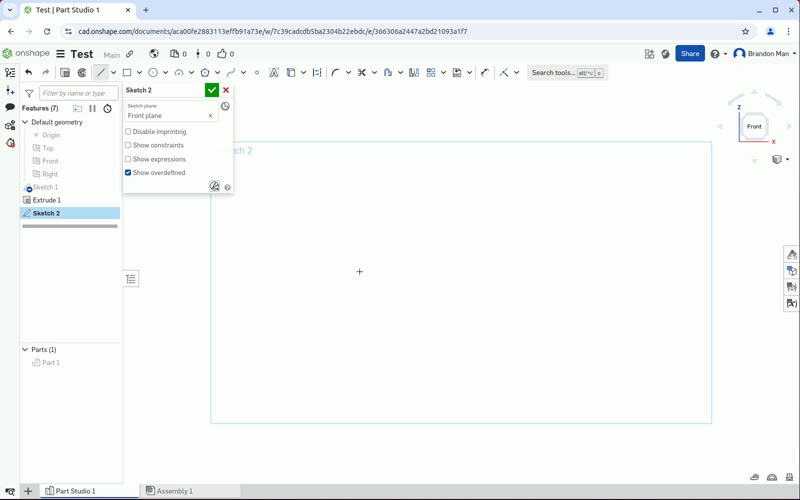
key_up(shift)
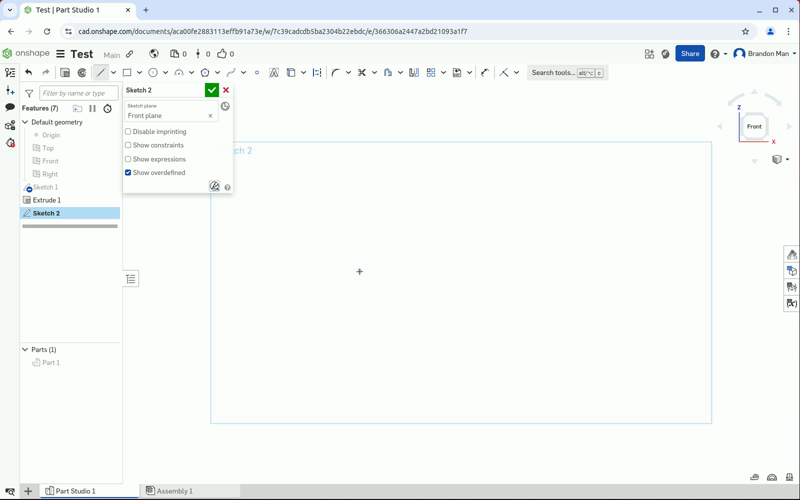
key_down(shift)
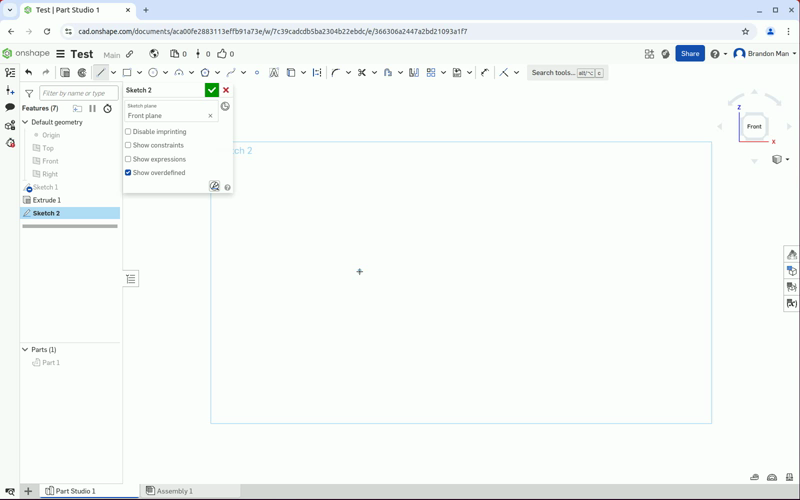
mouse_move(389, 271)
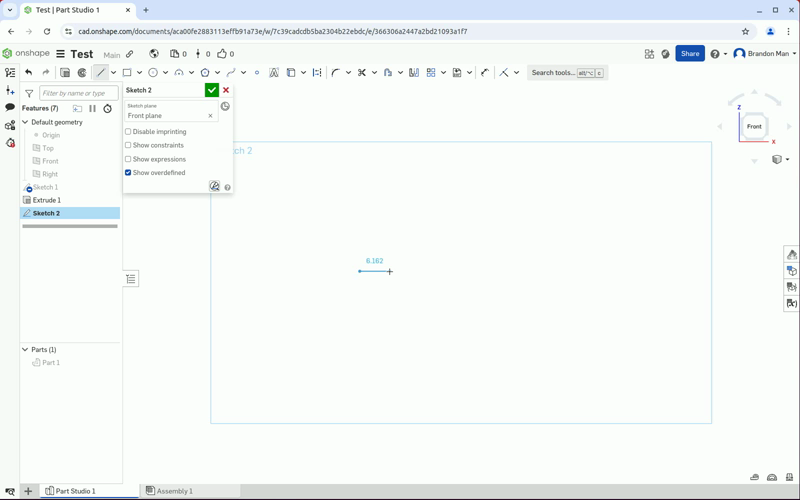
mouse_move(381, 292)
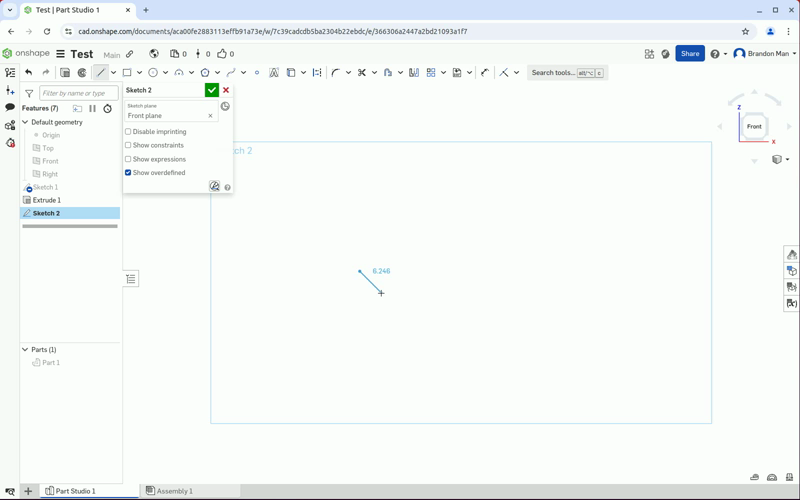
click(381, 292)
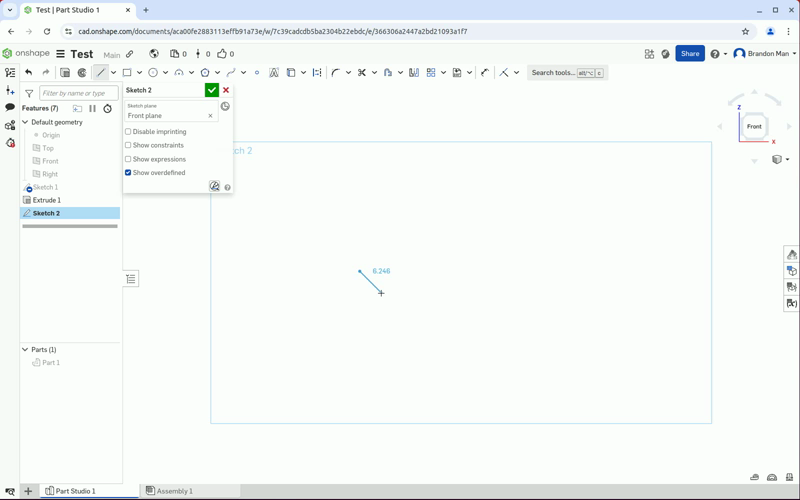
key_up(shift)
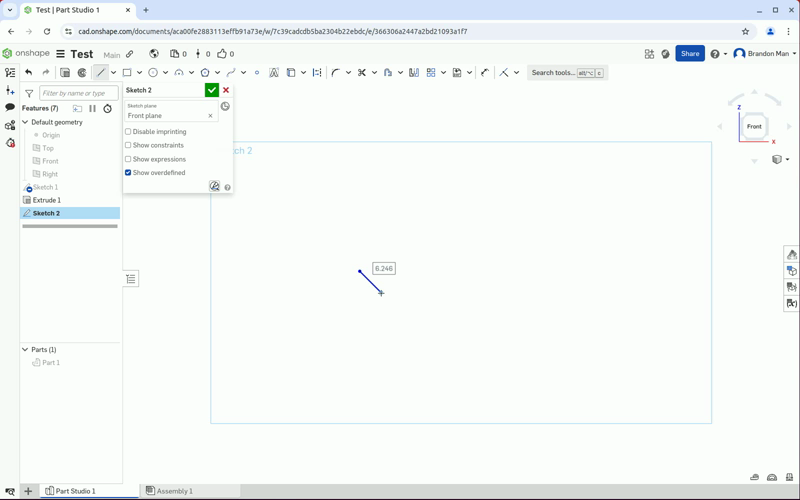
key_down(shift)
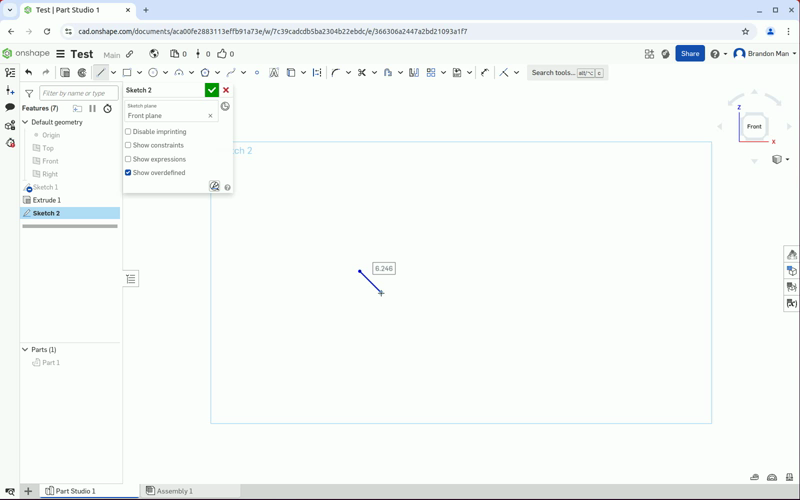
mouse_move(539, 292)
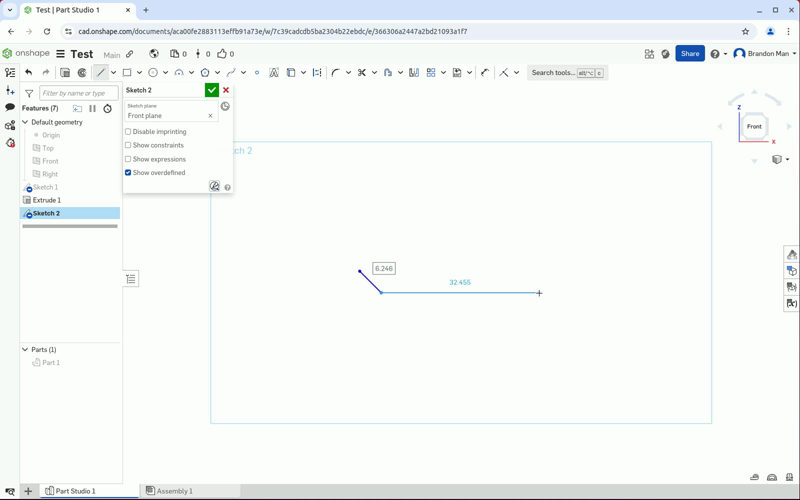
click(539, 292)
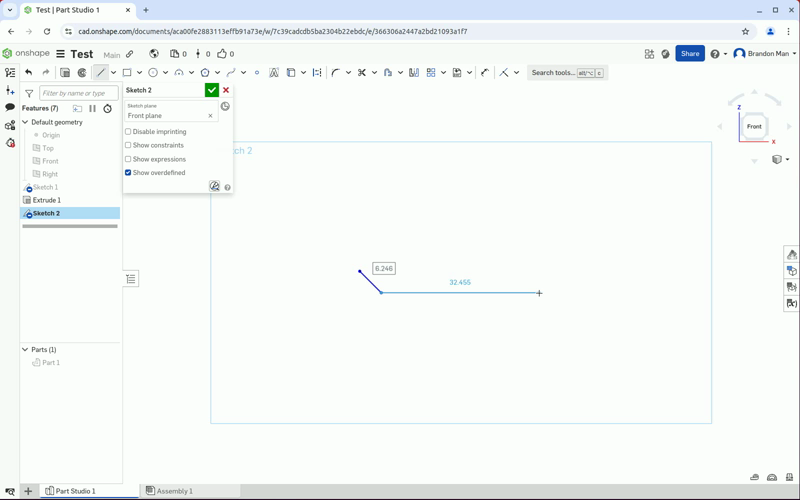
key_up(shift)
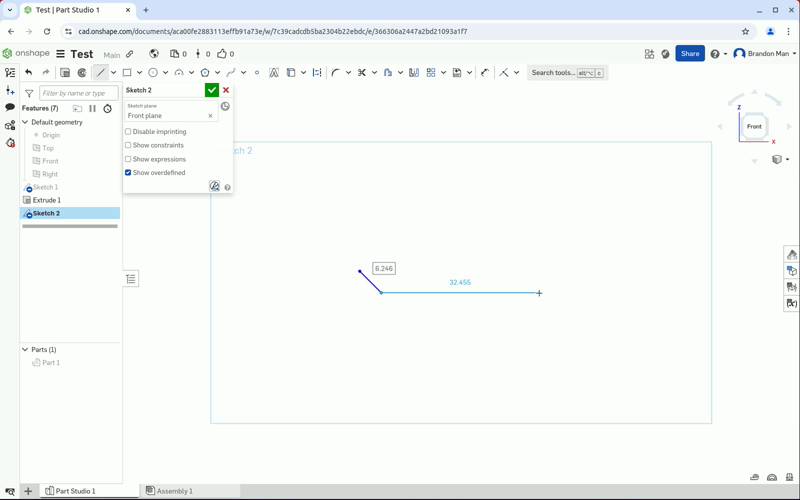
key_down(shift)
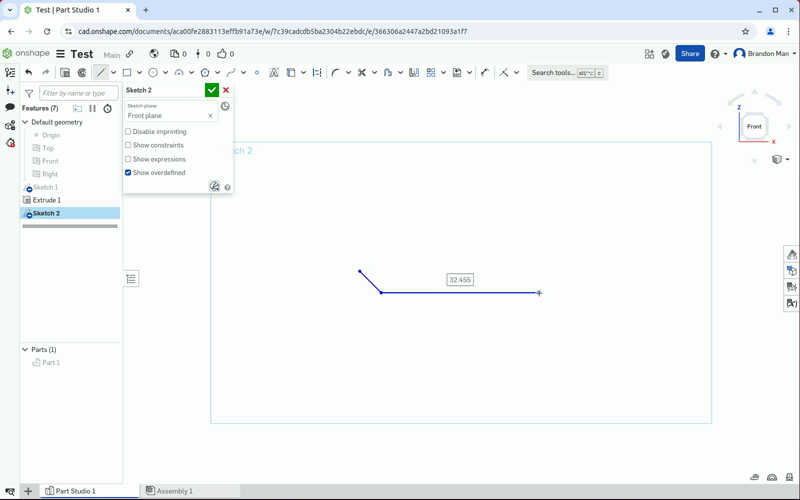
mouse_move(569, 292)
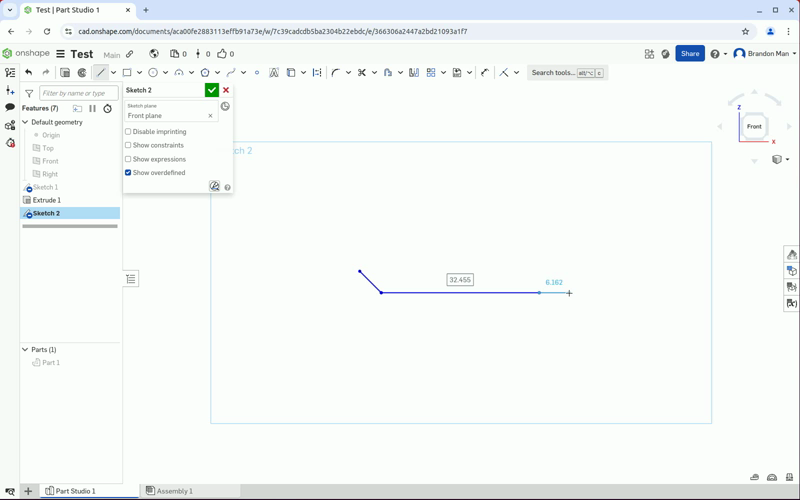
mouse_move(562, 275)
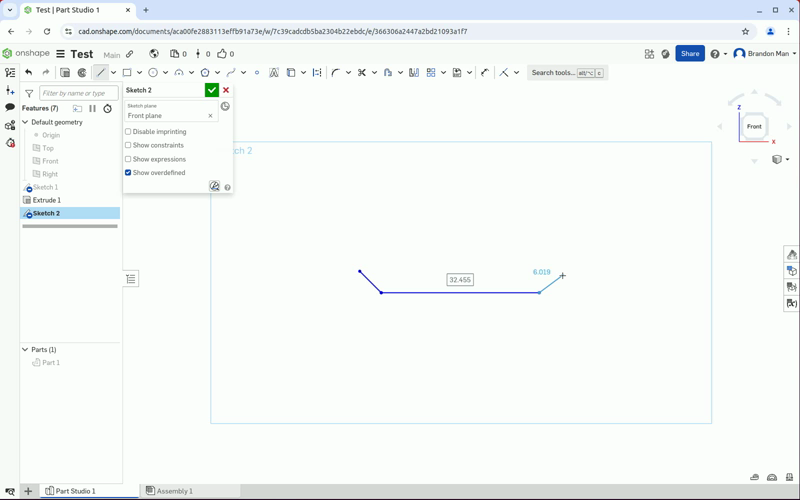
click(562, 275)
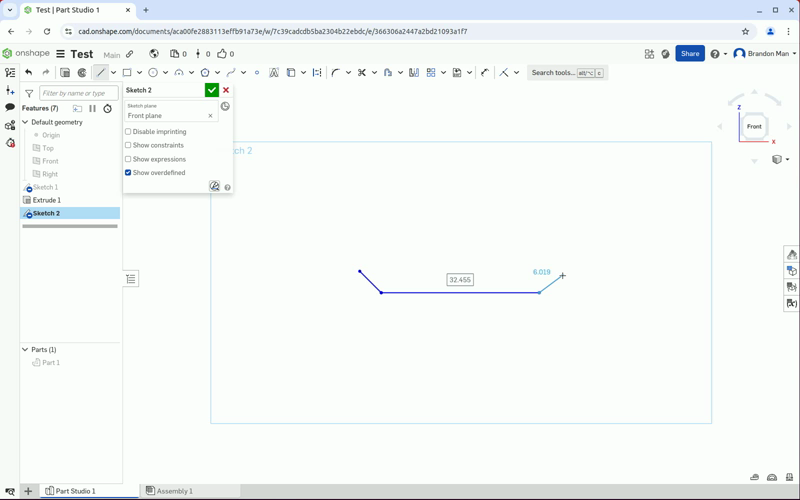
key_up(shift)
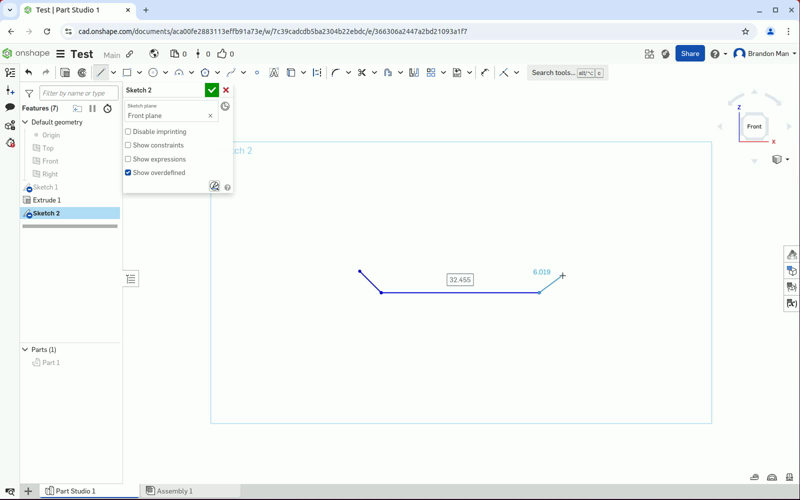
key_down(shift)
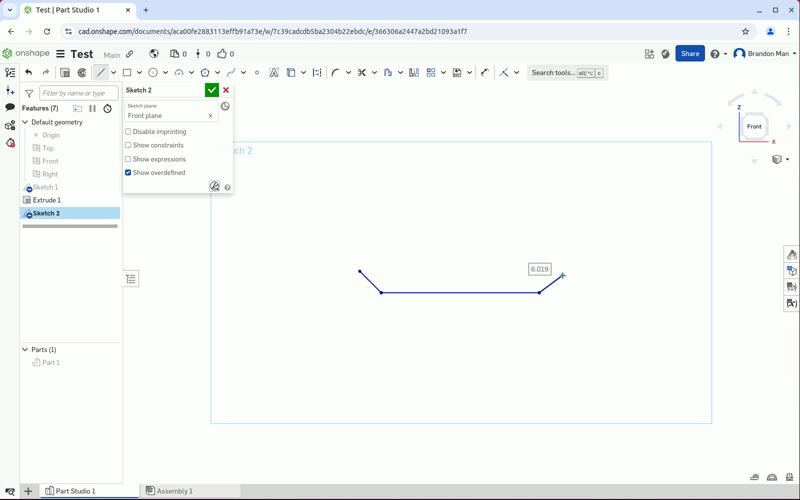
mouse_move(562, 183)
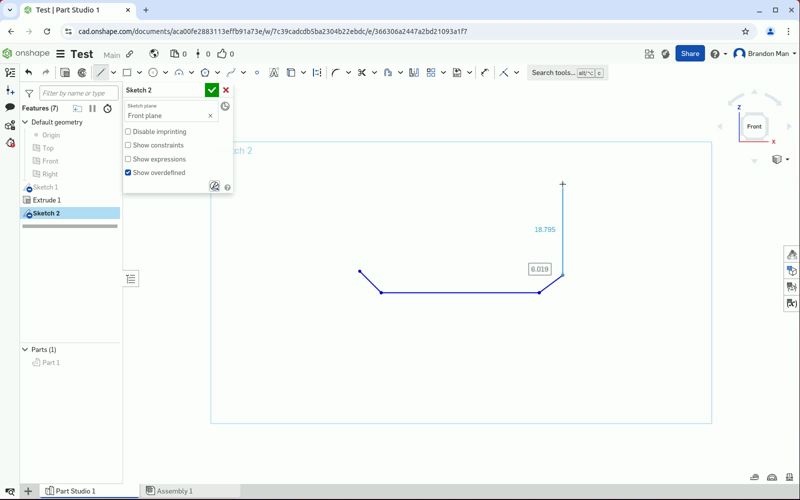
click(562, 183)
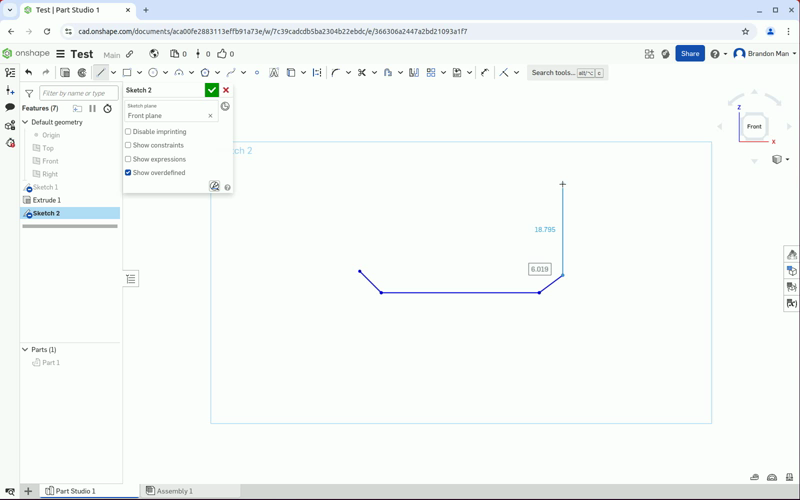
key_up(shift)
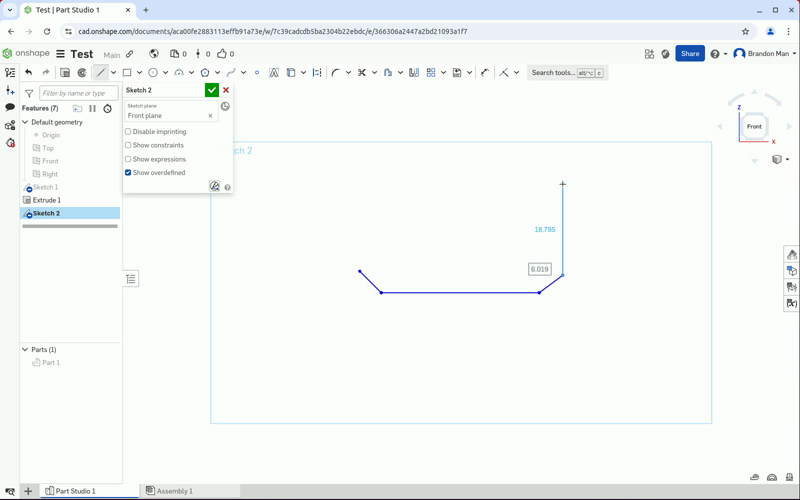
key_down(shift)
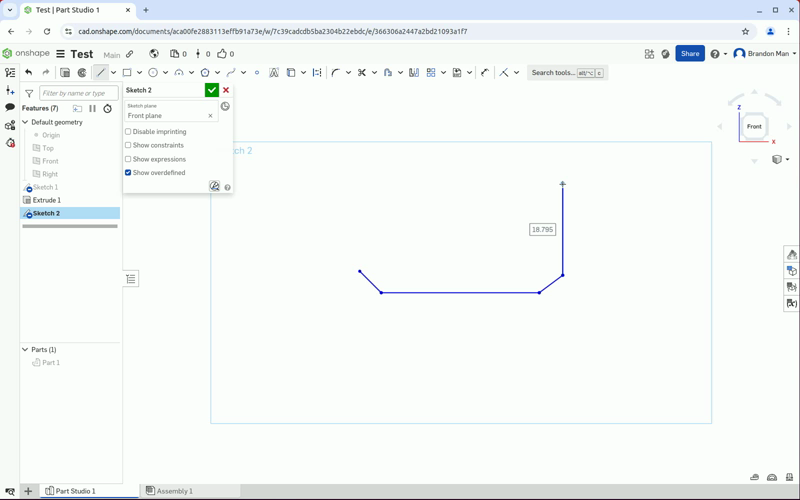
mouse_move(589, 183)
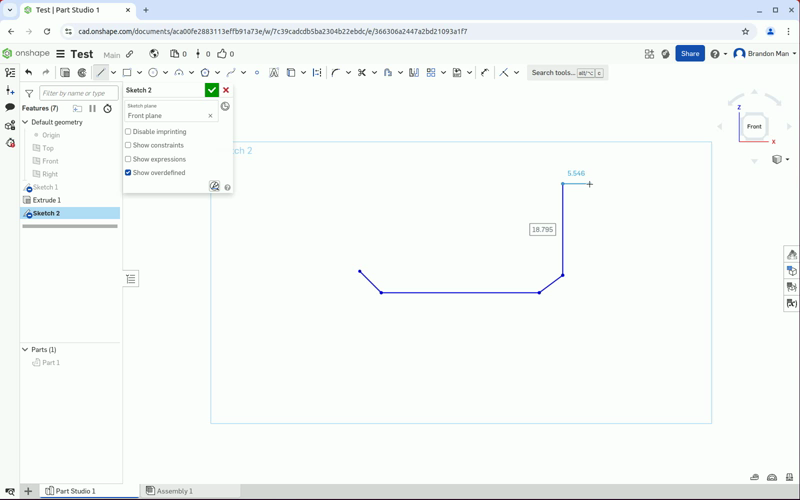
mouse_move(554, 183)
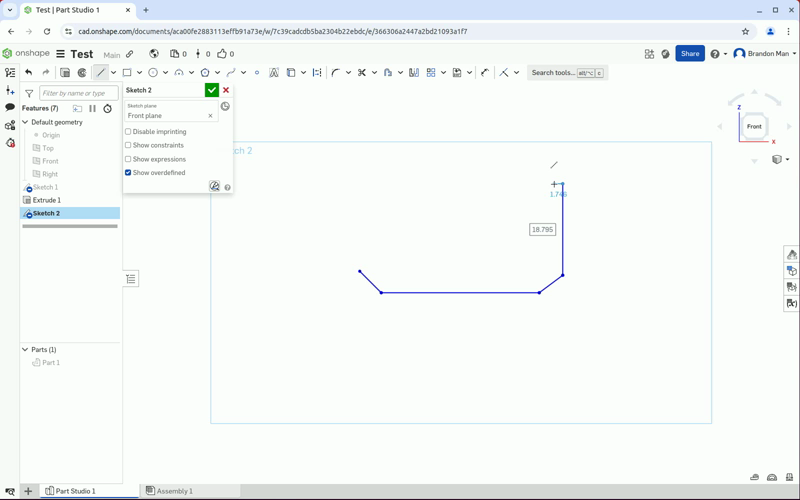
click(554, 183)
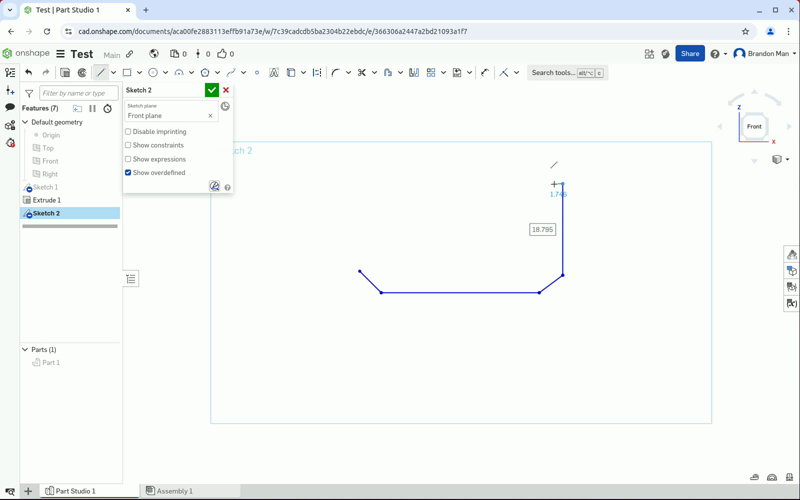
key_up(shift)
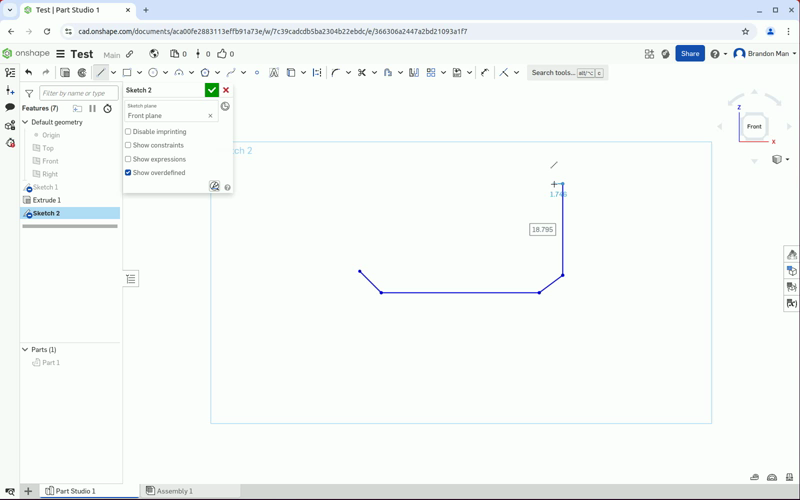
key_down(shift)
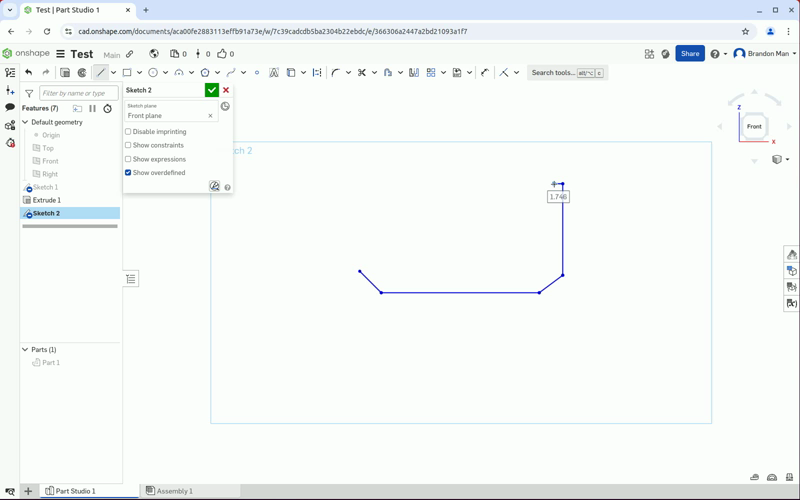
mouse_move(554, 271)
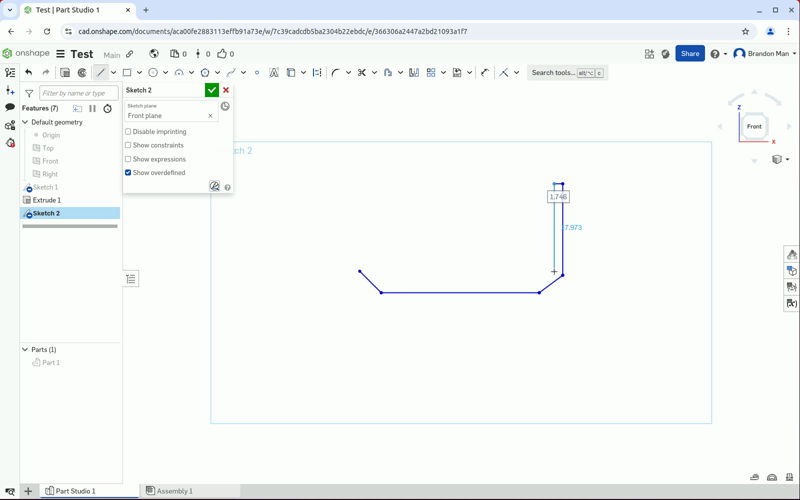
click(554, 271)
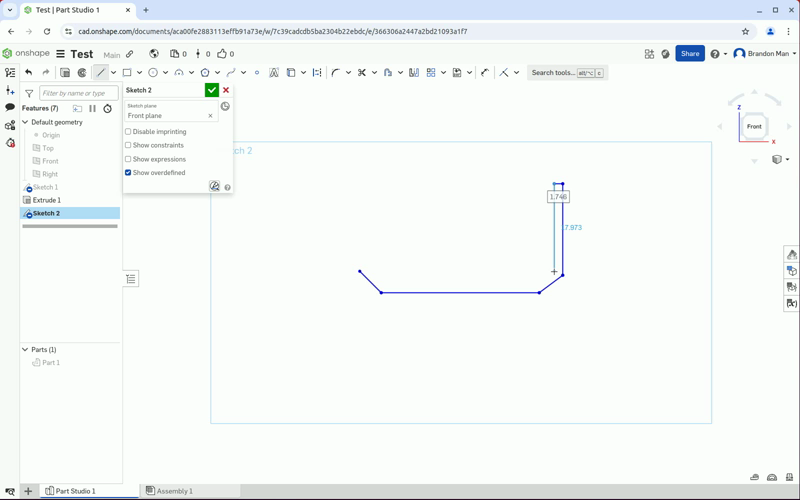
key_up(shift)
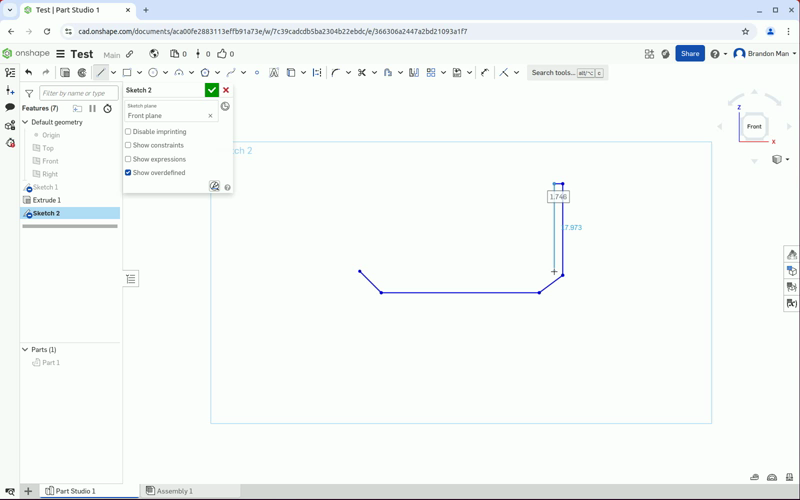
key_down(shift)
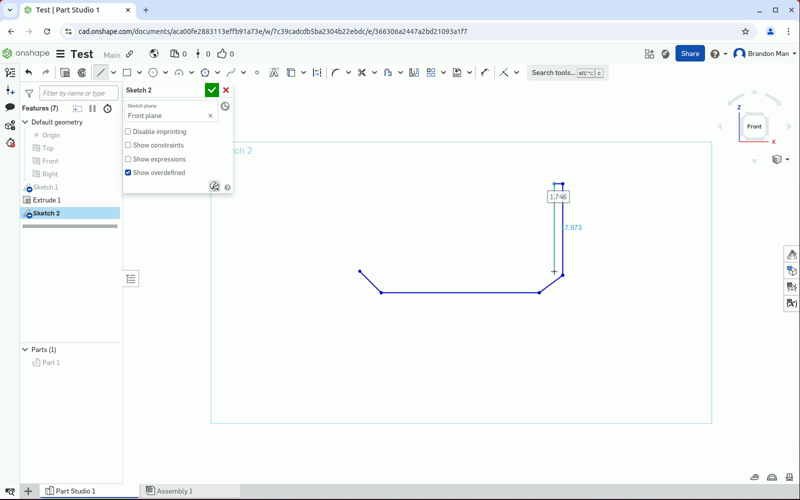
mouse_move(584, 271)
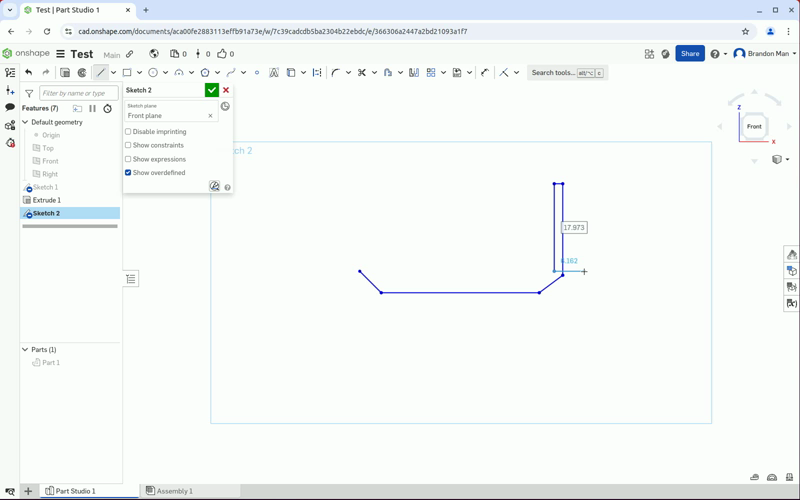
mouse_move(535, 284)
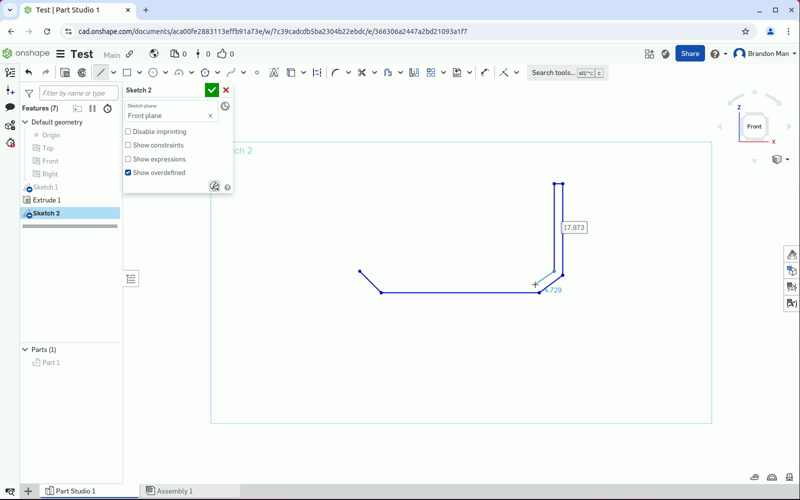
click(535, 284)
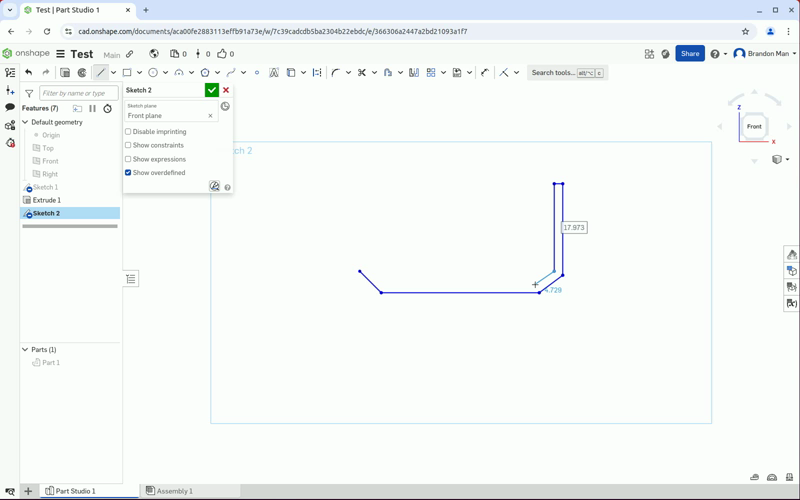
key_up(shift)
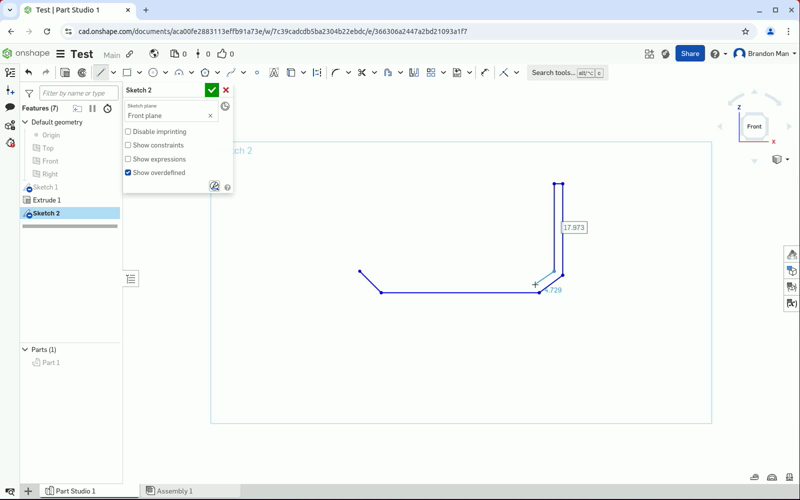
key_down(shift)
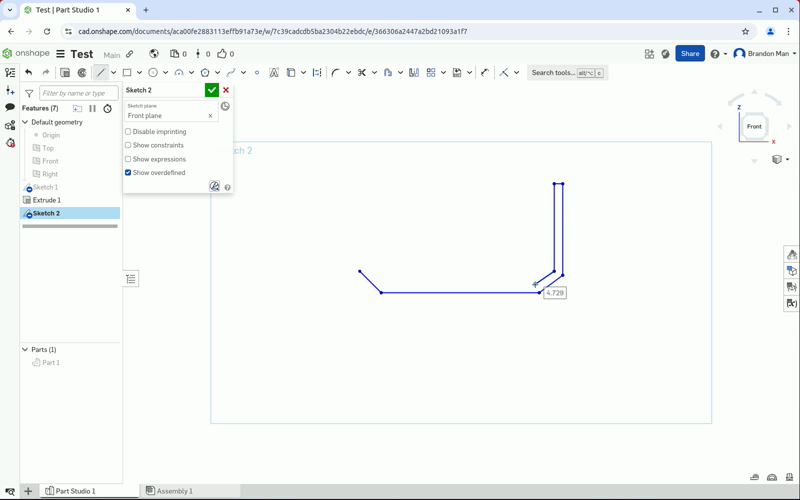
mouse_move(385, 284)
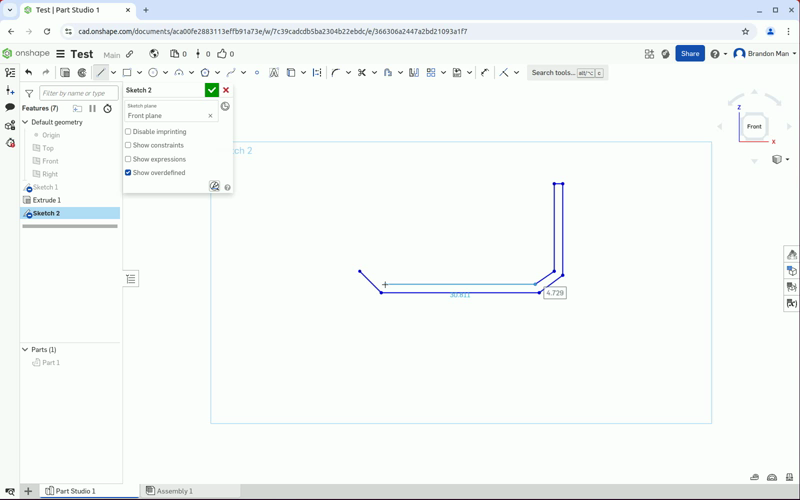
click(385, 284)
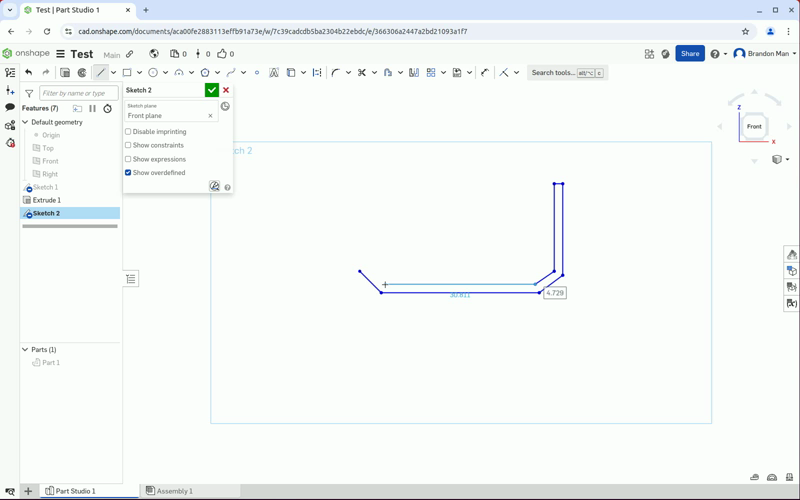
key_up(shift)
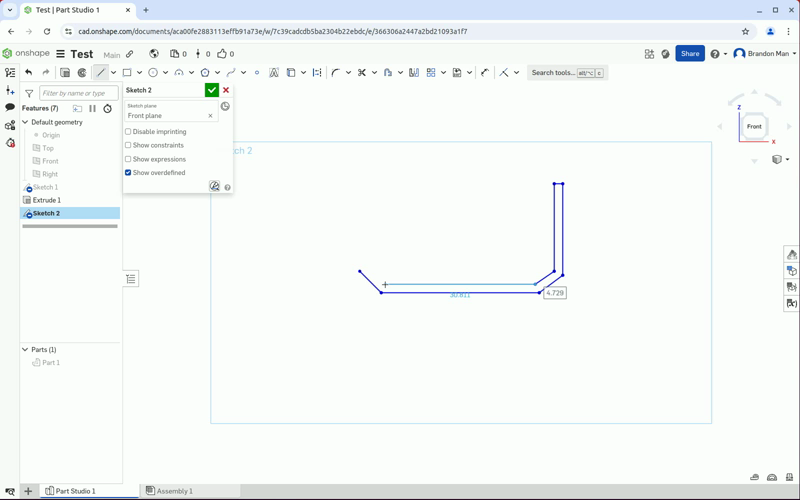
key_down(shift)
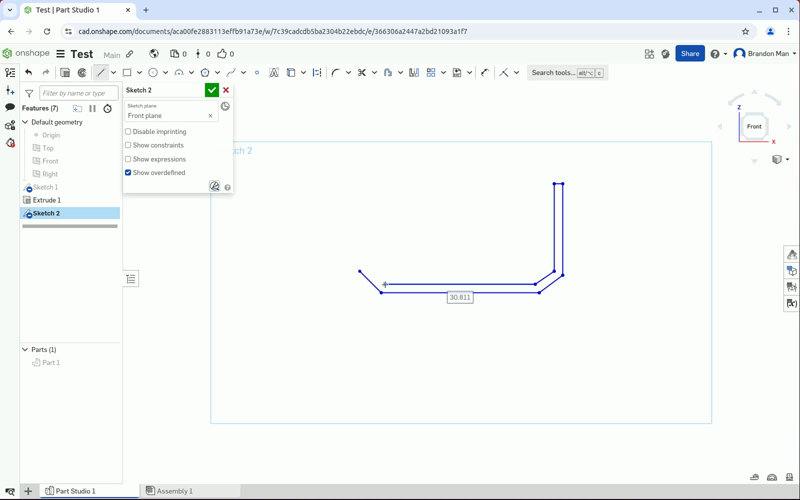
mouse_move(415, 284)
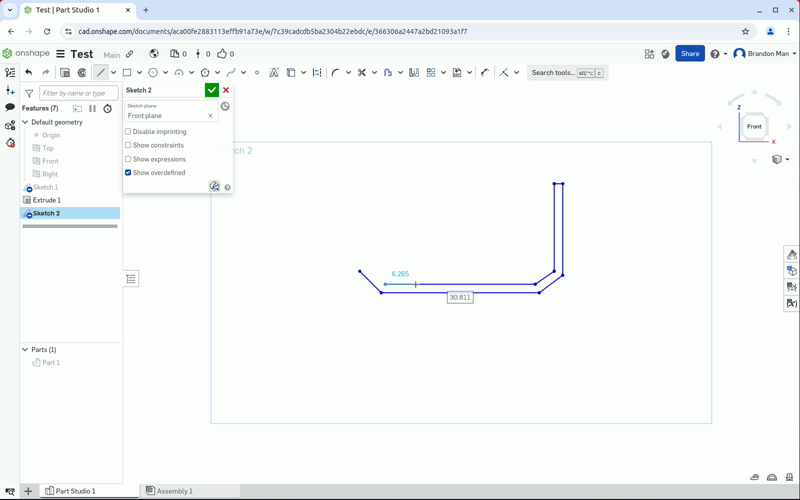
mouse_move(368, 267)
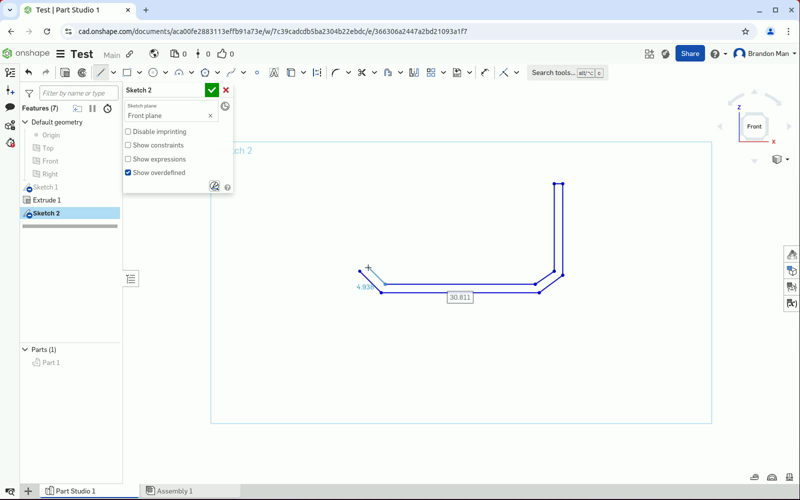
click(368, 267)
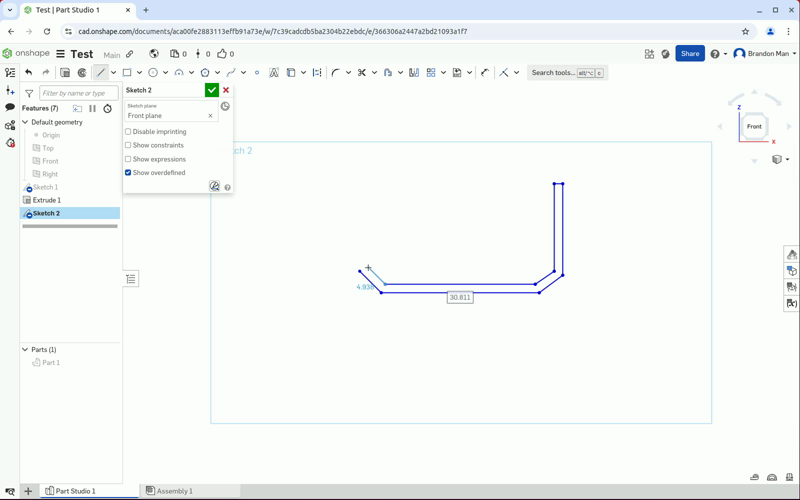
key_up(shift)
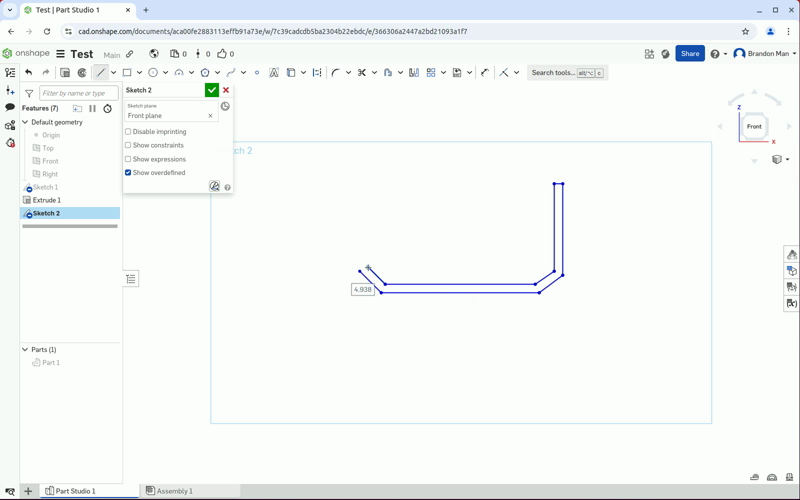
key_down(shift)
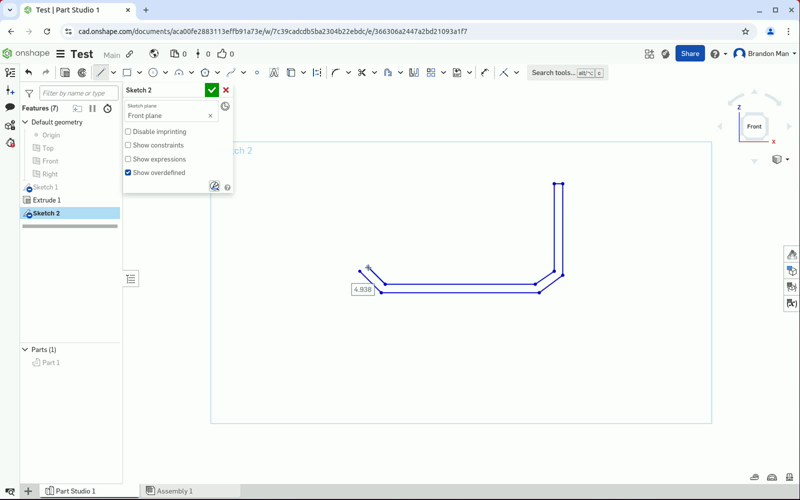
mouse_move(368, 183)
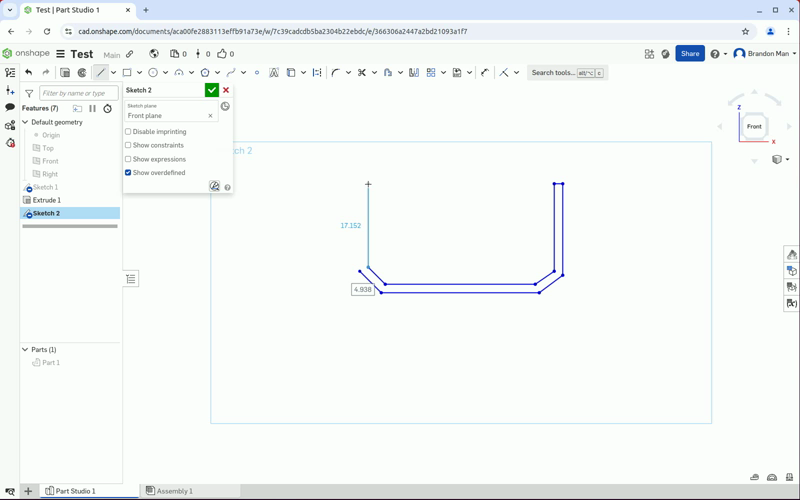
click(368, 183)
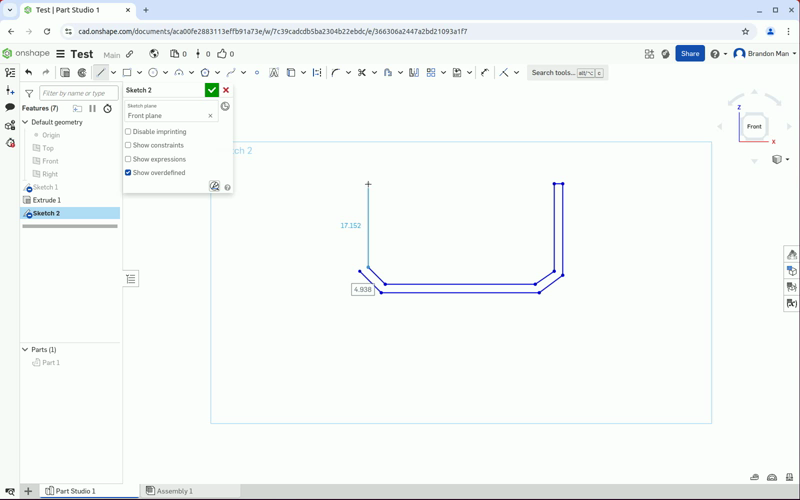
key_up(shift)
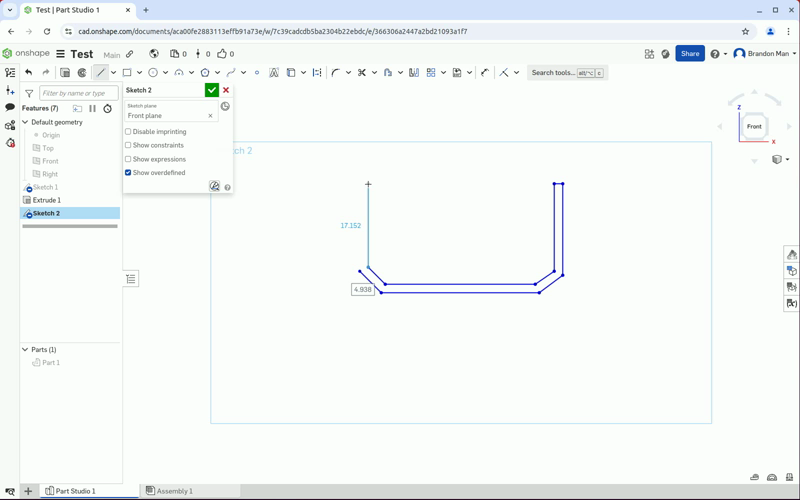
key_down(shift)
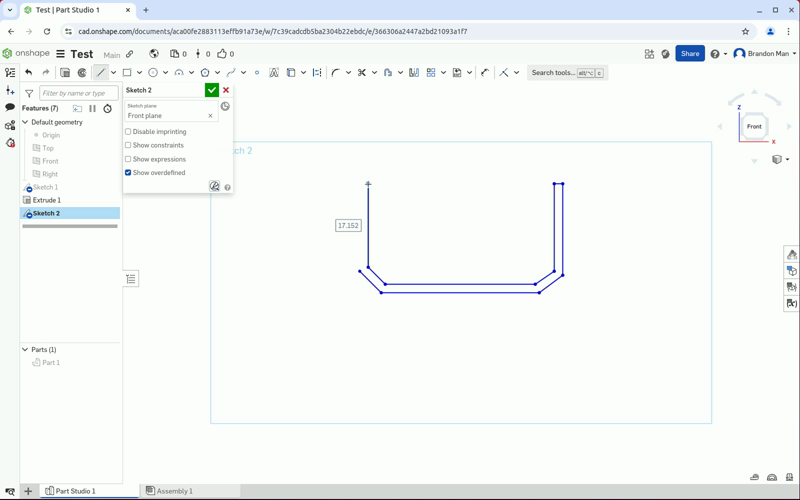
mouse_move(398, 183)
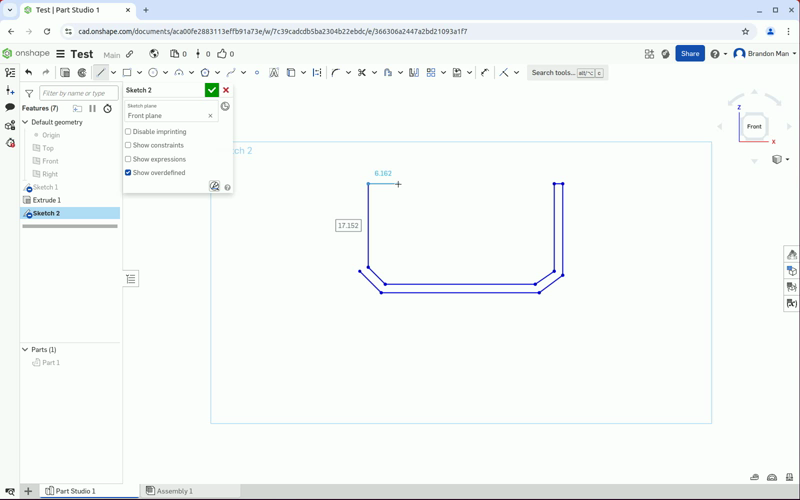
mouse_move(359, 183)
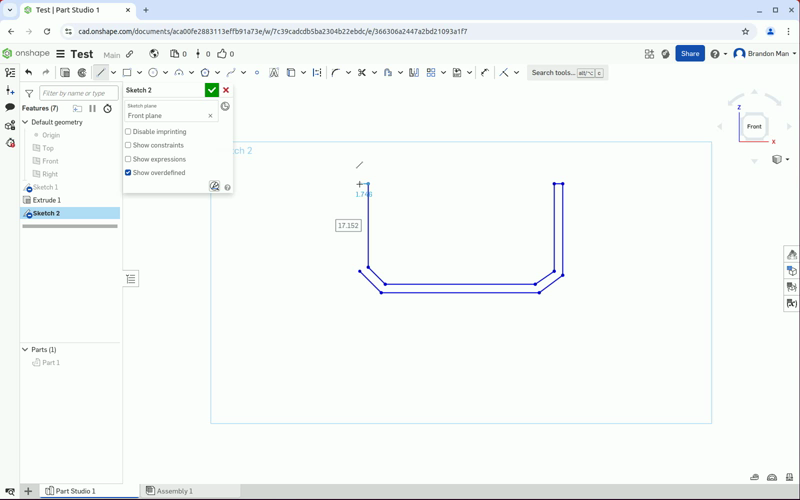
click(359, 183)
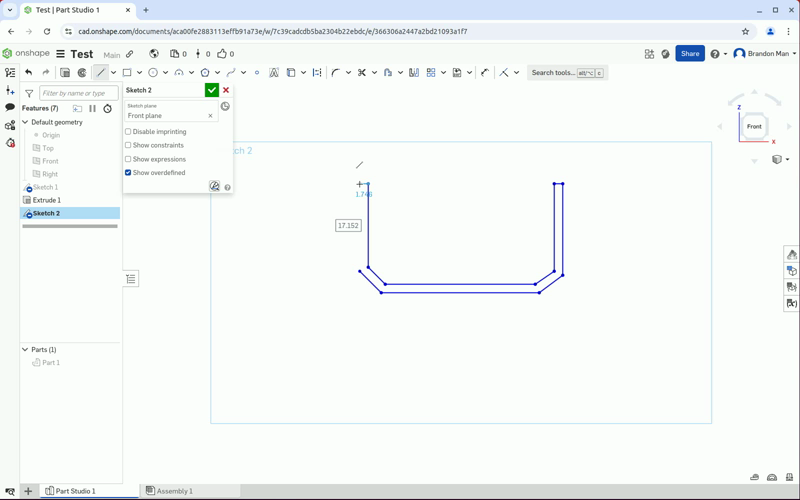
key_up(shift)
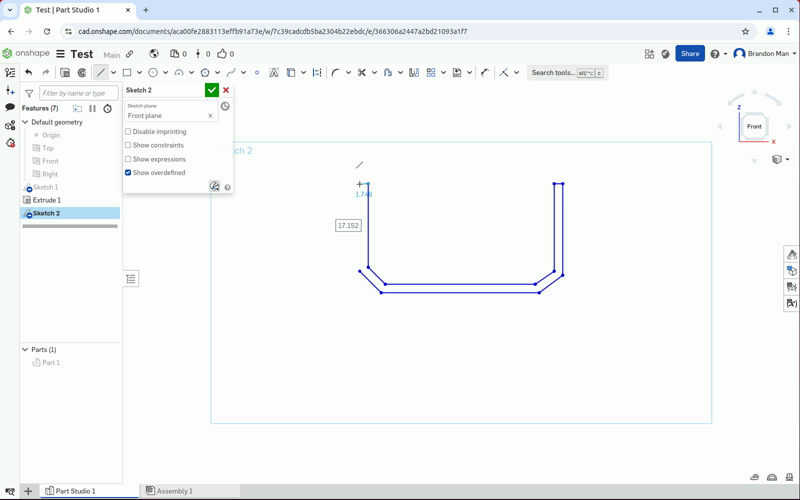
key_down(shift)
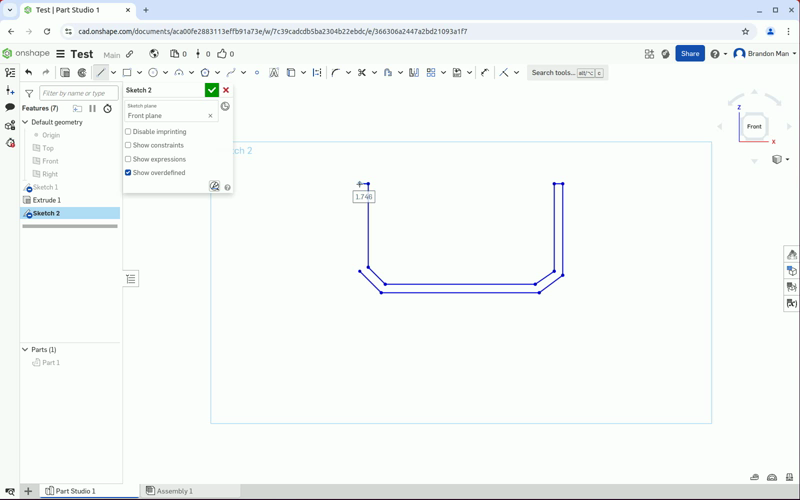
mouse_move(359, 271)
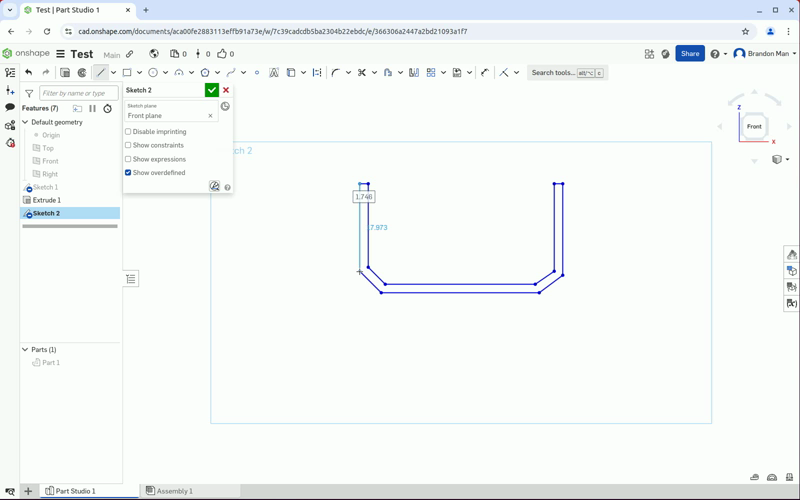
key_up(shift)
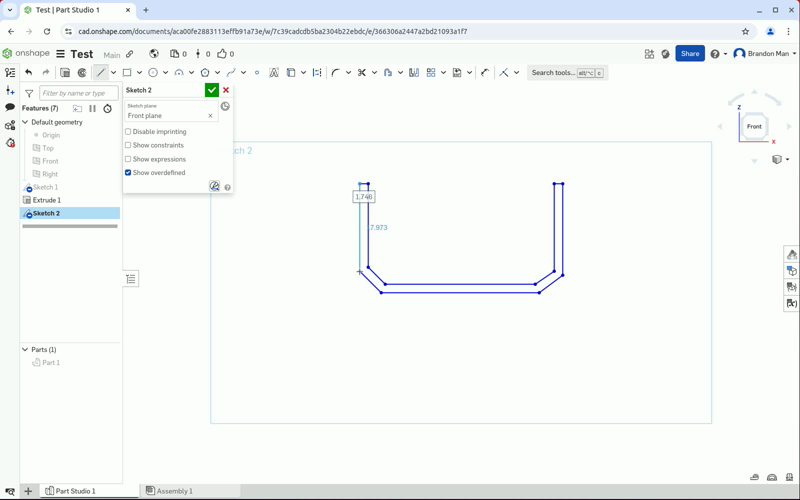
click(359, 271)
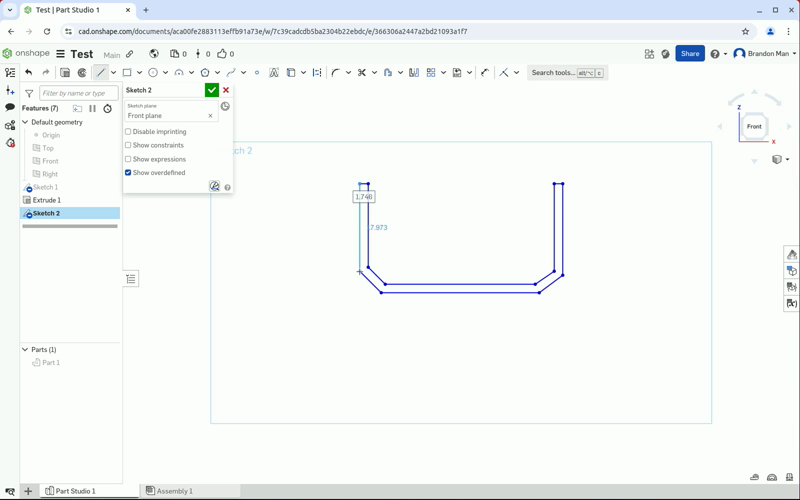
key(esc)
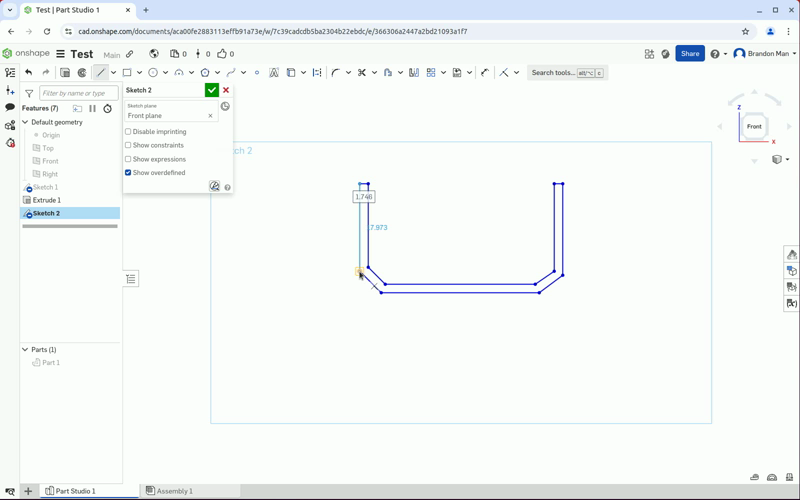
mouse_move(362, 213)
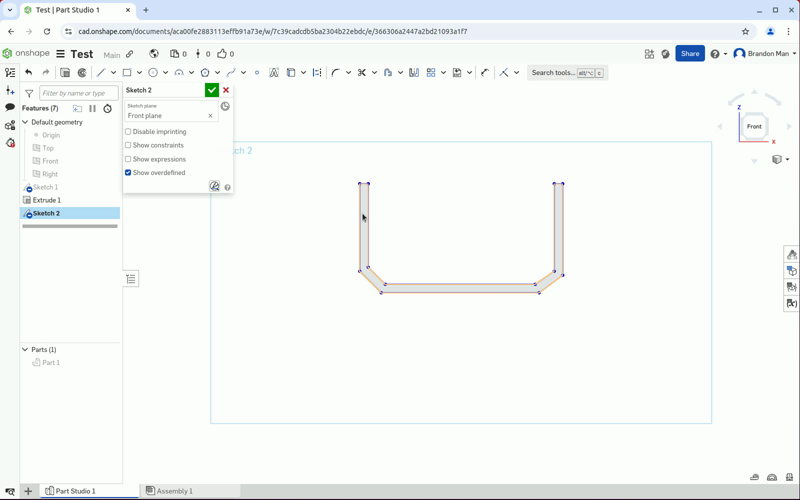
click(362, 213)
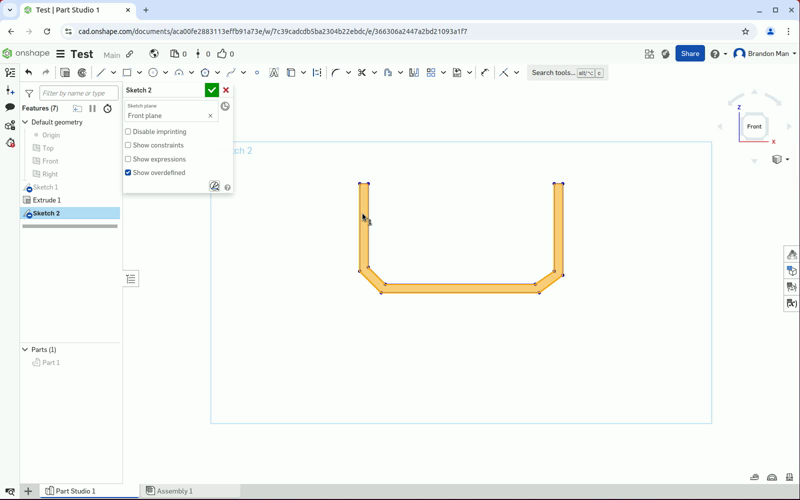
mouse_move(73, 352)
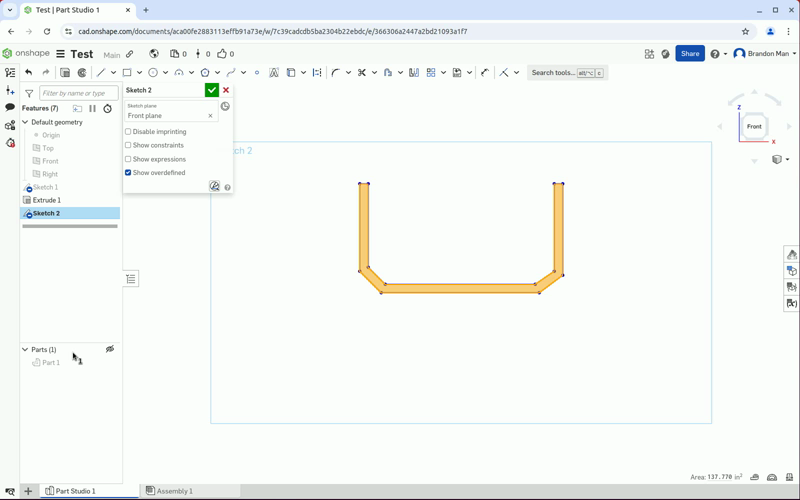
key(shift+y)
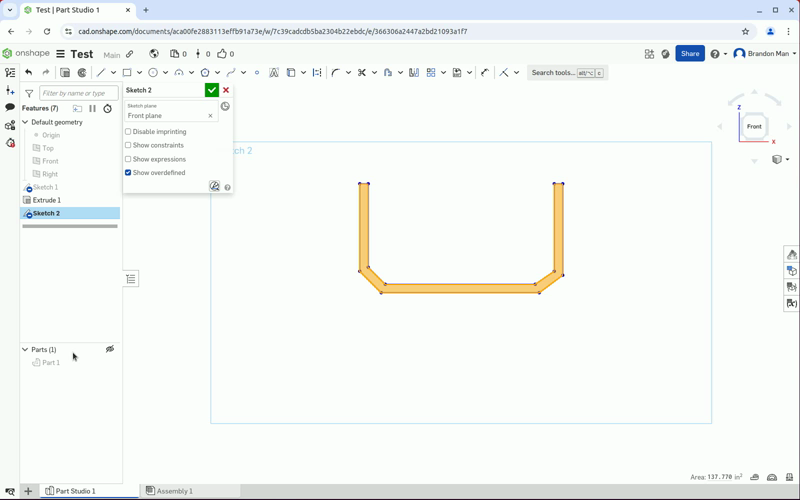
key(shift+e)
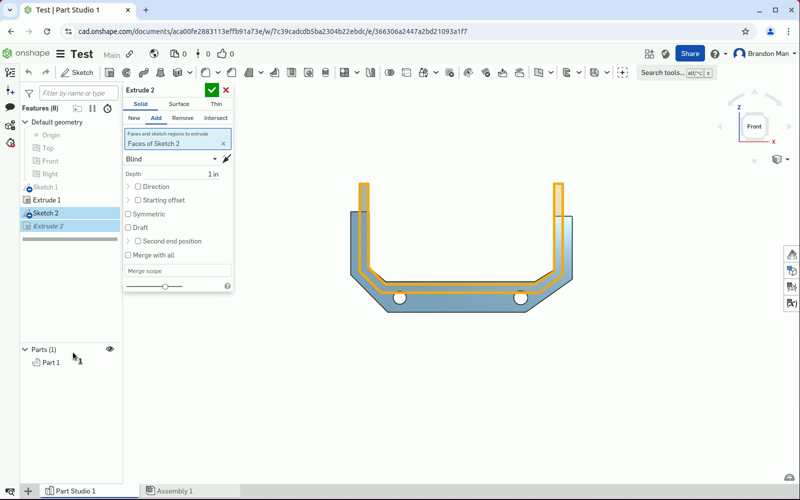
mouse_move(143, 106)
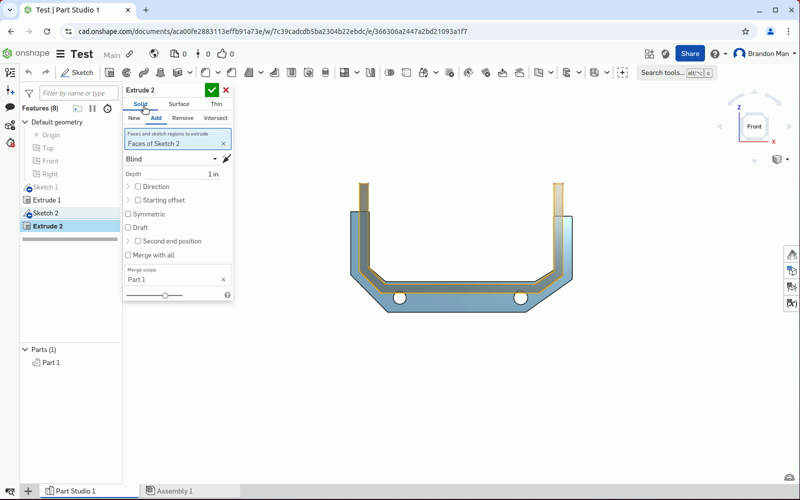
click(143, 106)
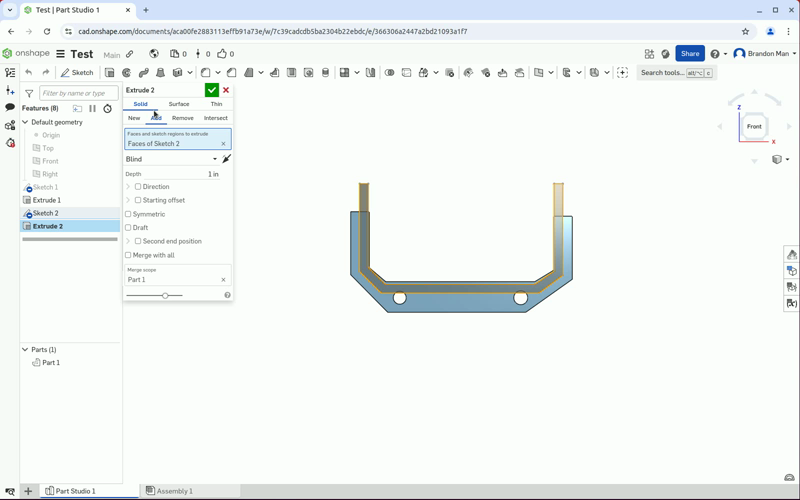
mouse_move(186, 120)
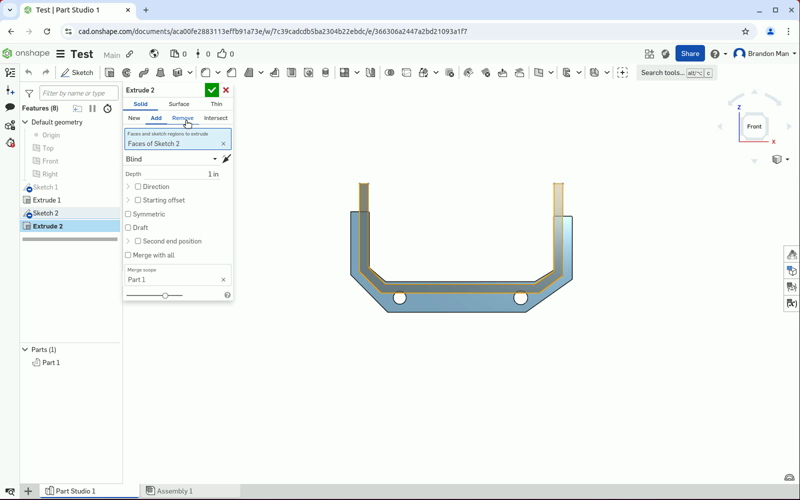
click(186, 120)
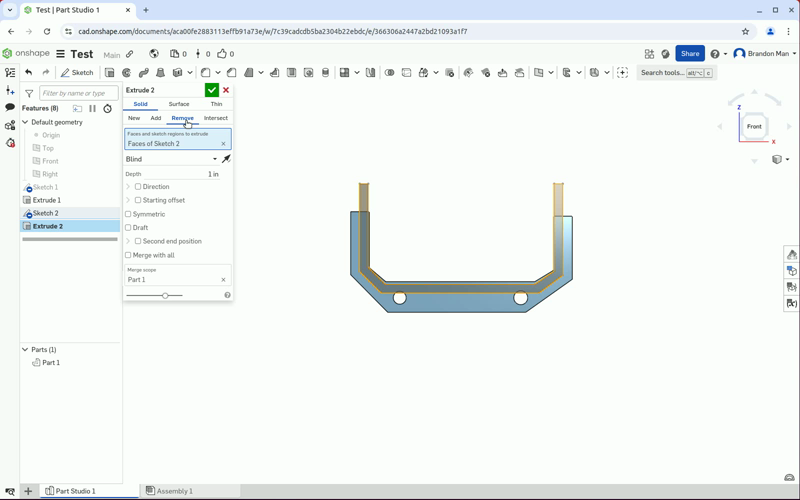
key(tab, 4)
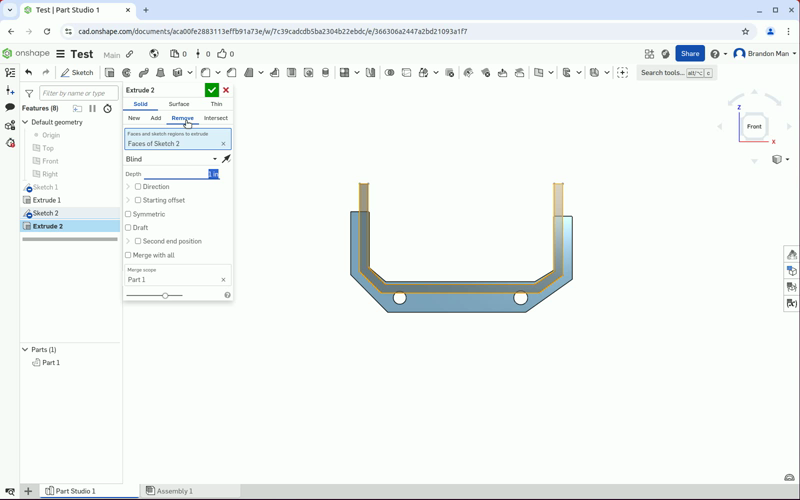
text(1.444)
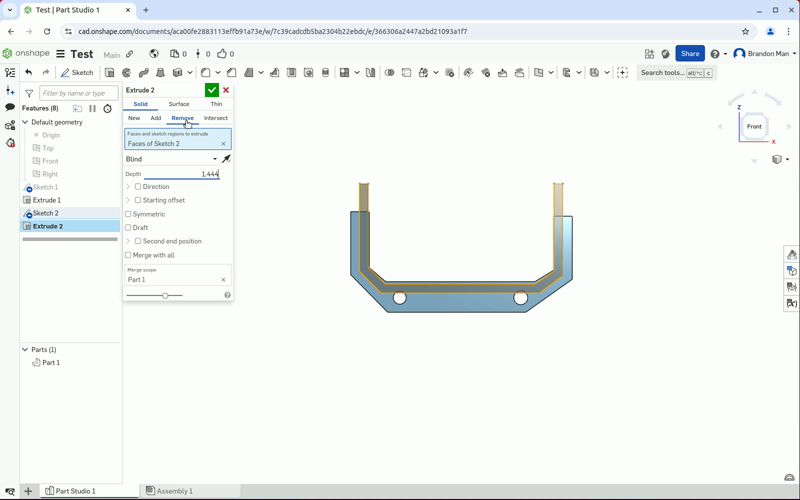
key(tab, 3)
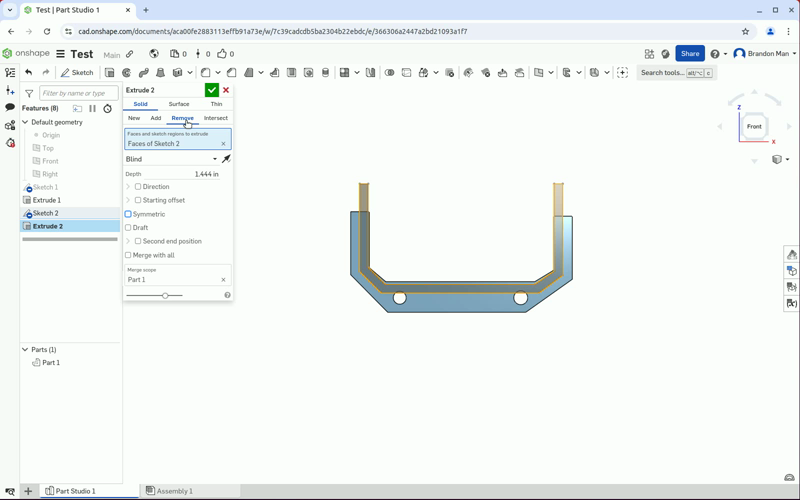
key(space)
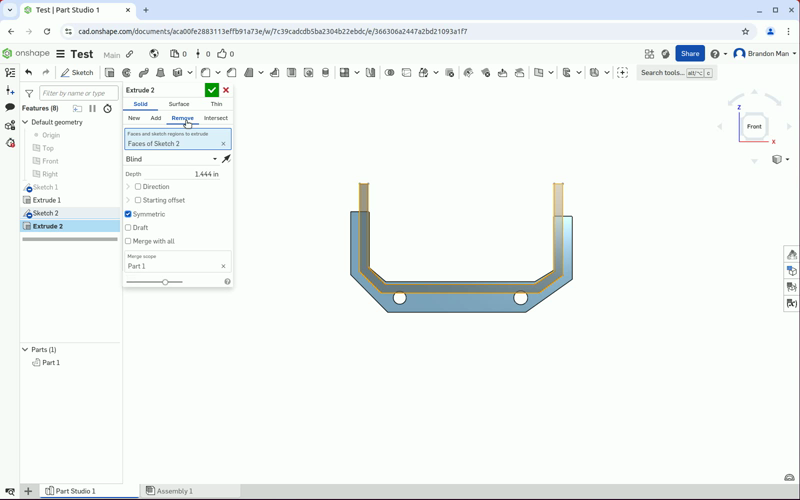
key(tab, 2)
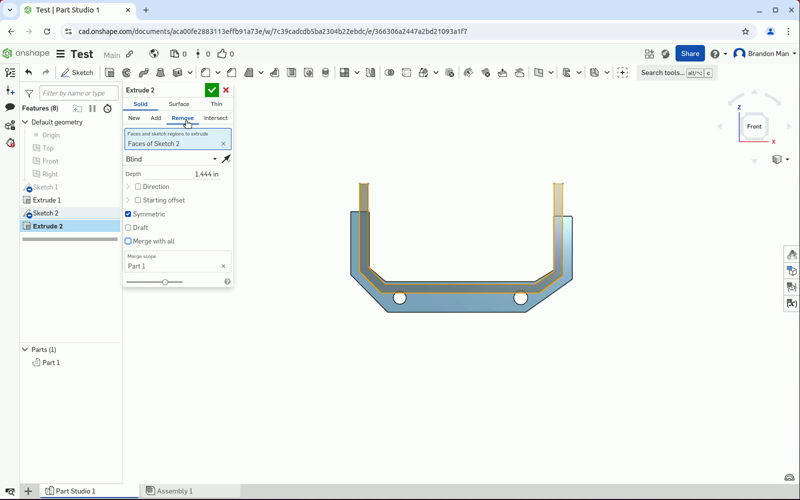
key(space)
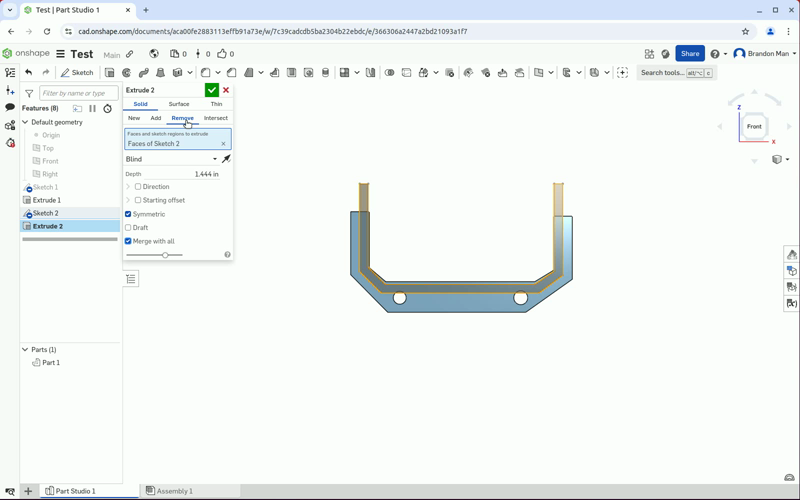
key(enter)
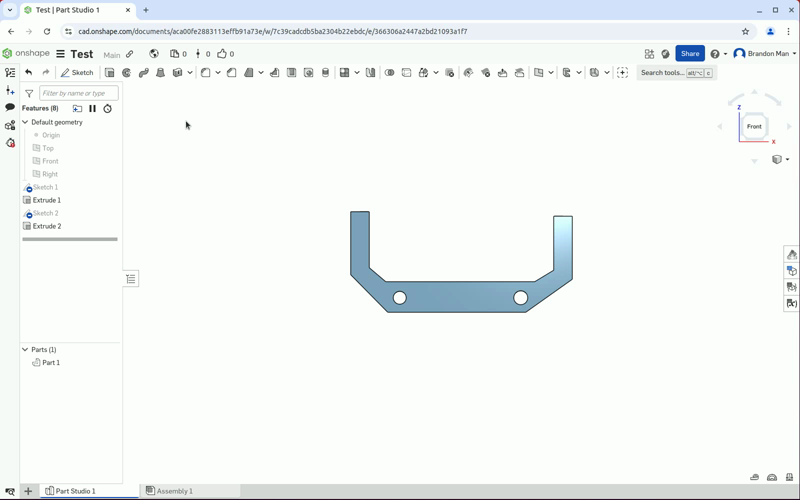
key(shift+h)
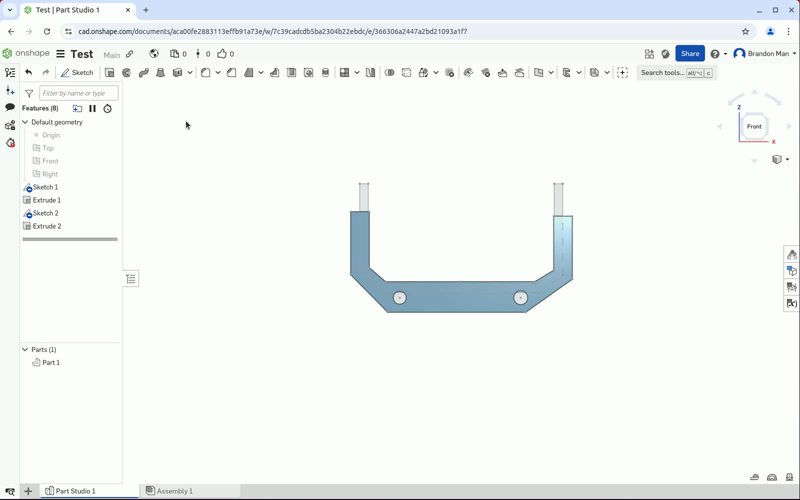
key(shift+h)
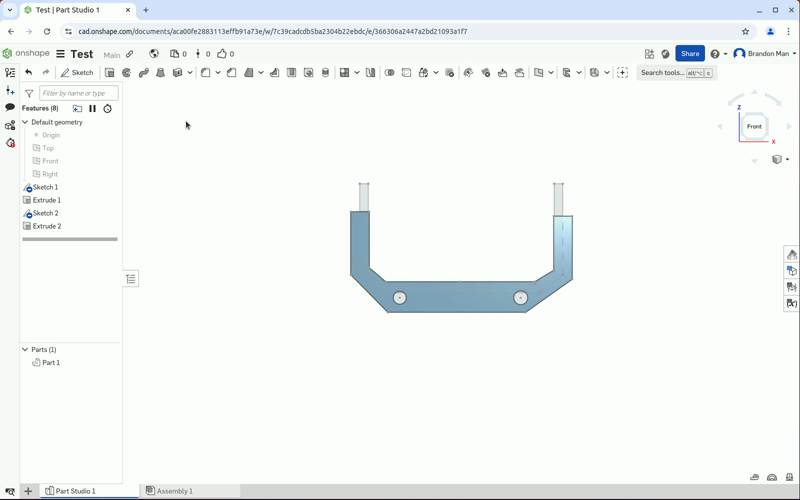
key(shift+7)
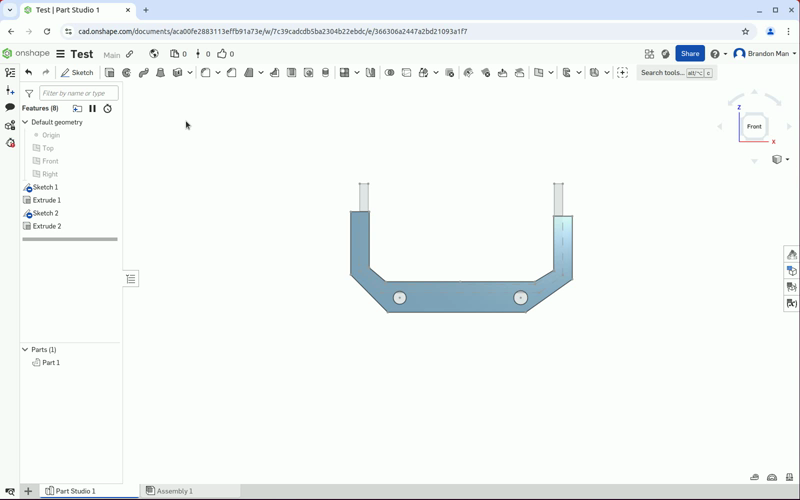
key(left, 2)
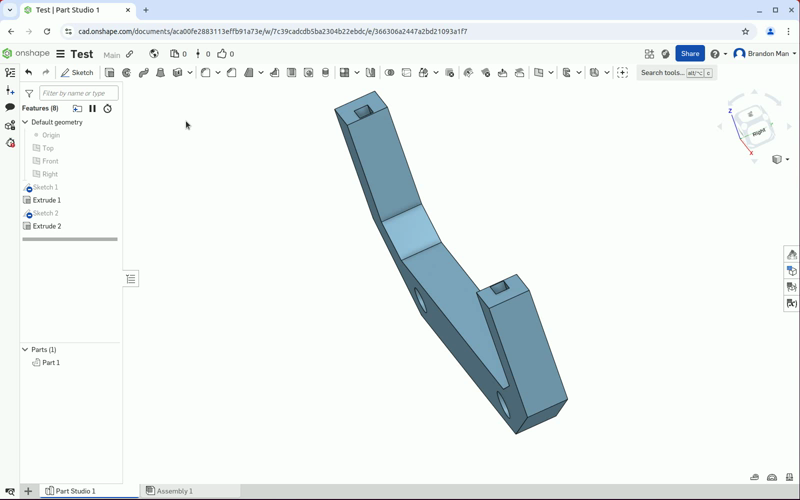
key(down, 2)
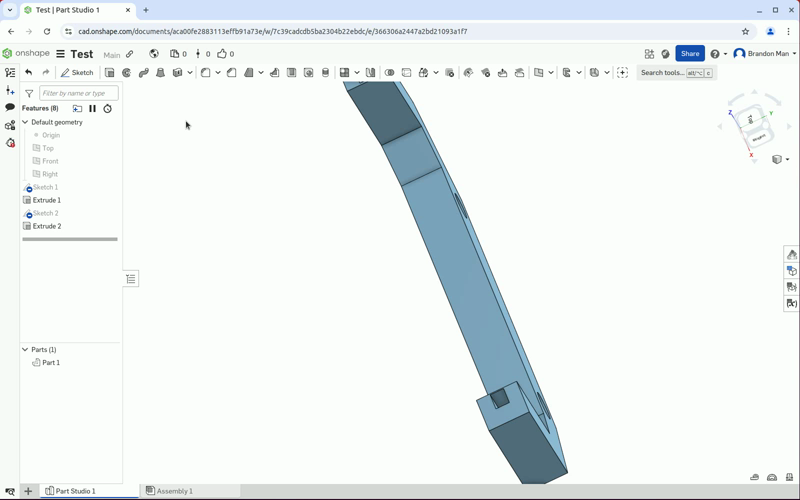
key(up, 2)
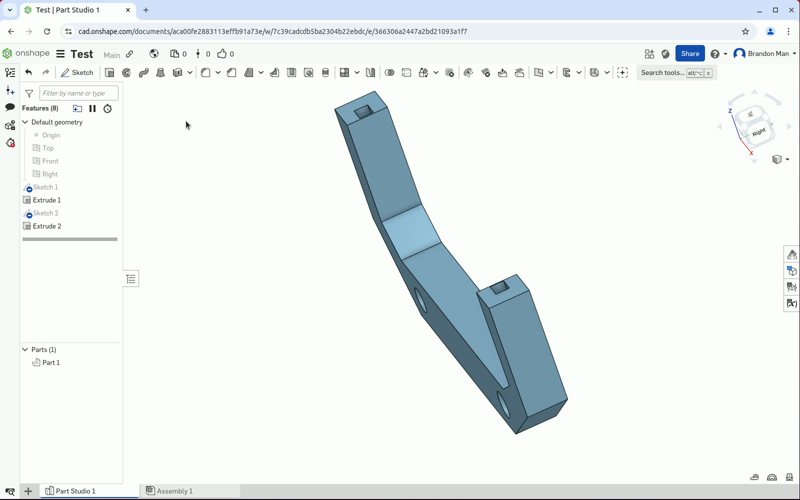
key(right, 2)
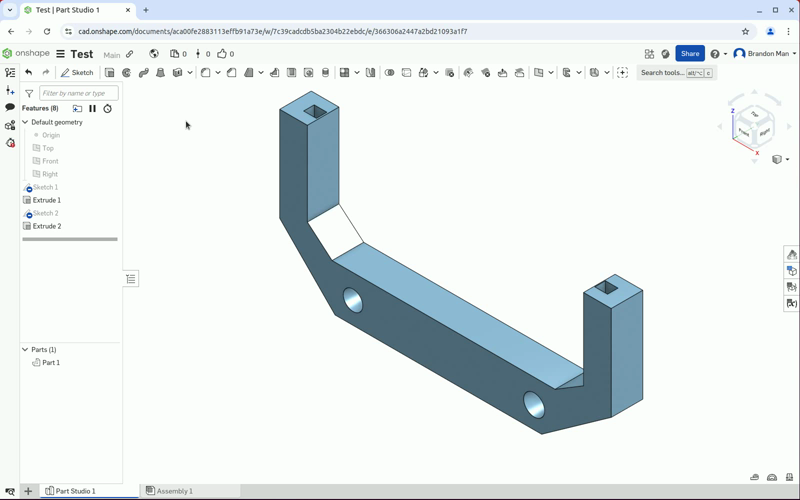
mouse_move(73, 189)
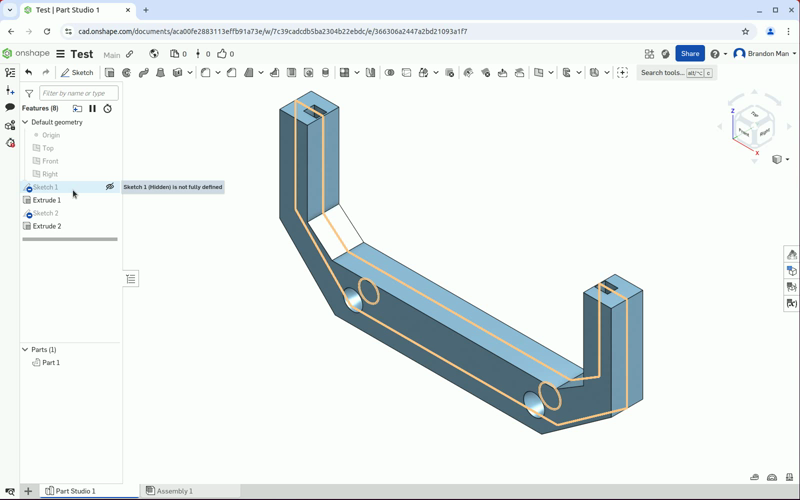
click(73, 189)